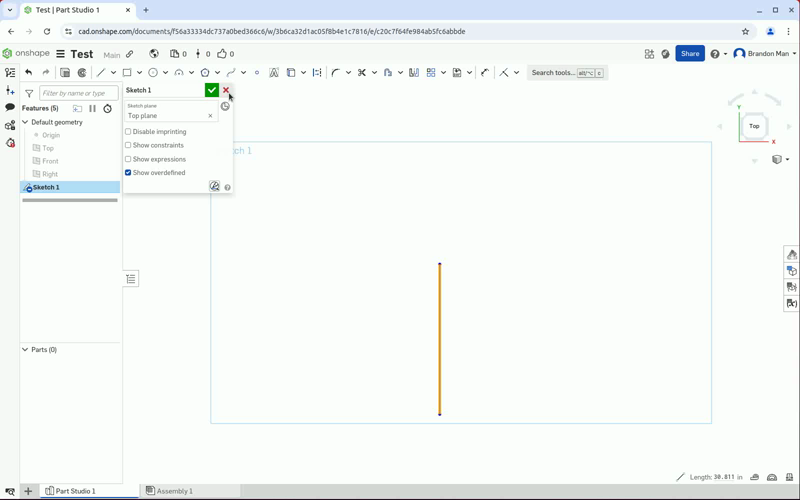
key(shift+h)
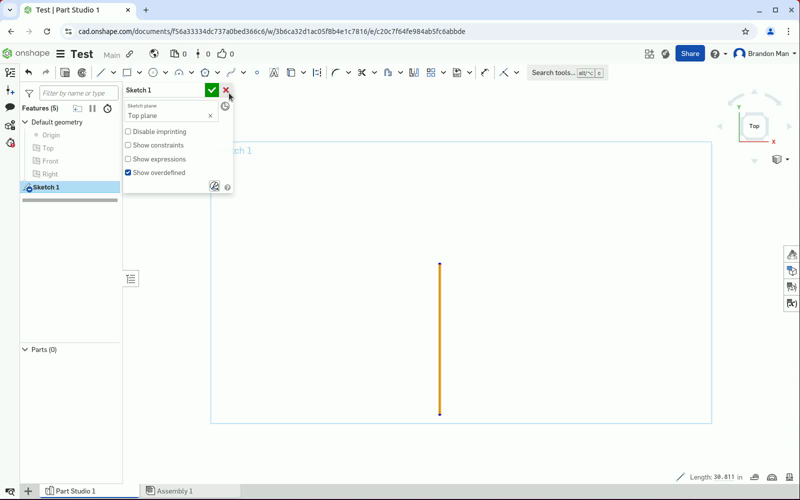
key(shift+s)
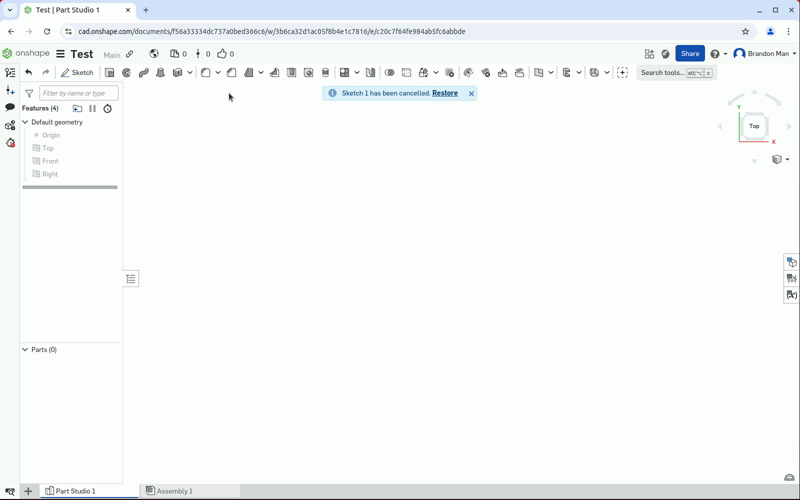
mouse_move(73, 150)
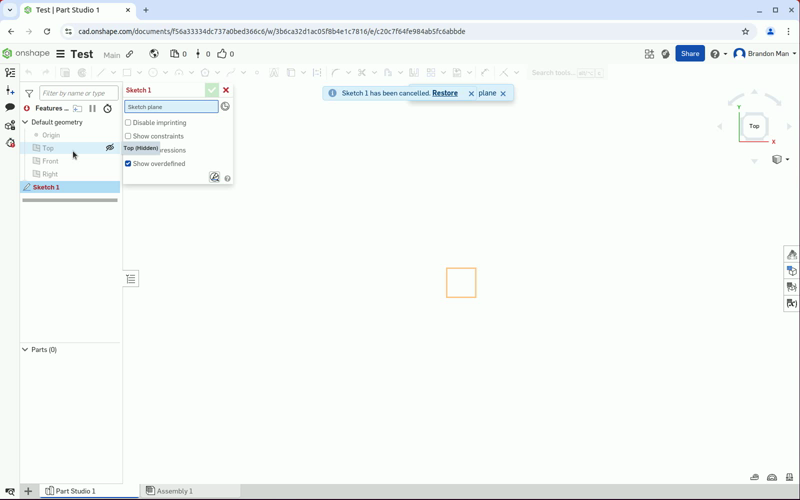
click(73, 150)
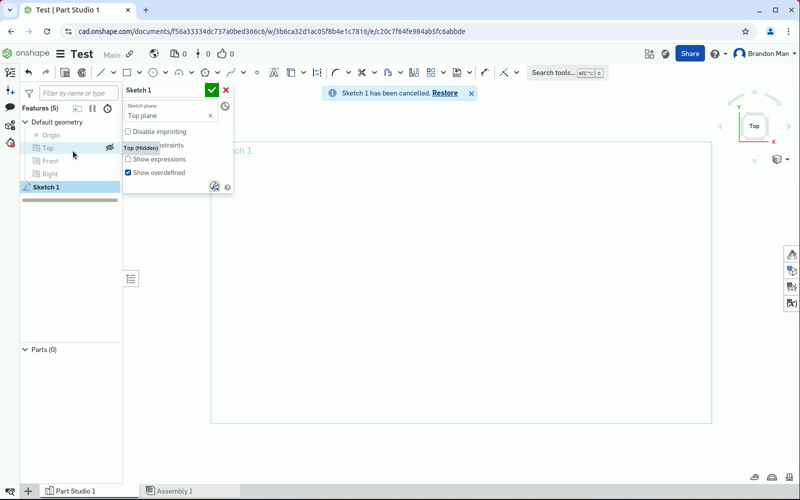
mouse_move(73, 352)
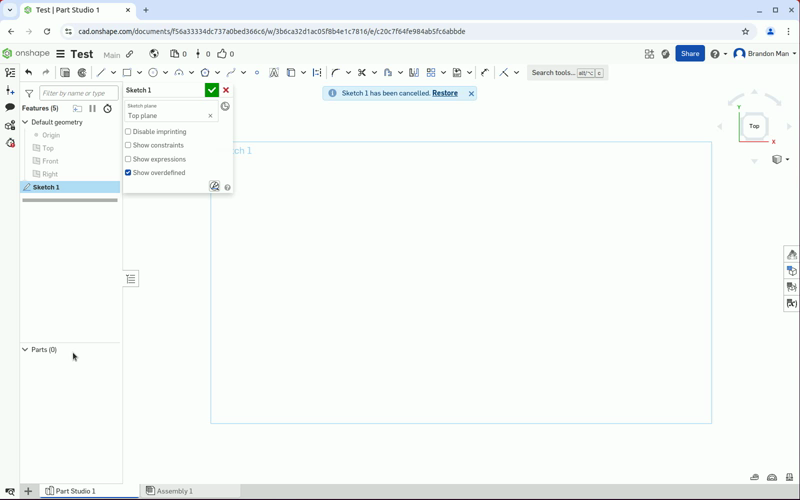
key(y)
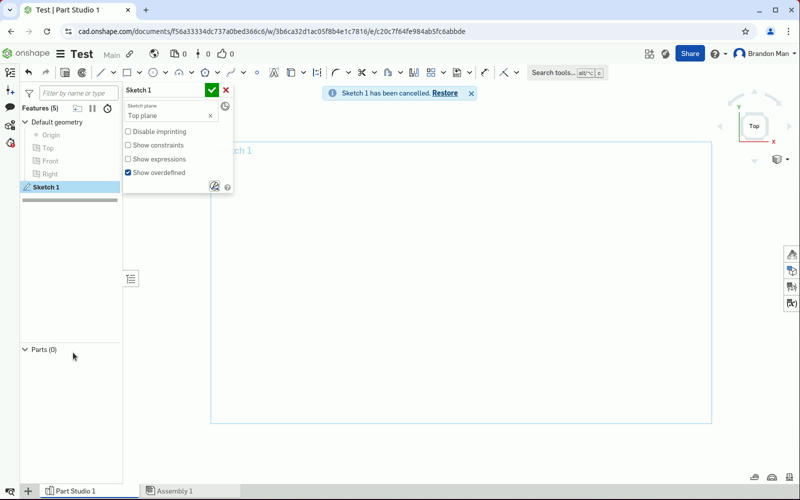
key(l)
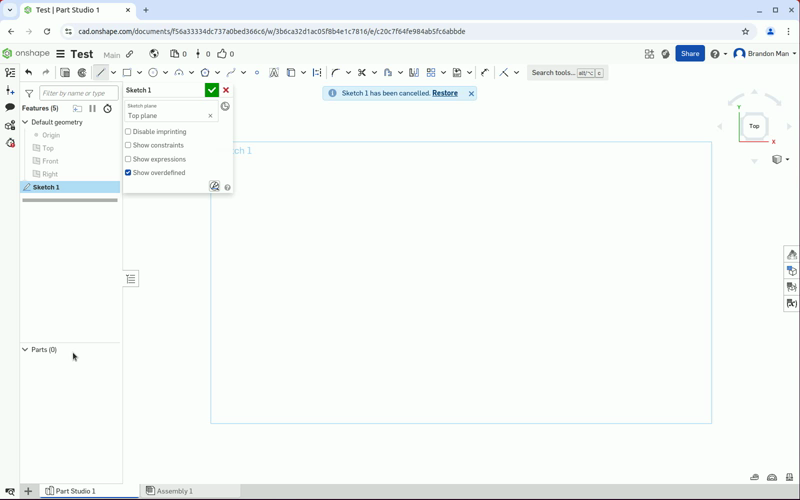
key_down(shift)
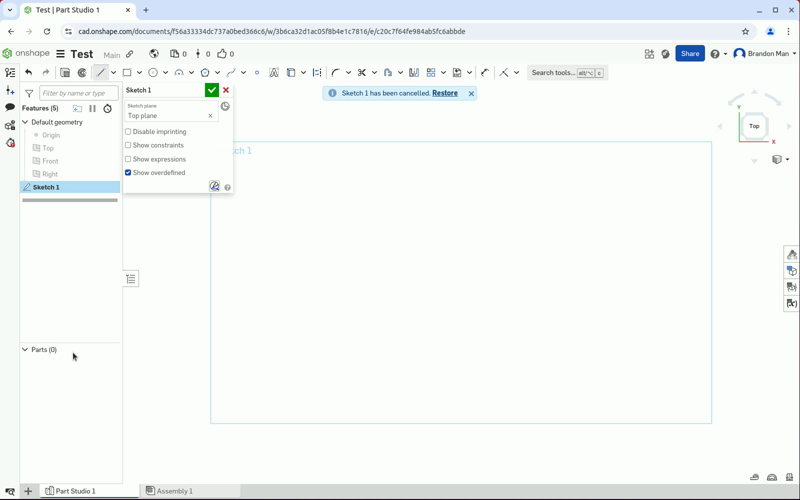
mouse_move(356, 316)
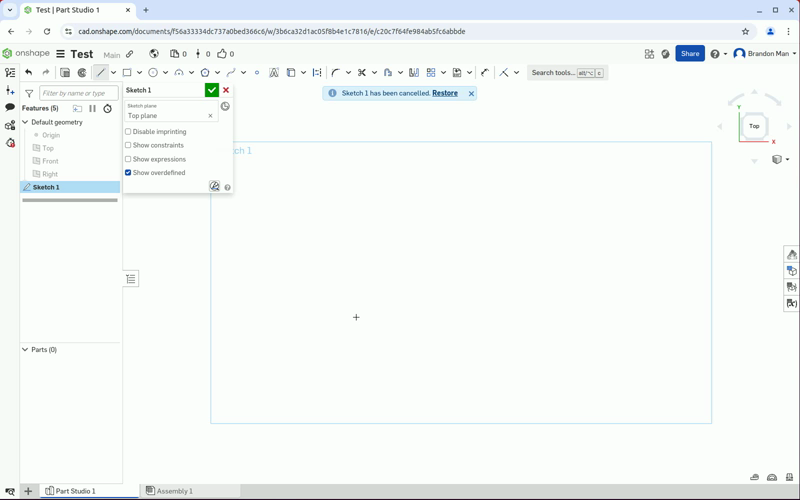
click(356, 316)
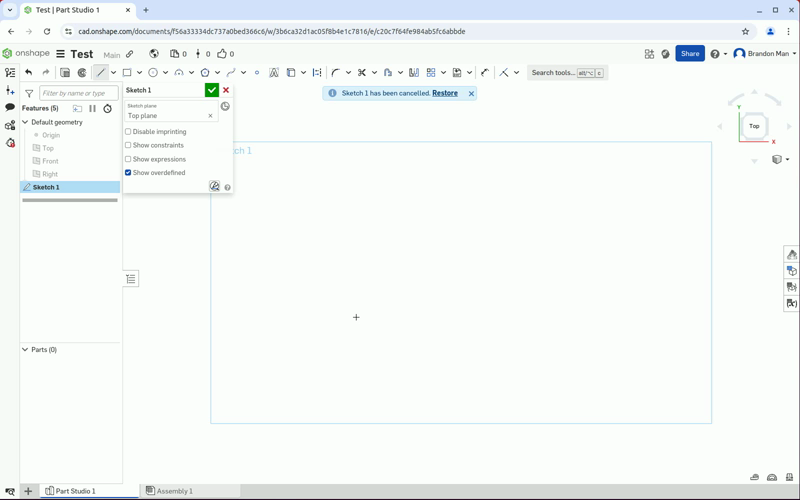
key_up(shift)
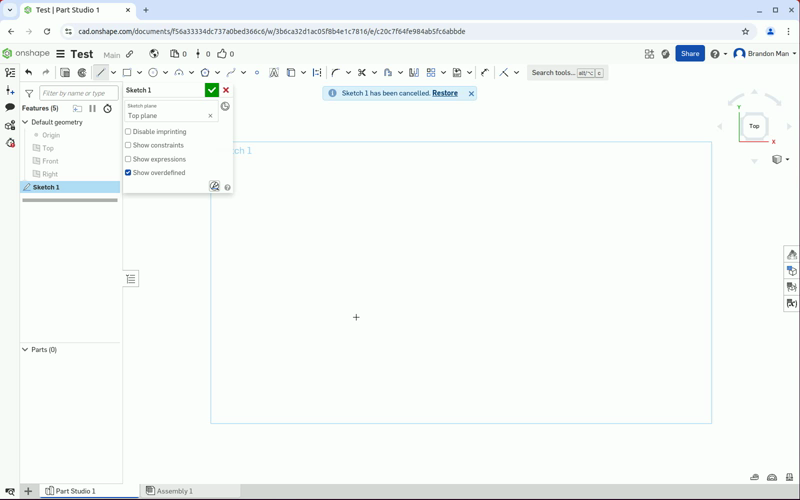
key_down(shift)
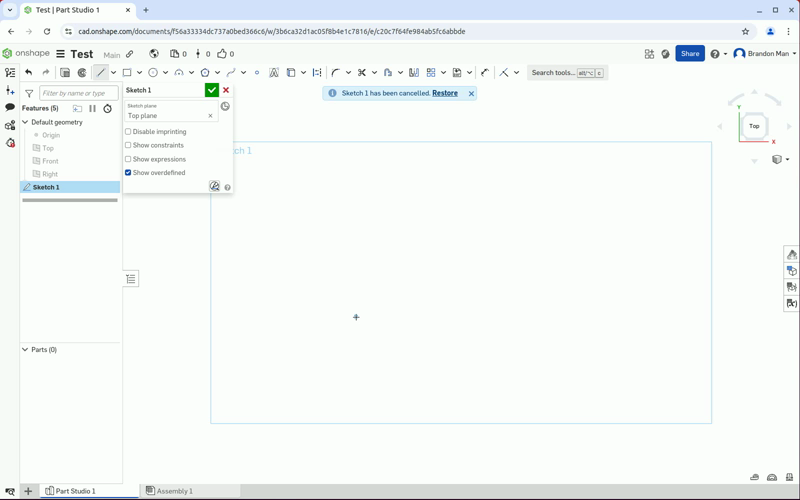
mouse_move(386, 316)
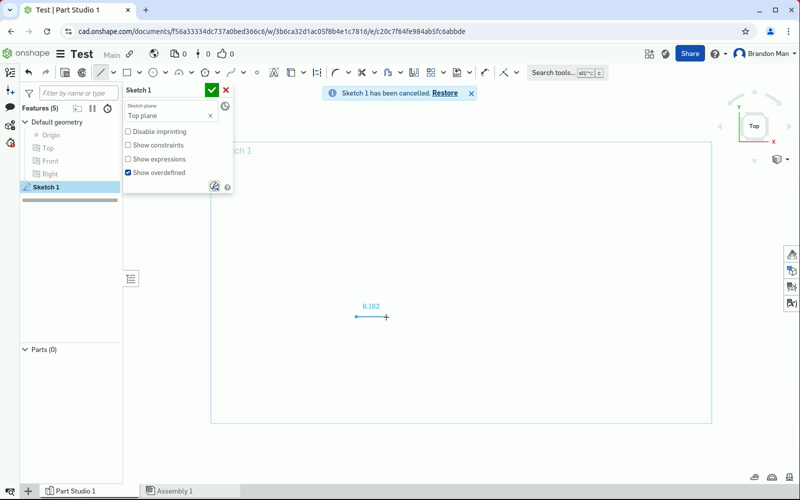
mouse_move(359, 316)
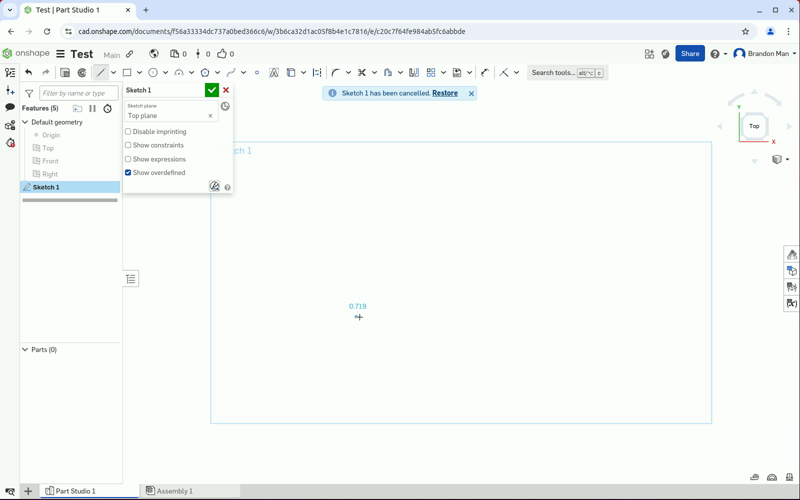
scroll(6)
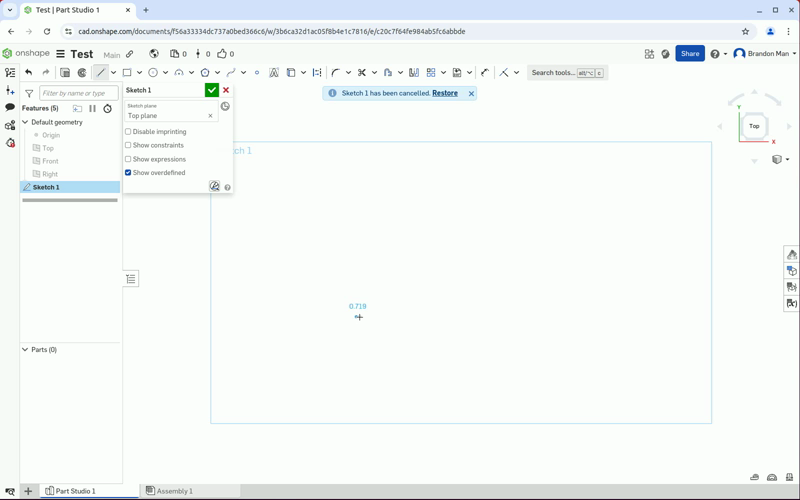
scroll(6)
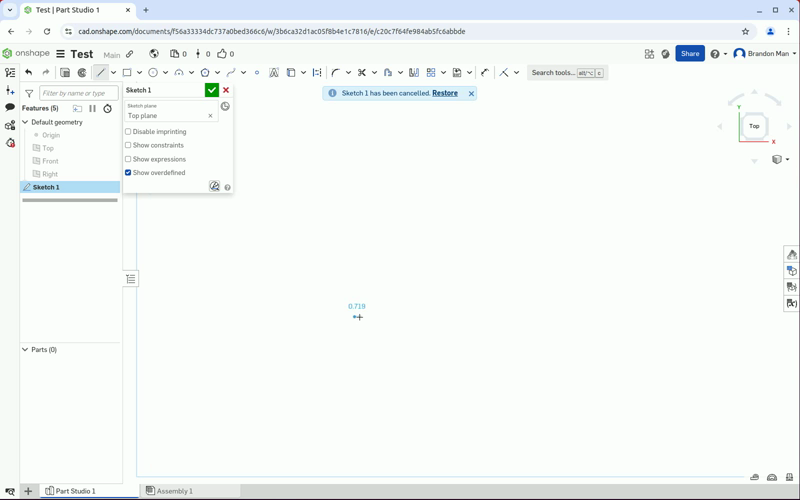
scroll(6)
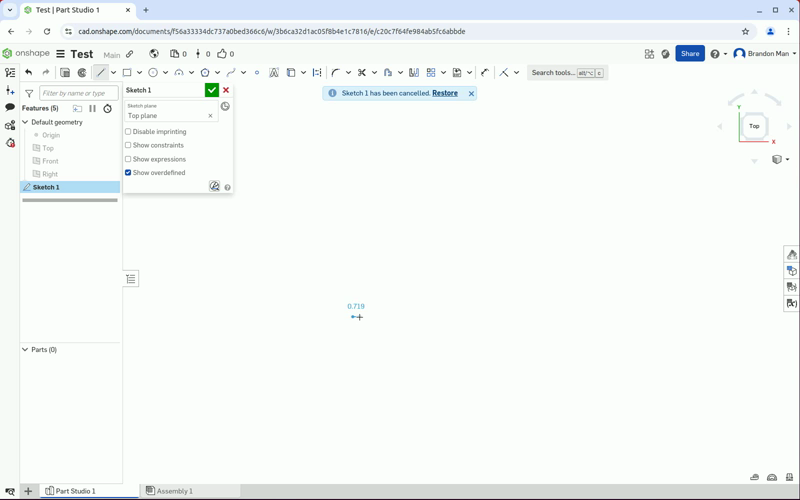
scroll(6)
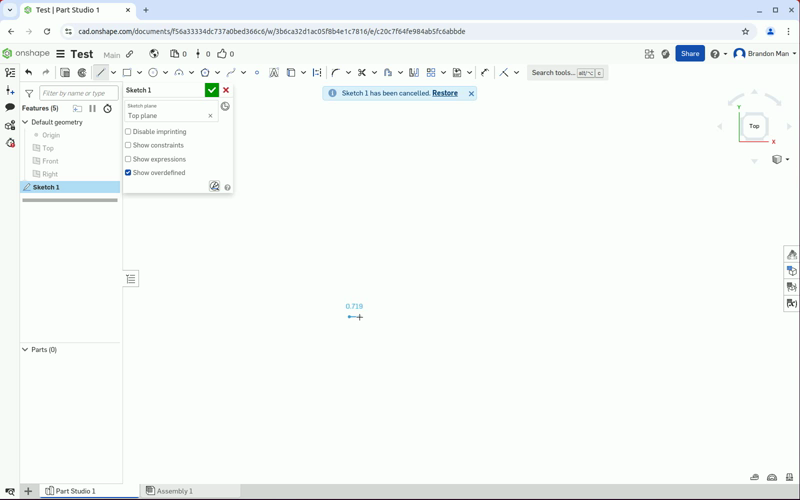
scroll(6)
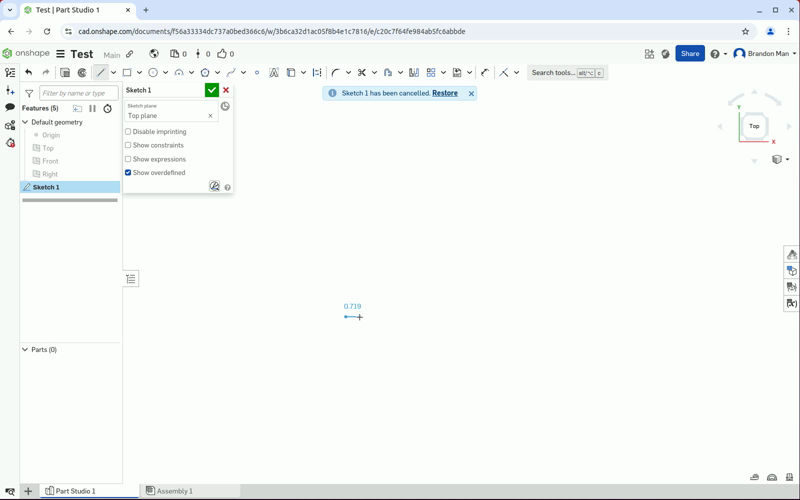
scroll(6)
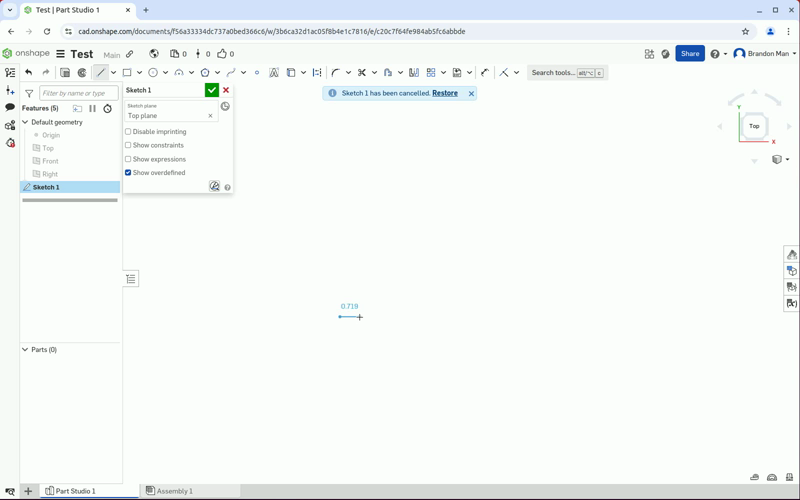
scroll(6)
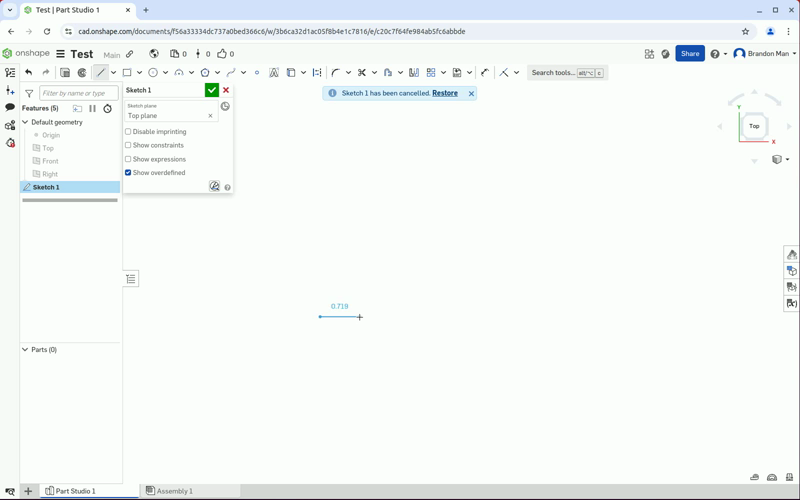
click(359, 316)
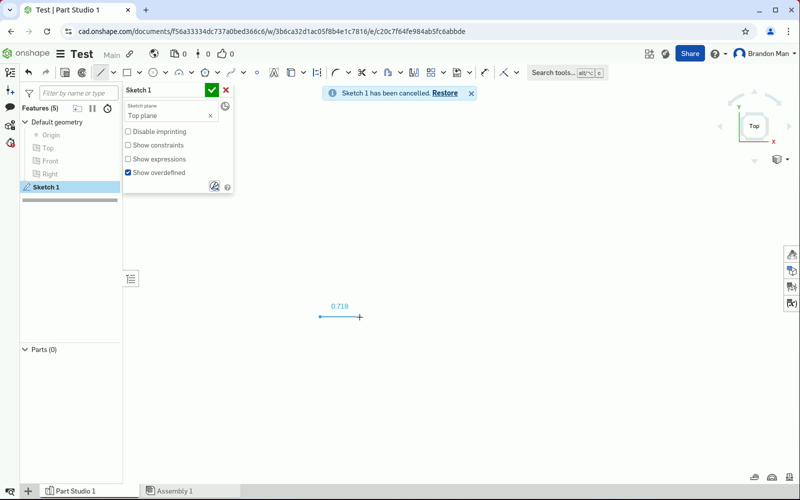
scroll(-6)
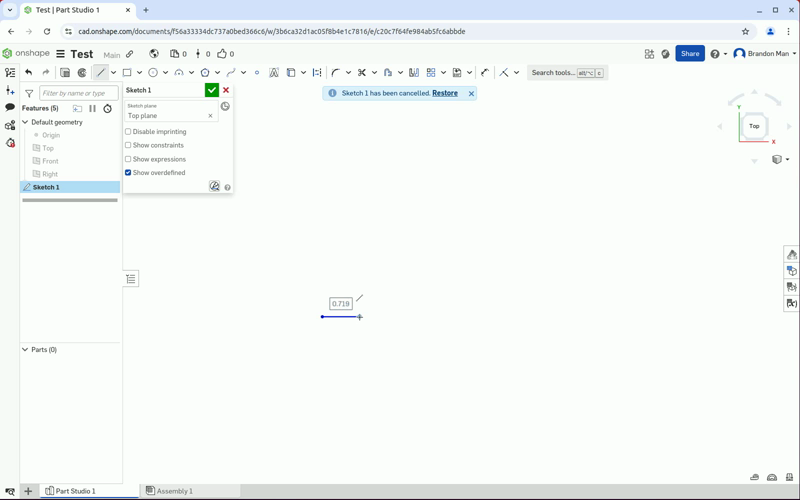
scroll(-6)
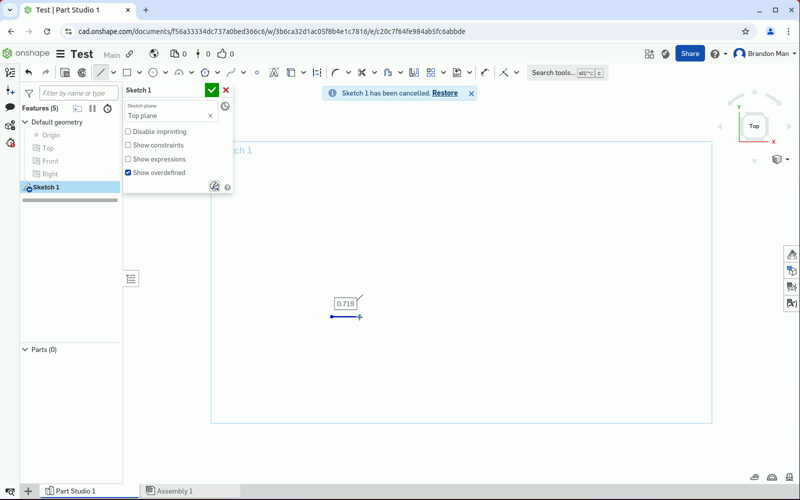
scroll(-6)
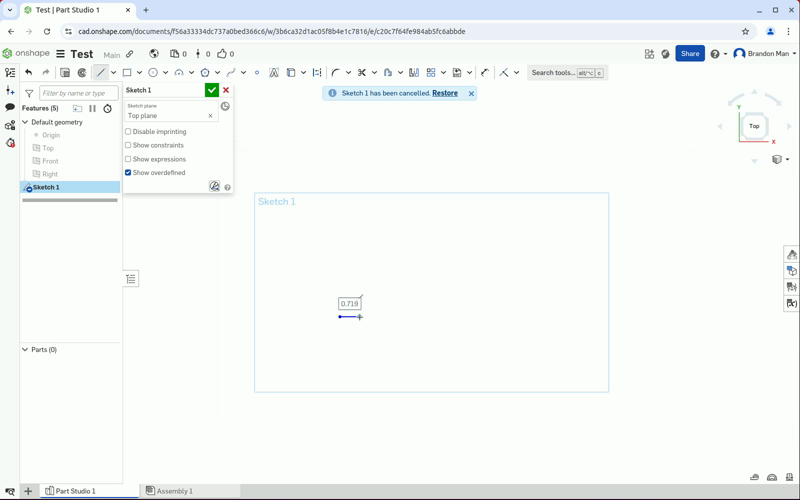
scroll(-6)
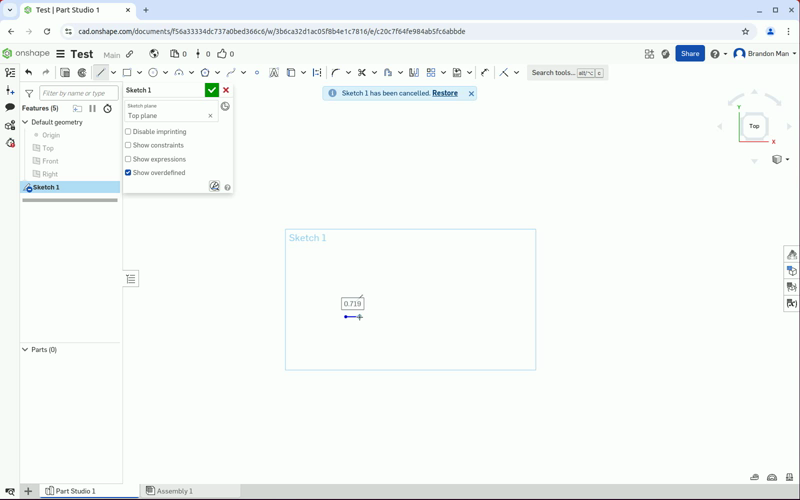
scroll(-6)
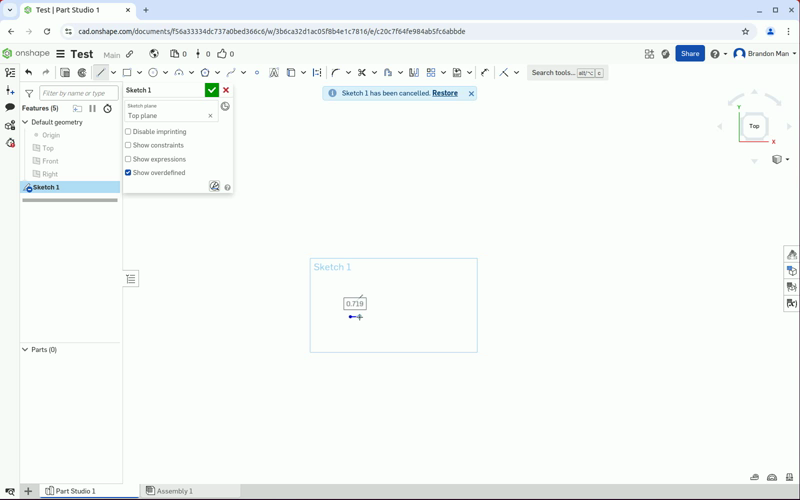
scroll(-6)
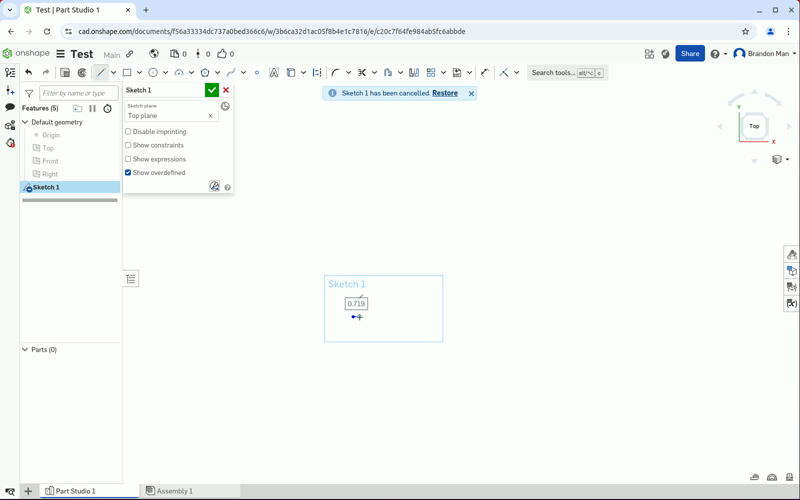
scroll(-6)
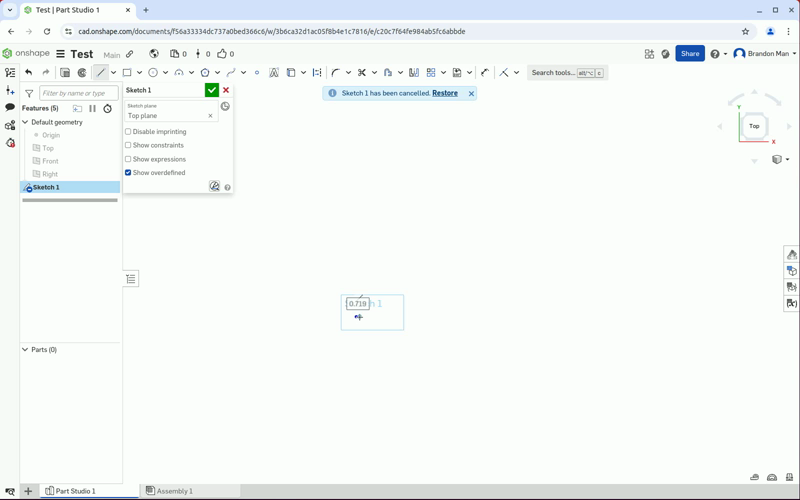
key_up(shift)
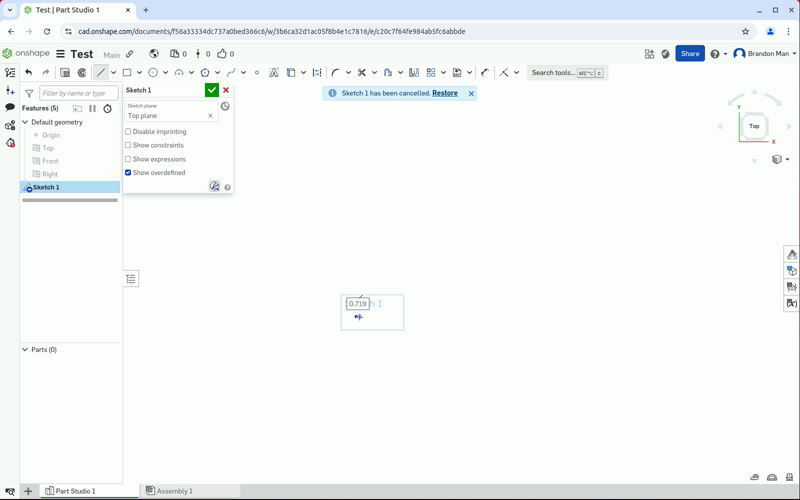
key_down(shift)
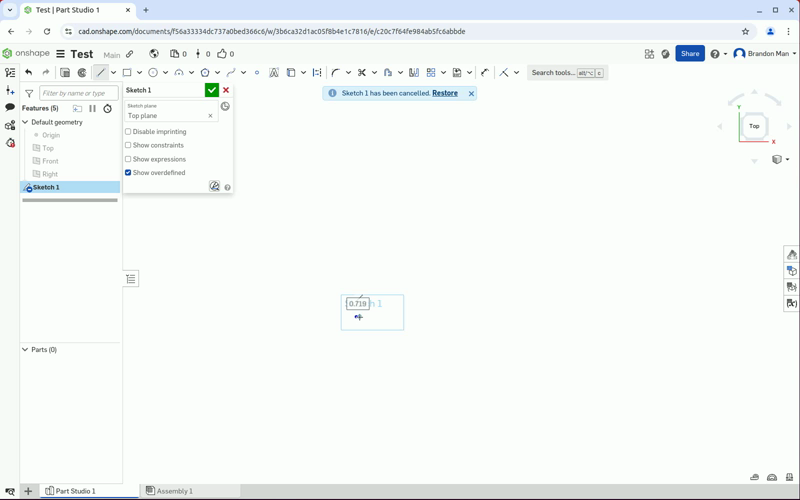
mouse_move(389, 316)
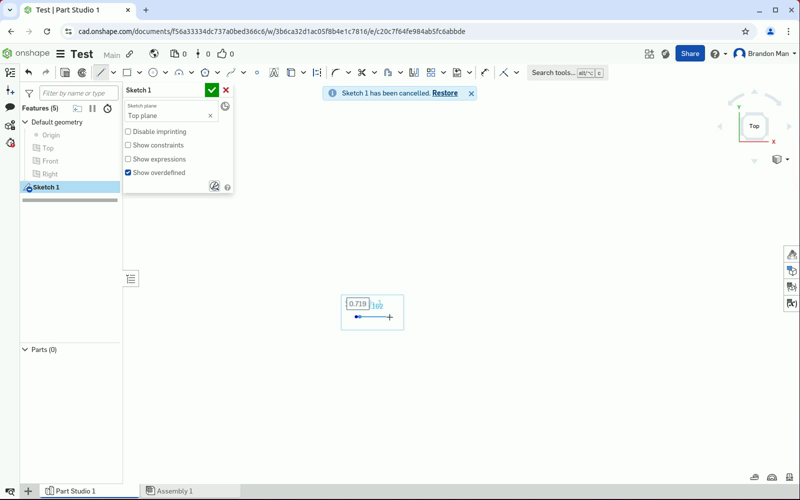
mouse_move(359, 286)
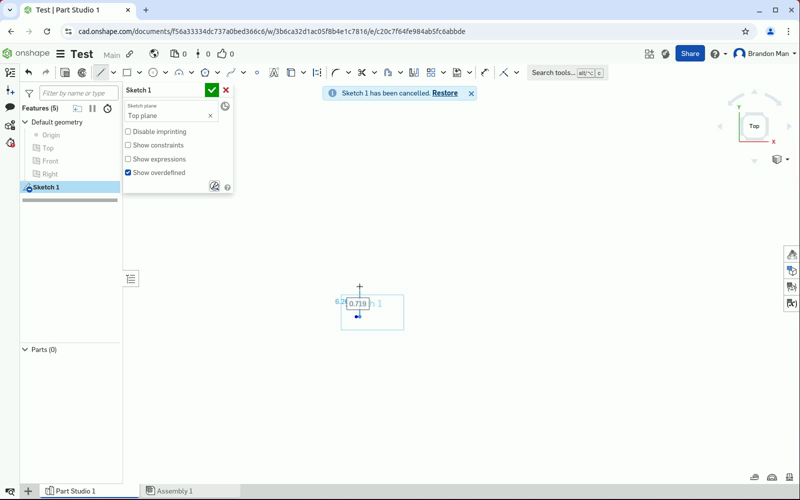
click(359, 286)
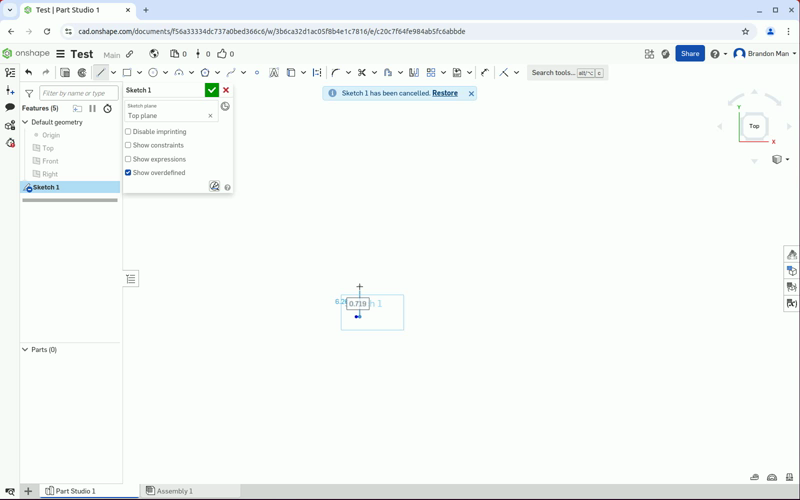
key_up(shift)
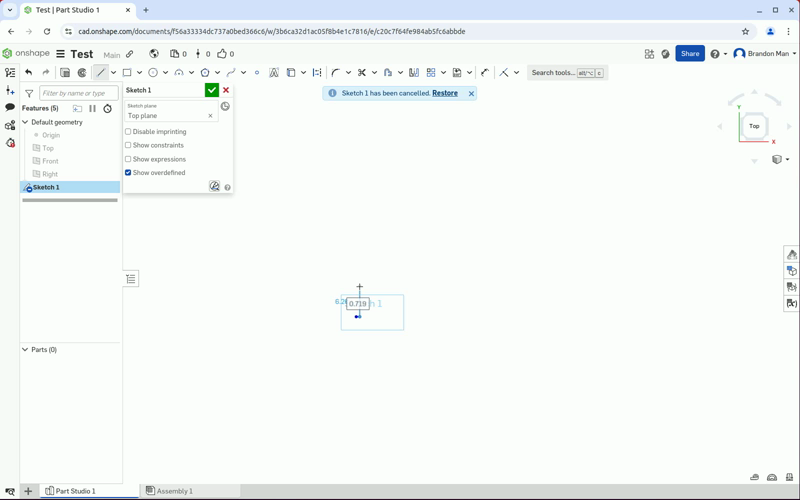
key_down(shift)
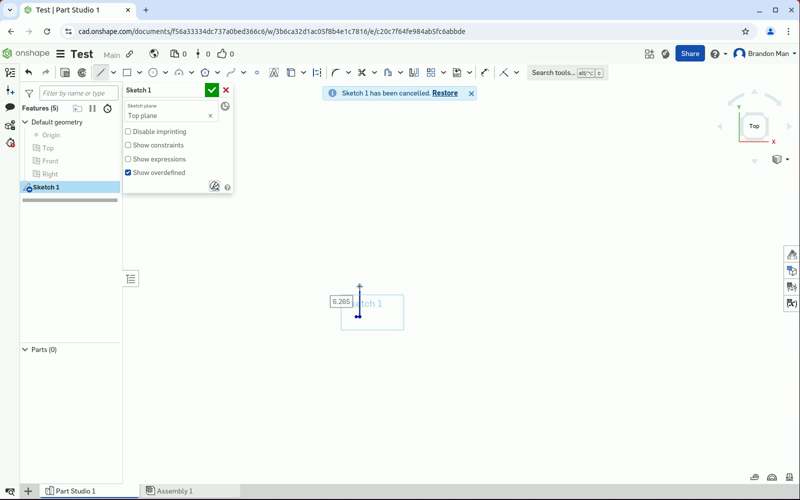
mouse_move(457, 286)
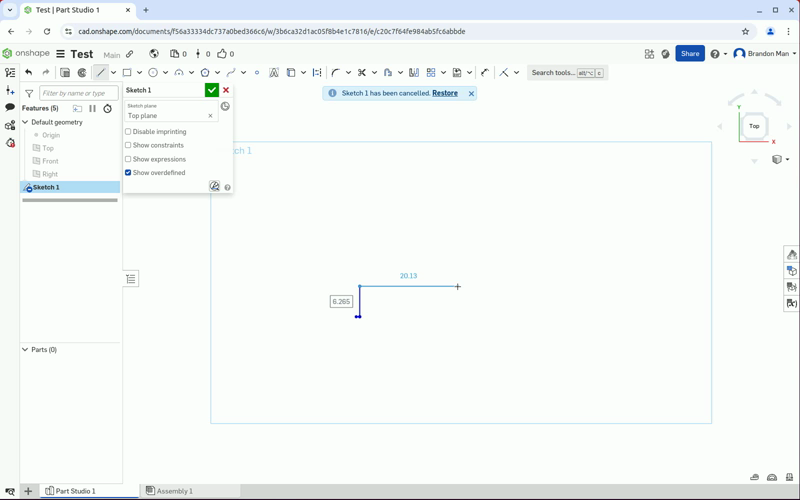
click(457, 286)
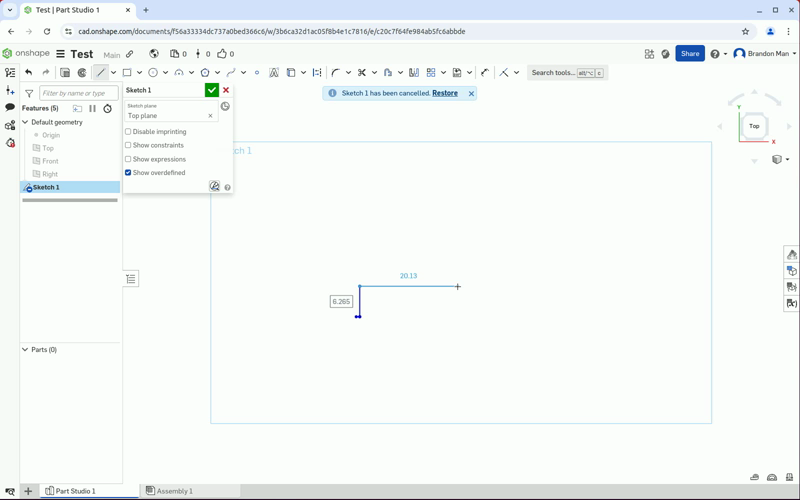
key_up(shift)
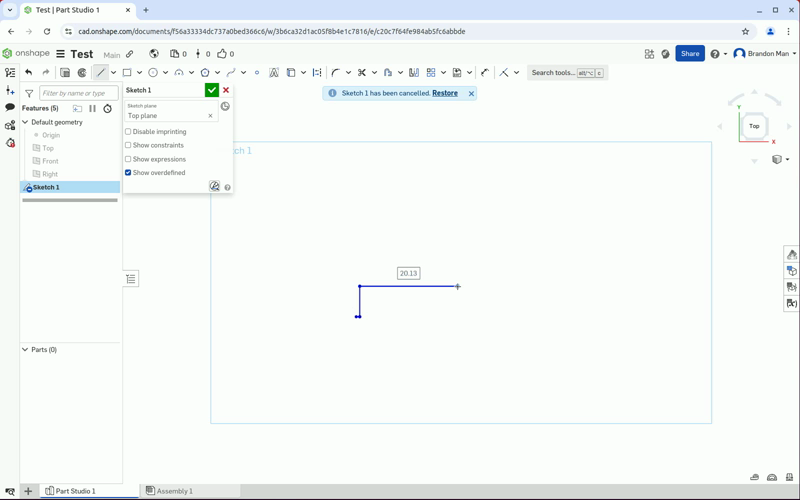
key_down(shift)
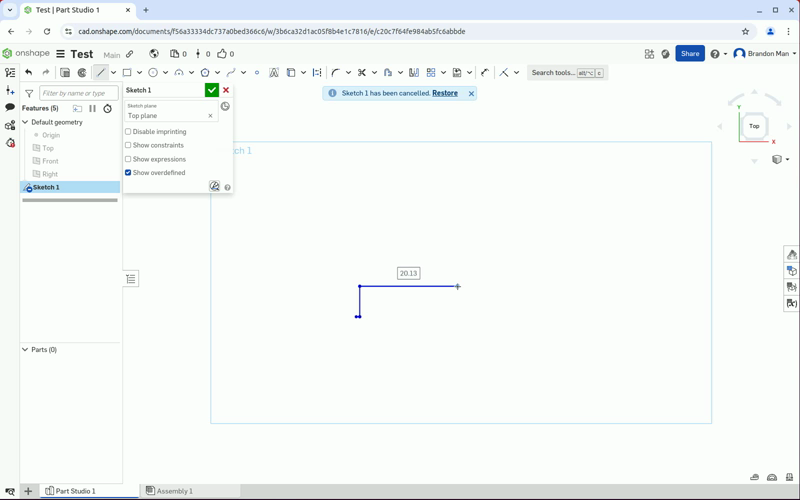
mouse_move(457, 392)
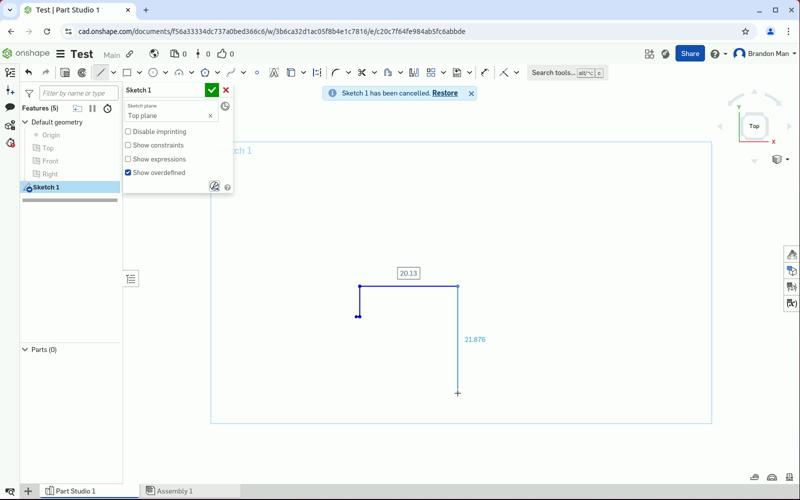
click(457, 392)
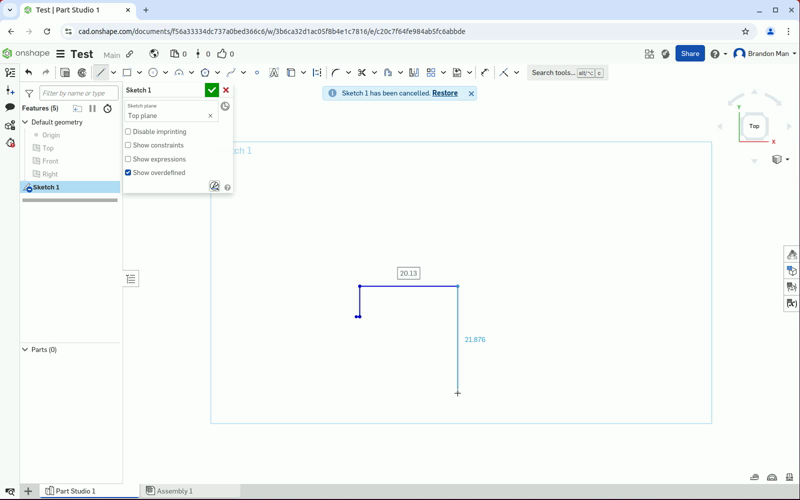
key_up(shift)
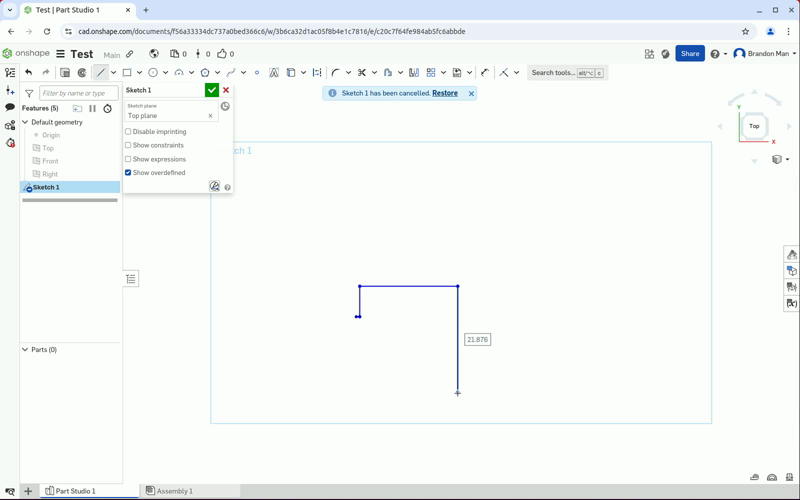
key_down(shift)
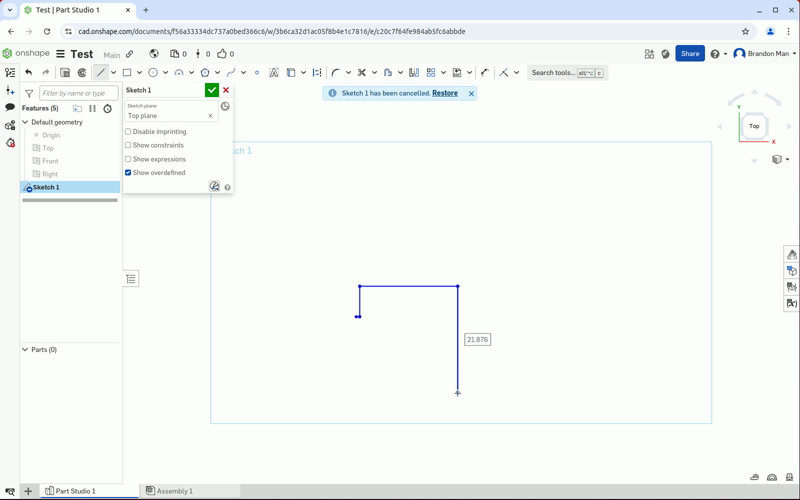
mouse_move(487, 392)
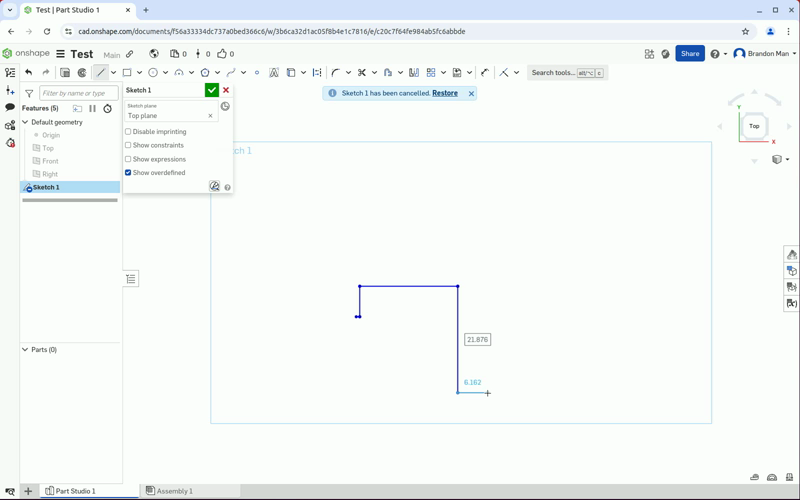
mouse_move(426, 392)
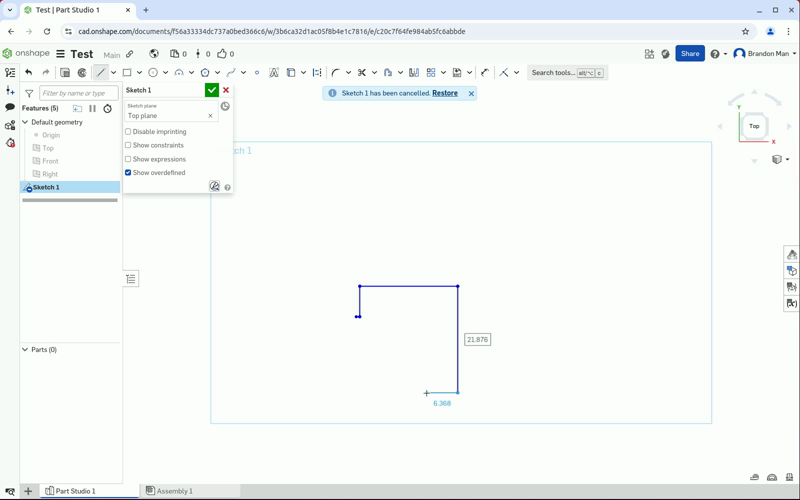
click(426, 392)
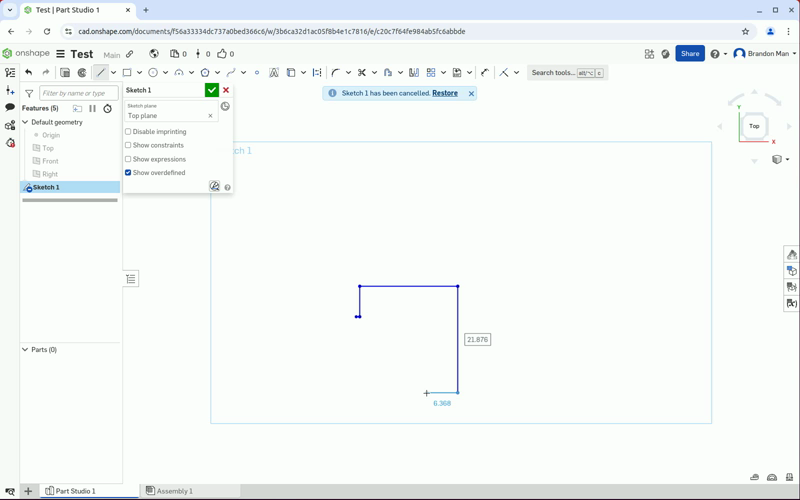
key_up(shift)
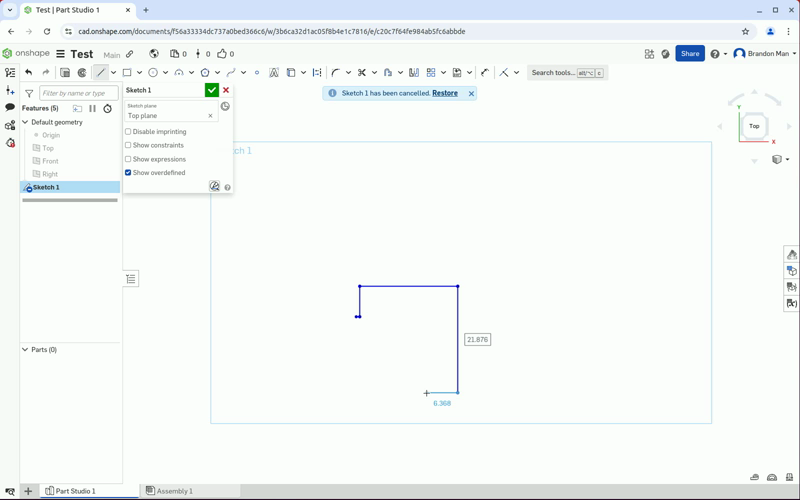
key_down(shift)
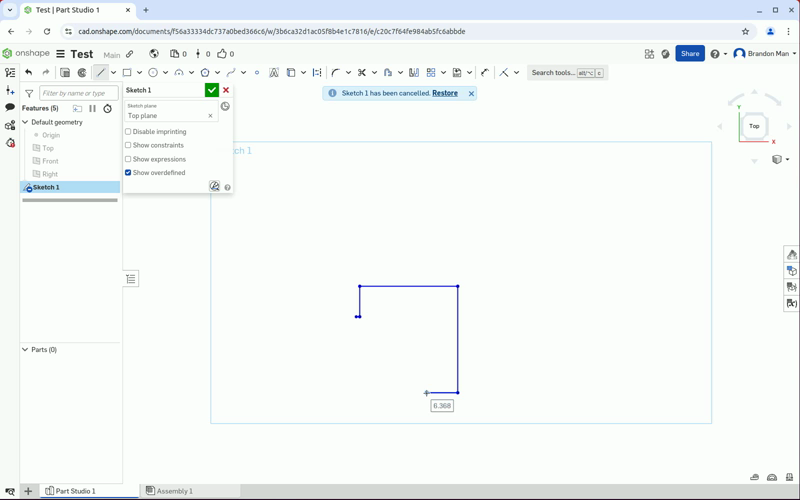
mouse_move(456, 392)
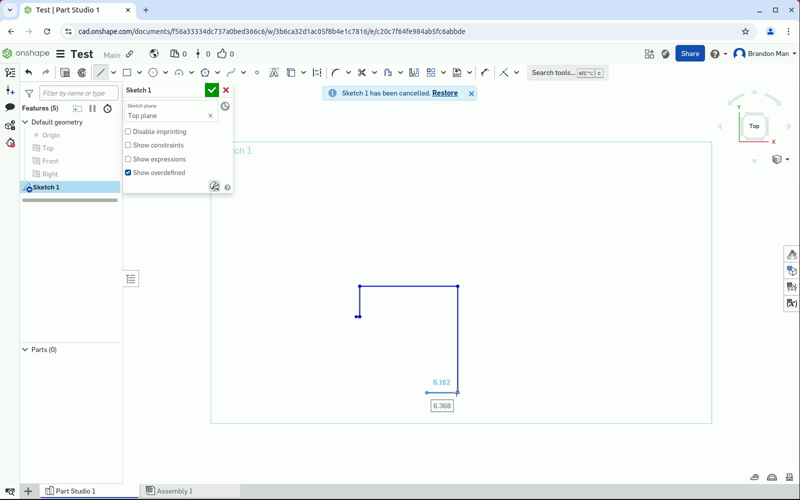
mouse_move(426, 396)
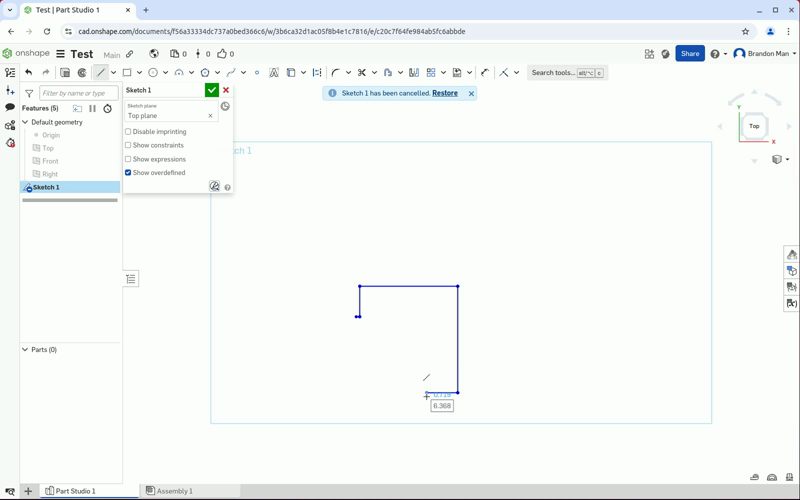
scroll(6)
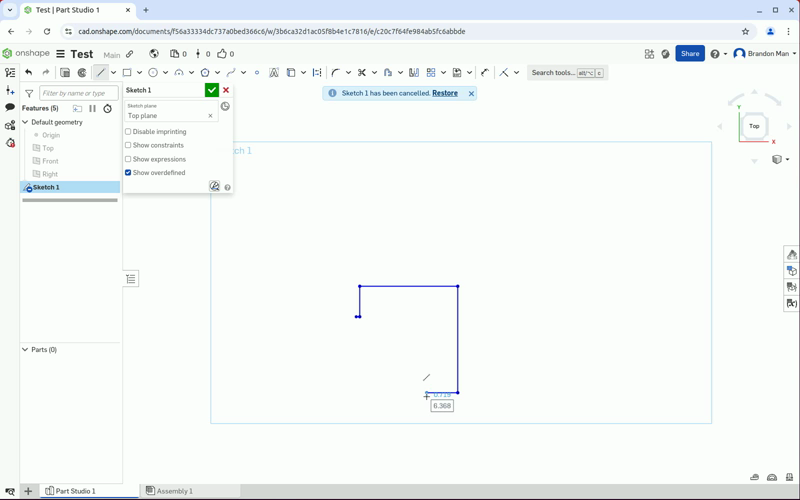
scroll(6)
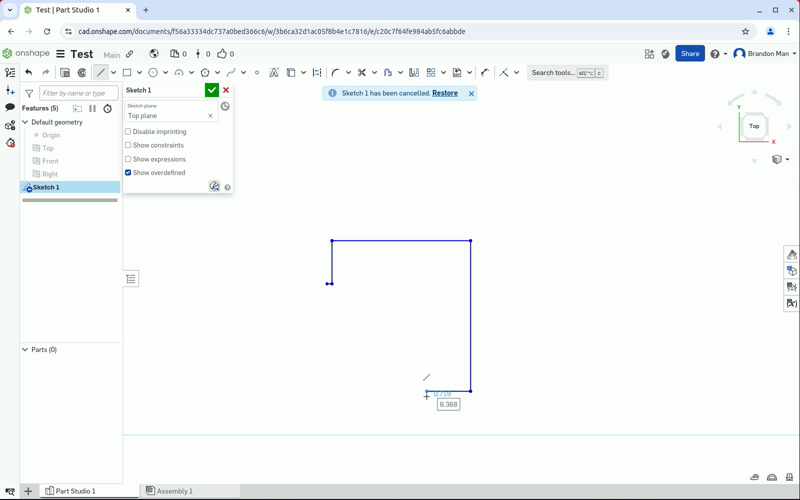
scroll(6)
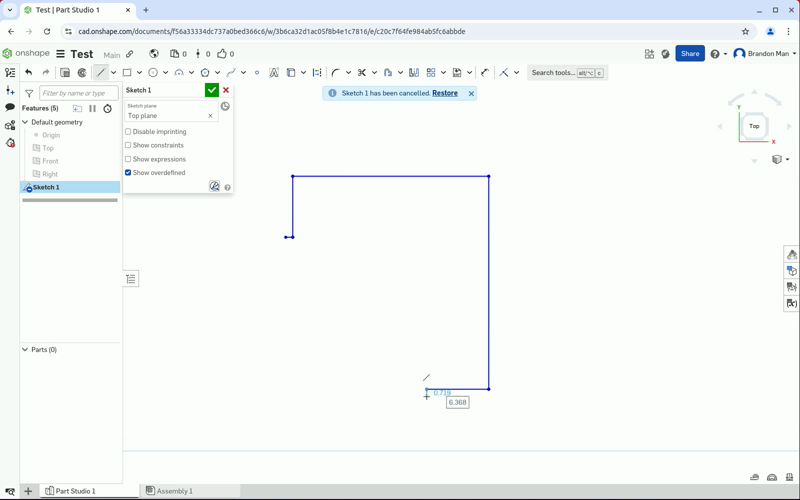
scroll(6)
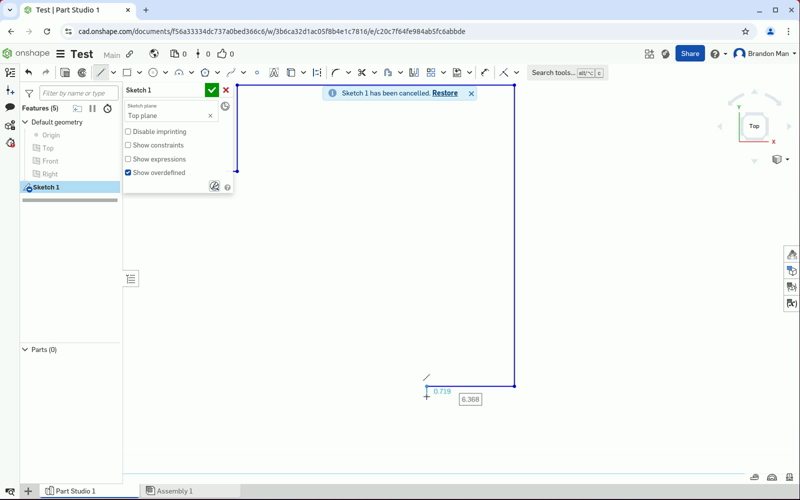
scroll(6)
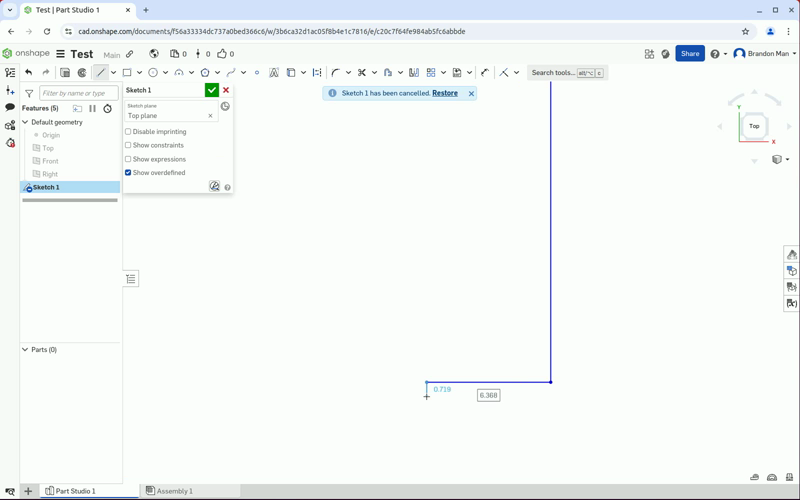
scroll(6)
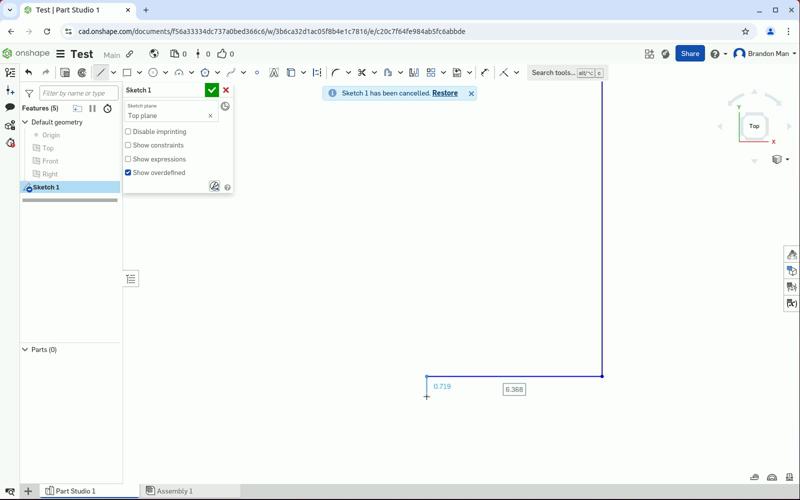
scroll(6)
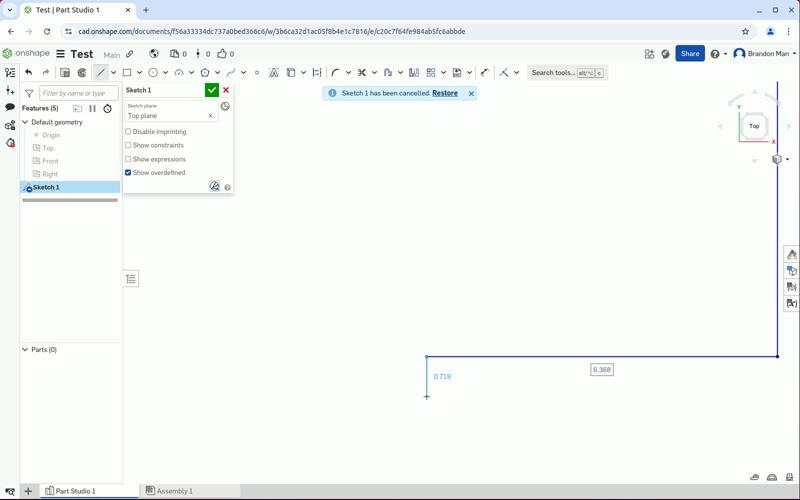
click(426, 396)
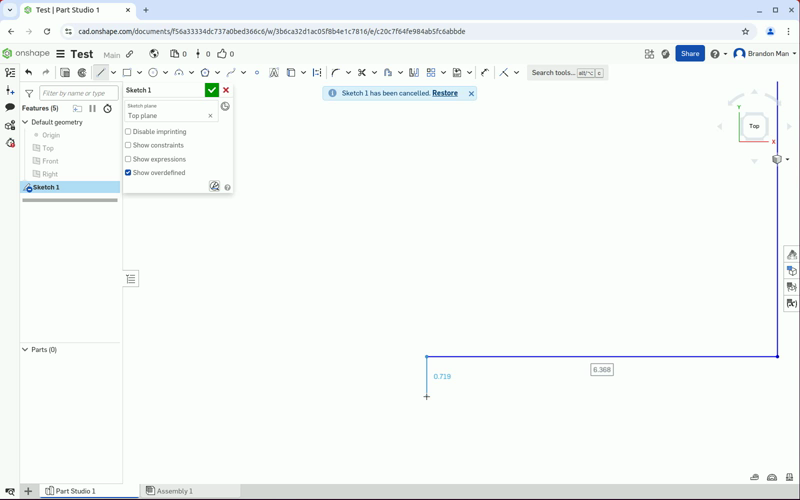
scroll(-6)
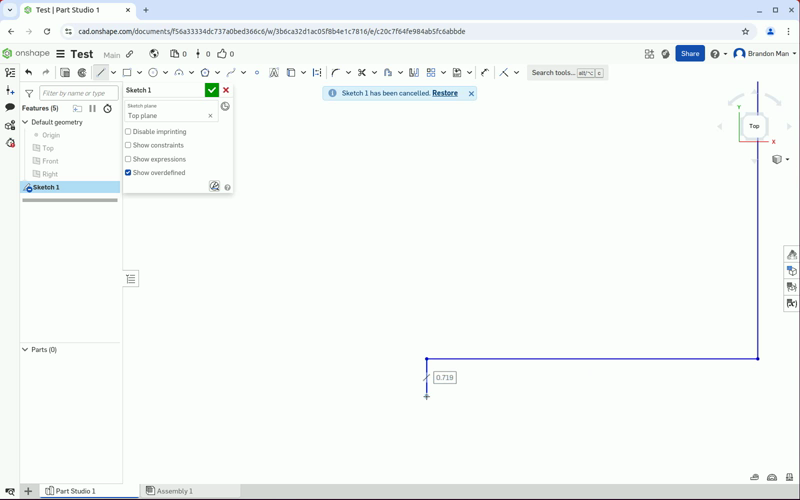
scroll(-6)
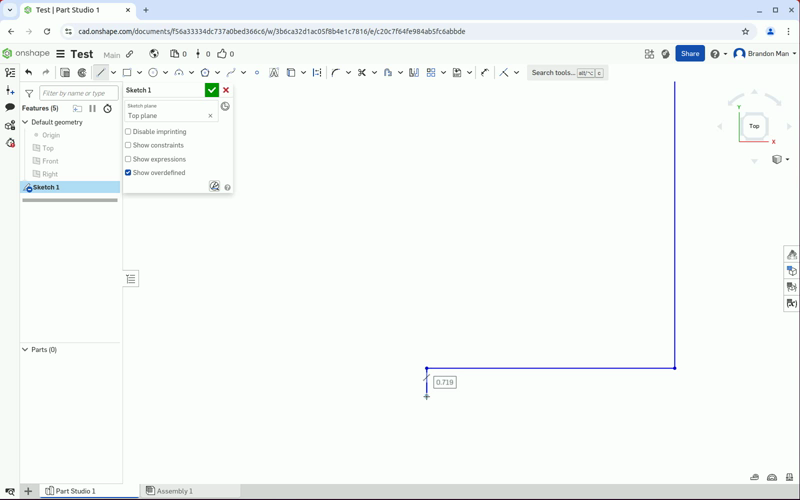
scroll(-6)
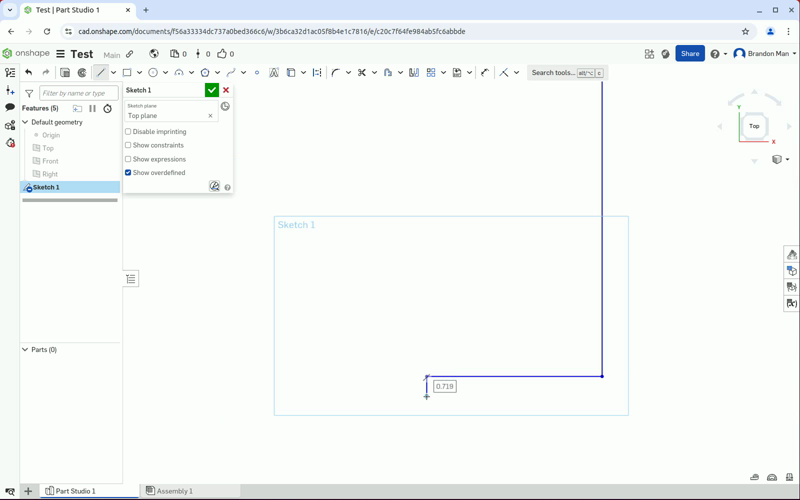
scroll(-6)
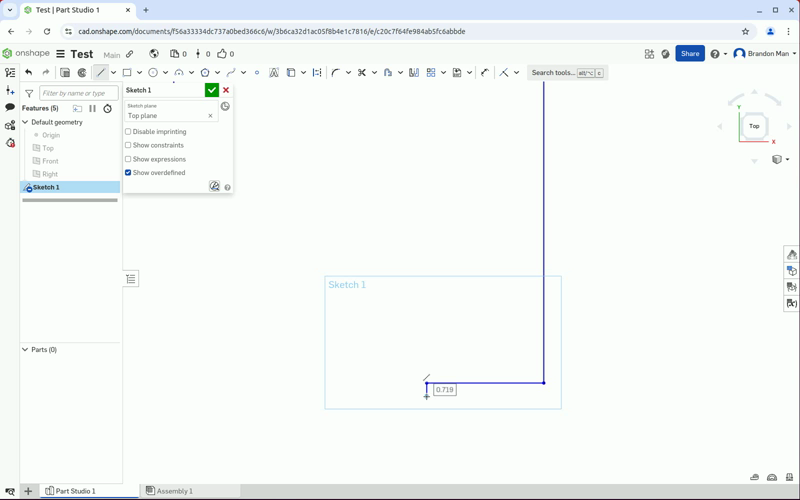
scroll(-6)
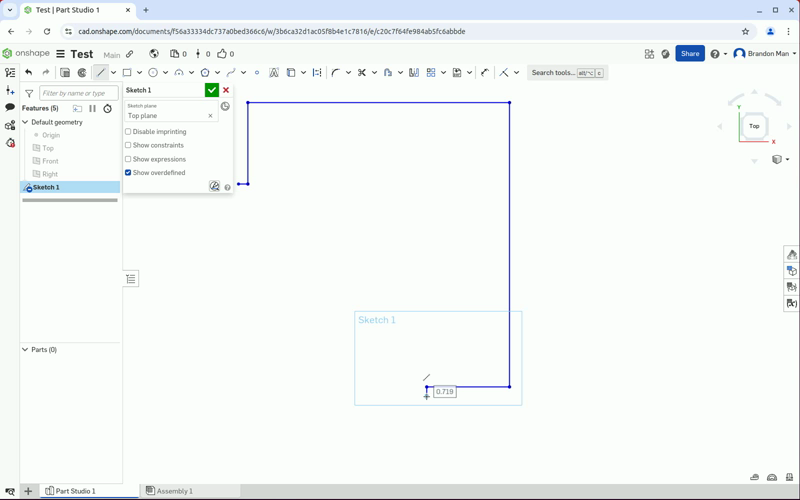
scroll(-6)
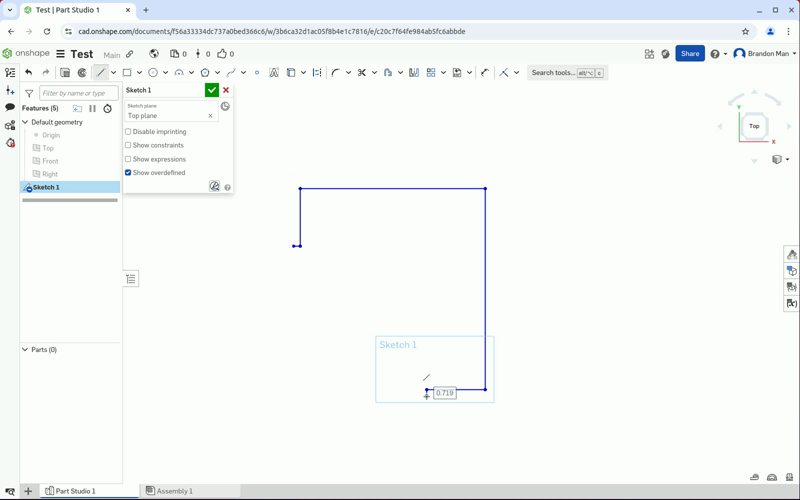
scroll(-6)
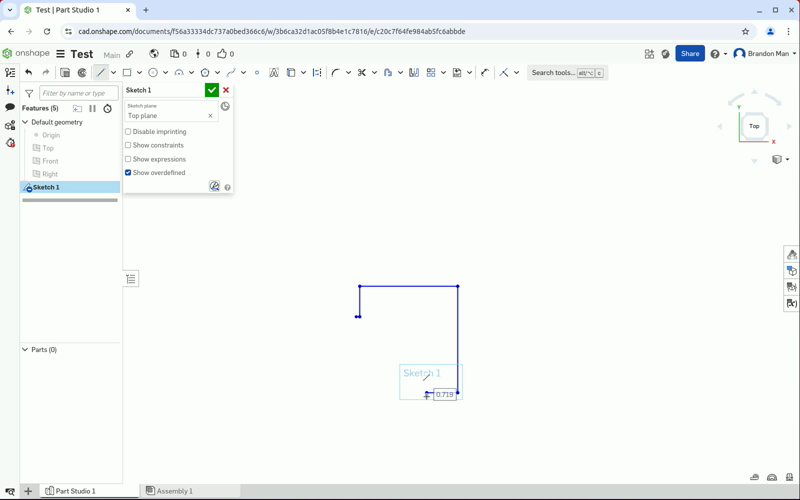
key_up(shift)
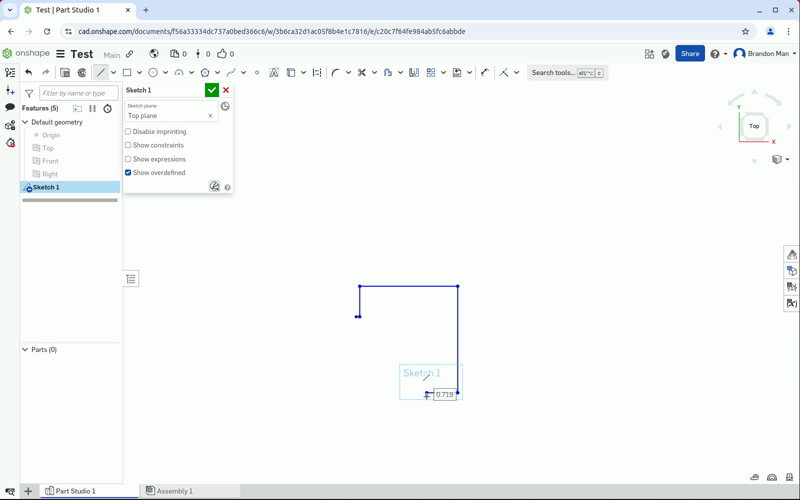
key_down(shift)
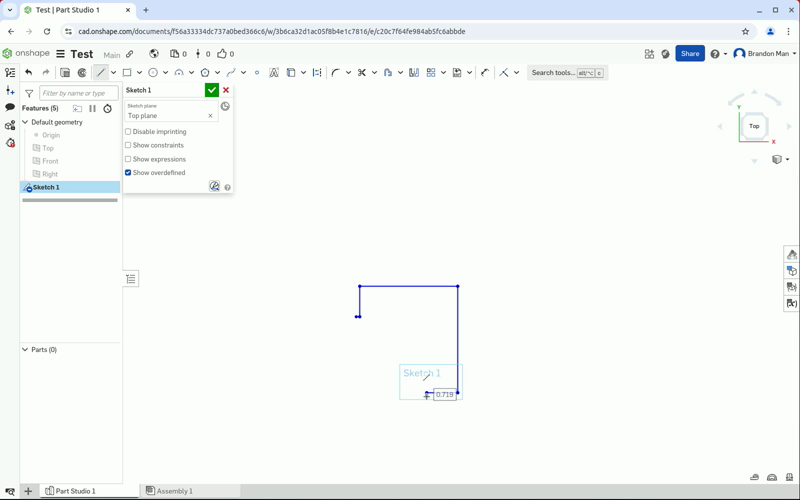
mouse_move(456, 396)
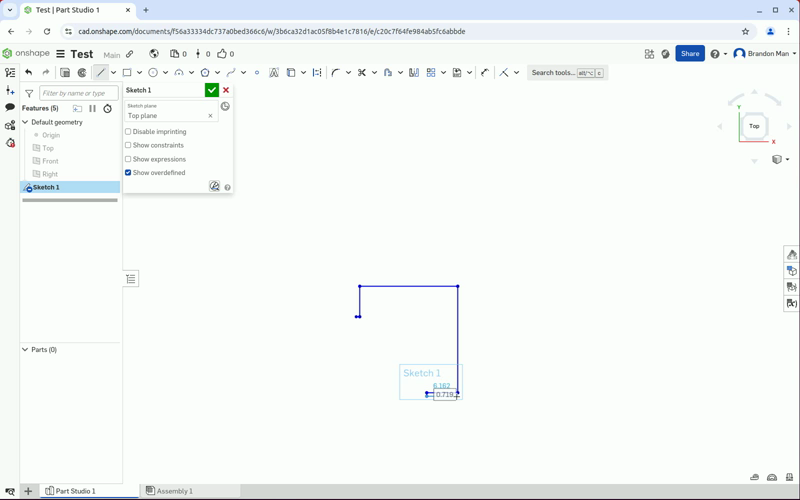
mouse_move(460, 396)
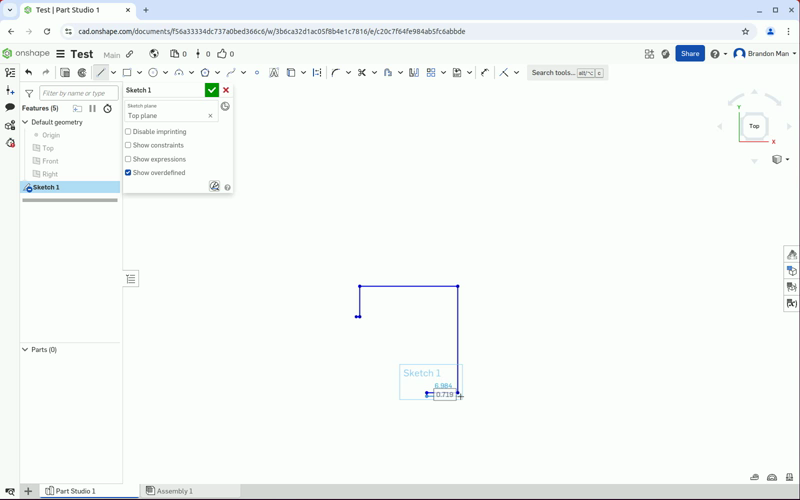
click(460, 396)
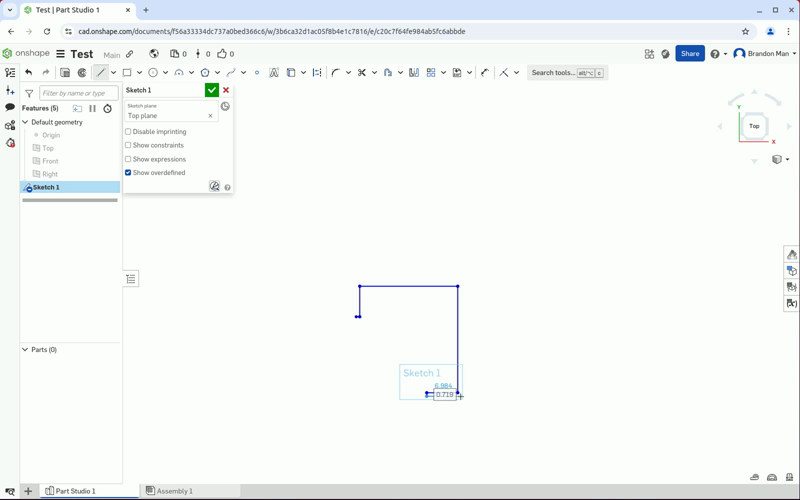
key_up(shift)
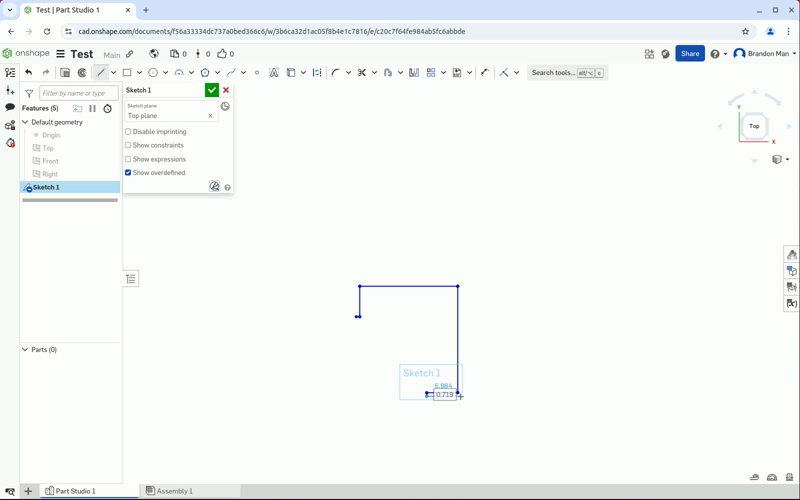
key_down(shift)
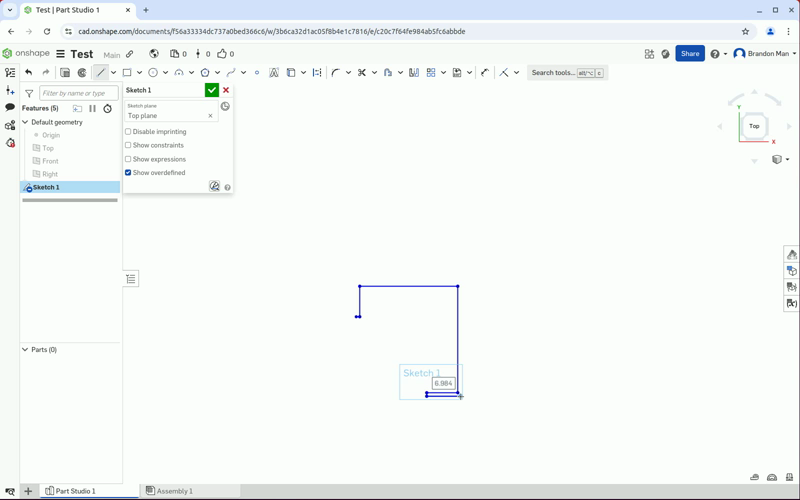
mouse_move(460, 282)
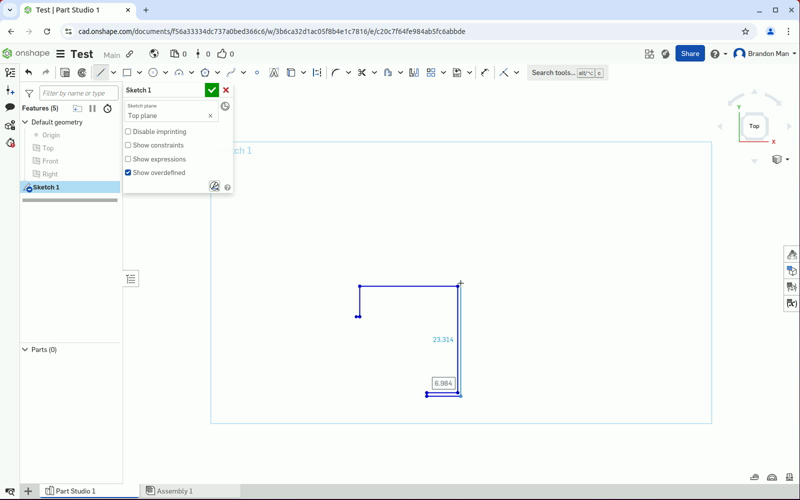
click(460, 282)
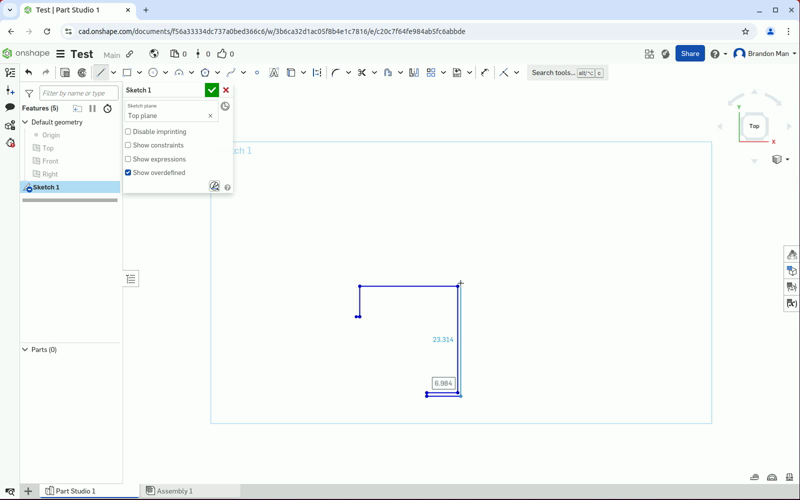
key_up(shift)
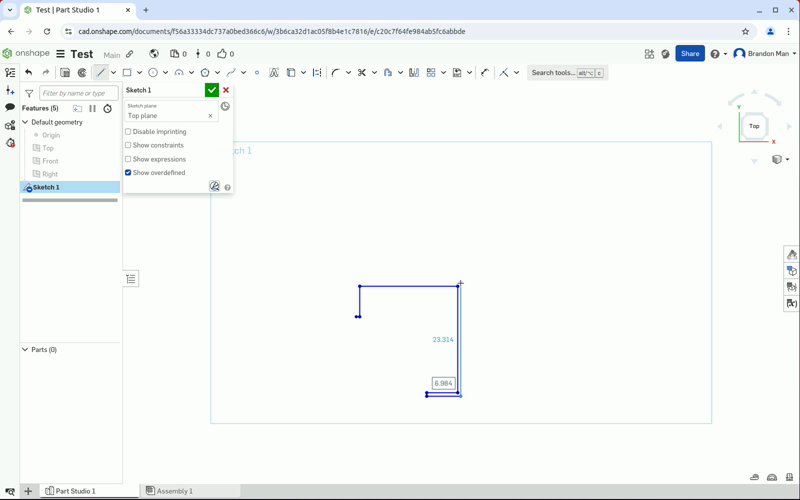
key_down(shift)
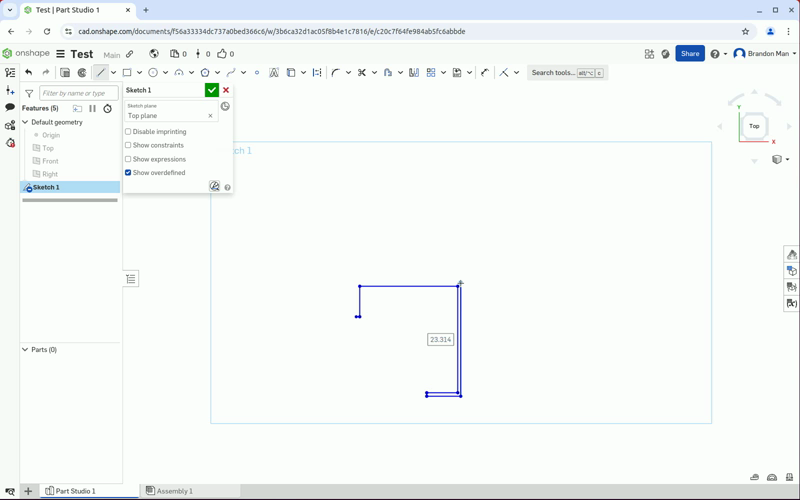
mouse_move(356, 282)
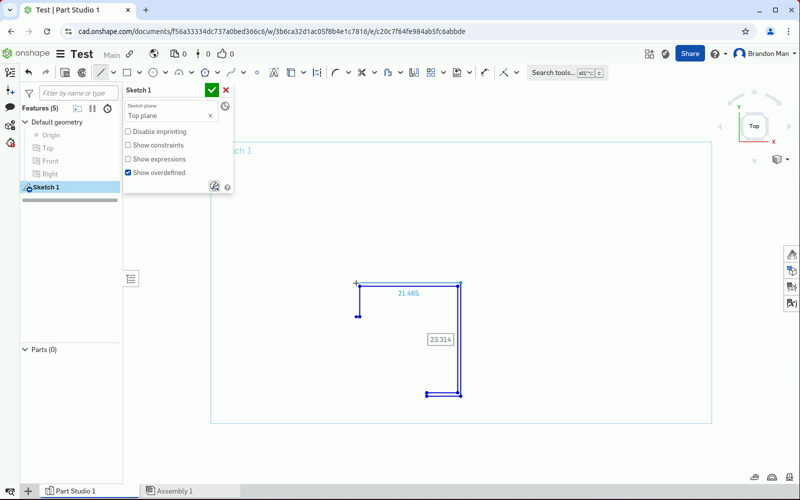
click(356, 282)
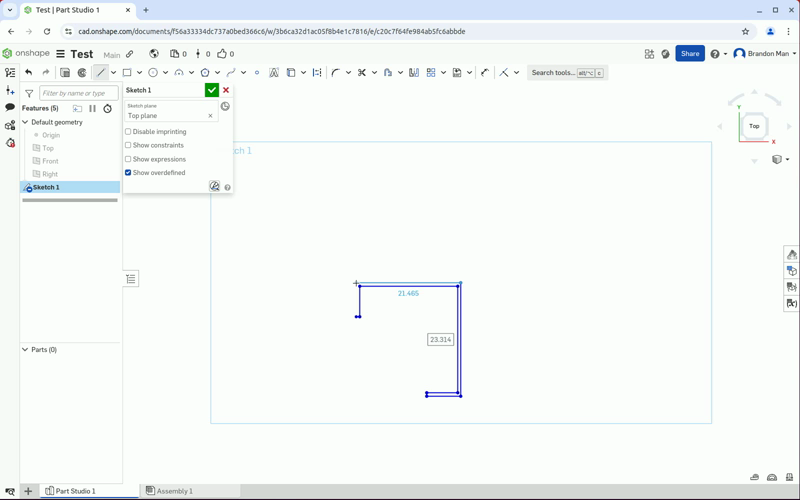
key_up(shift)
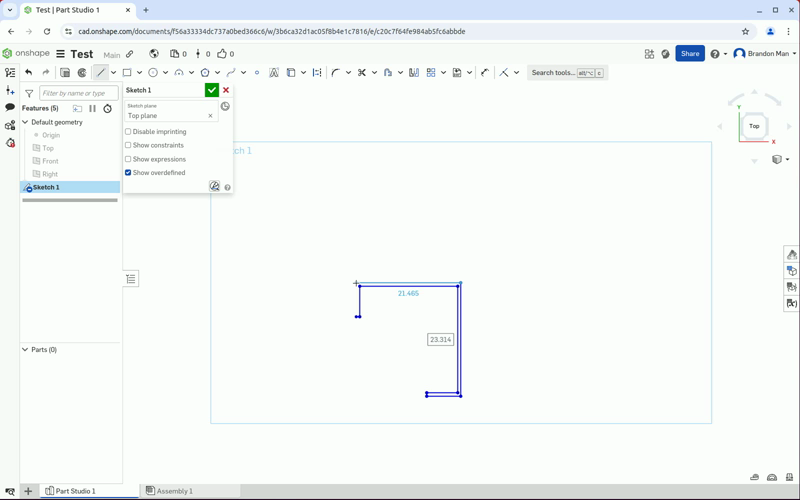
mouse_move(386, 282)
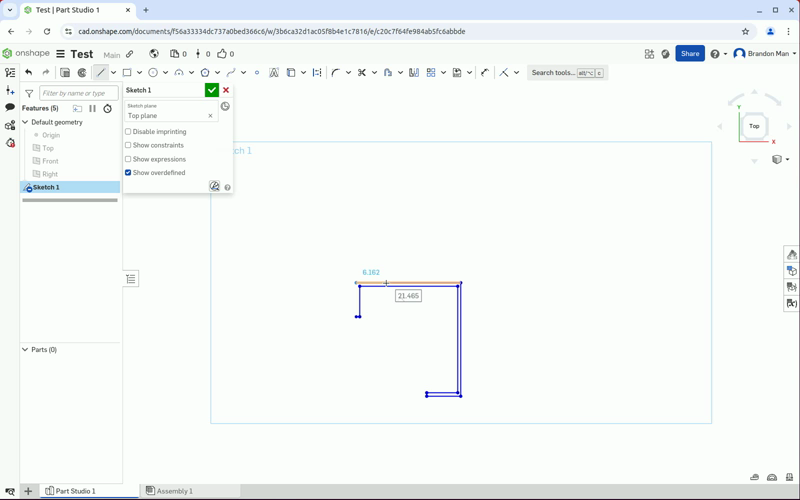
key_down(shift)
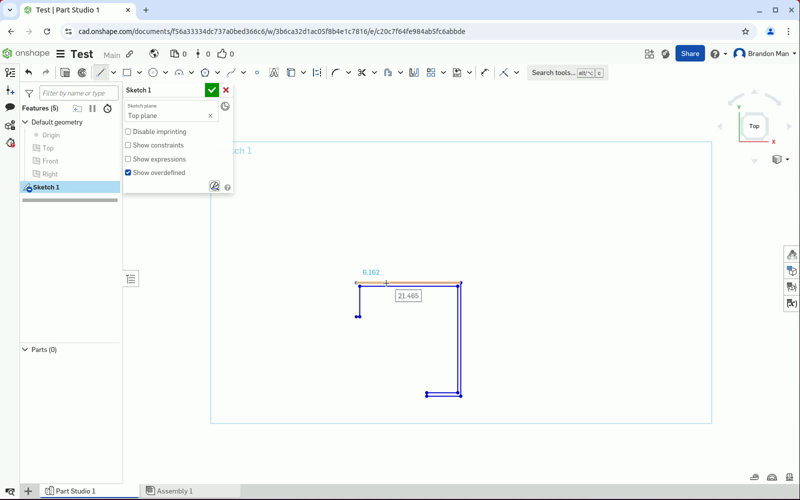
mouse_move(356, 316)
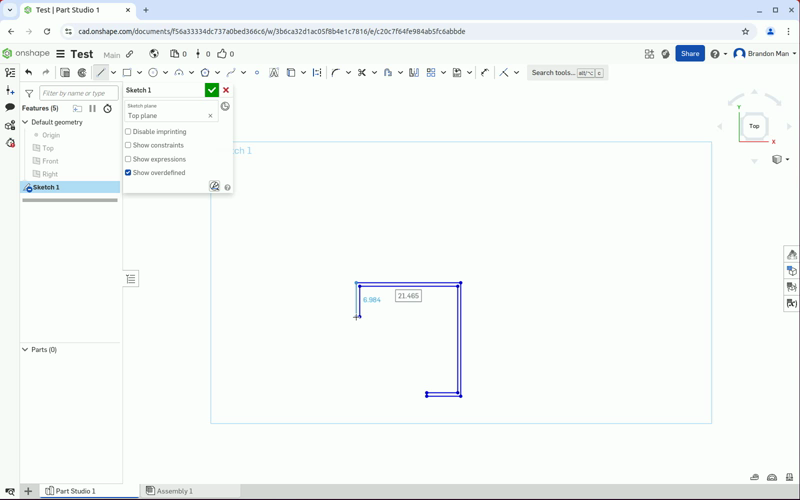
scroll(6)
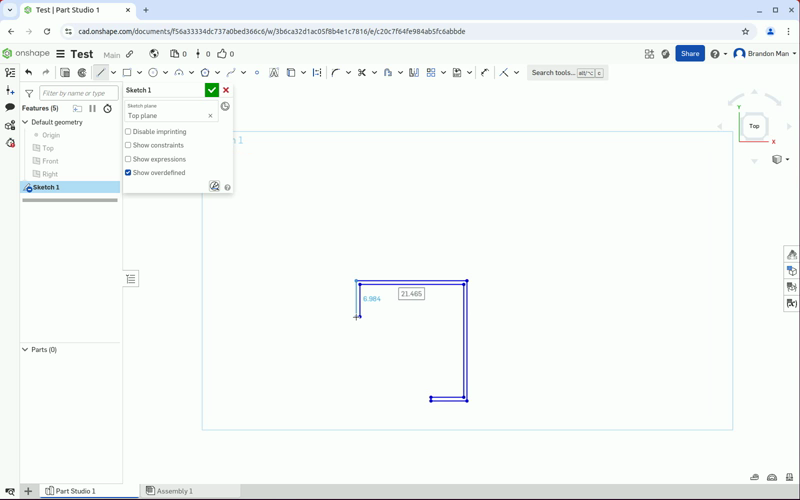
scroll(6)
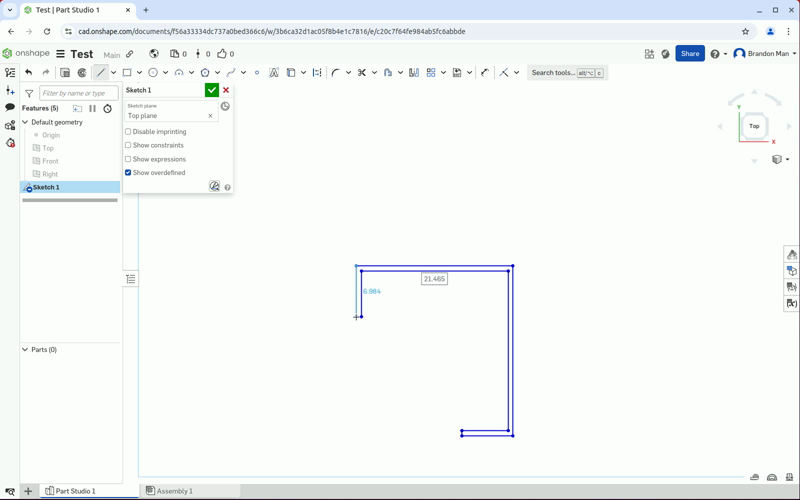
scroll(6)
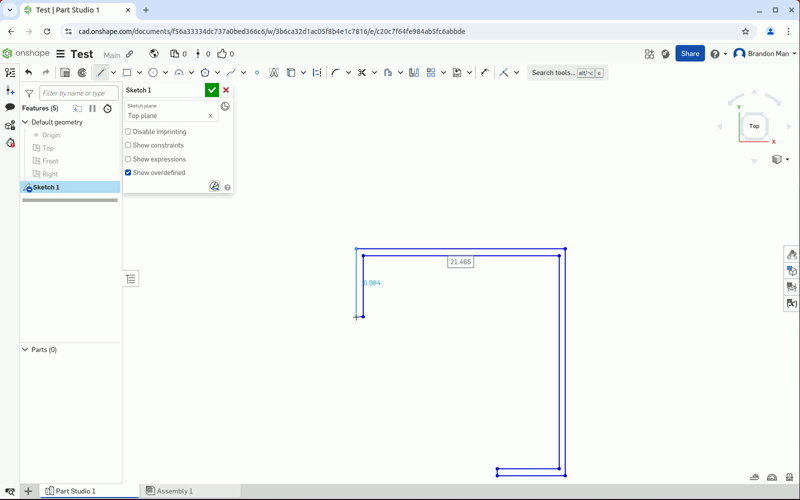
scroll(6)
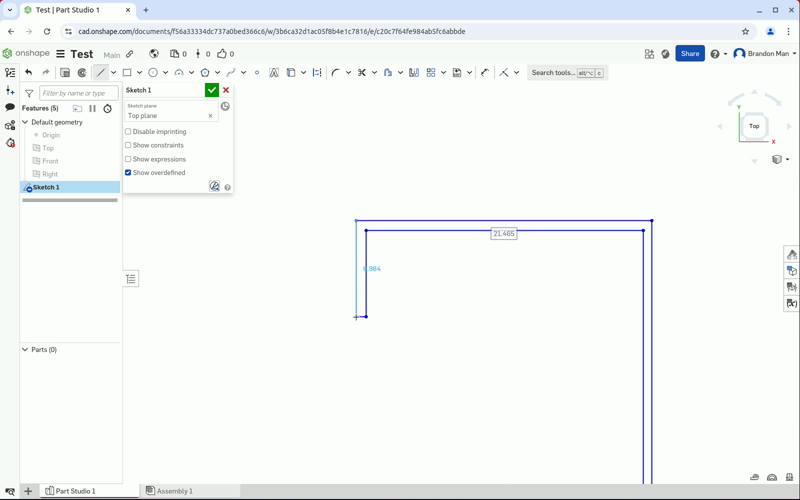
scroll(6)
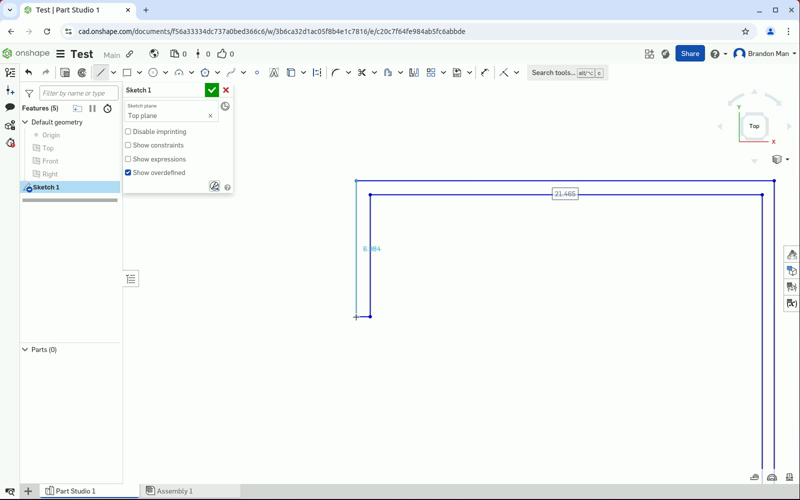
scroll(6)
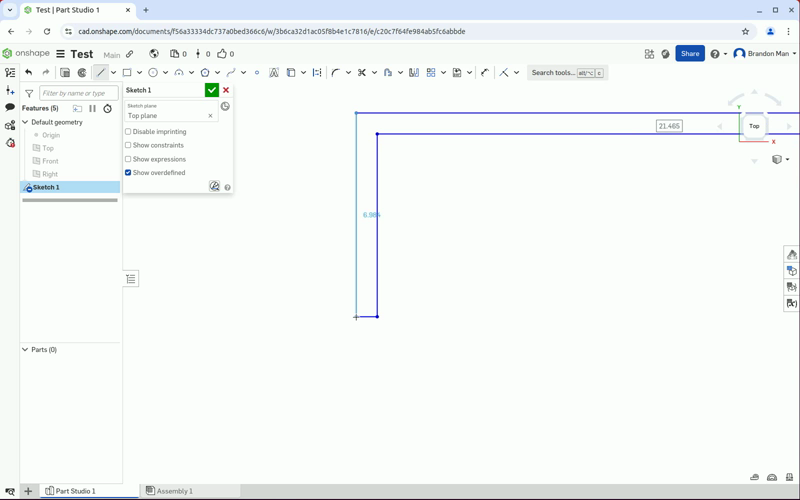
scroll(6)
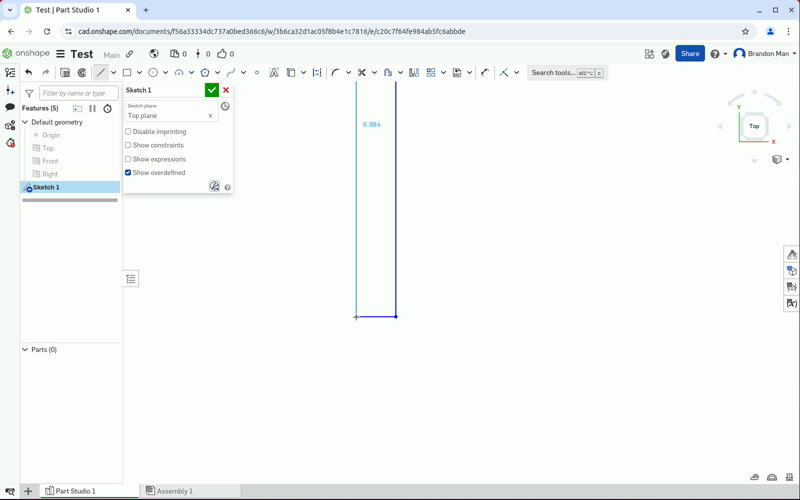
key_up(shift)
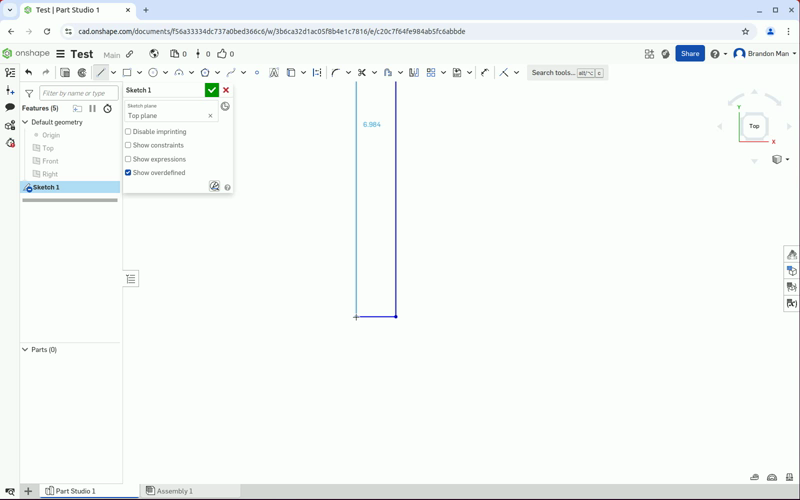
click(356, 316)
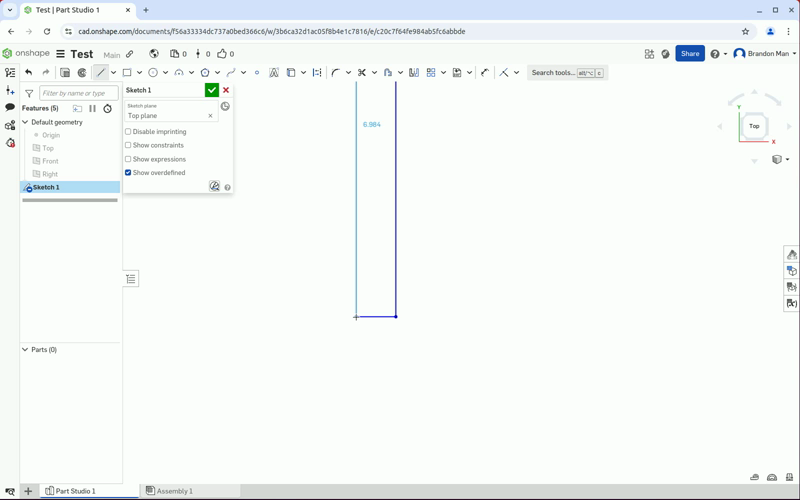
scroll(-6)
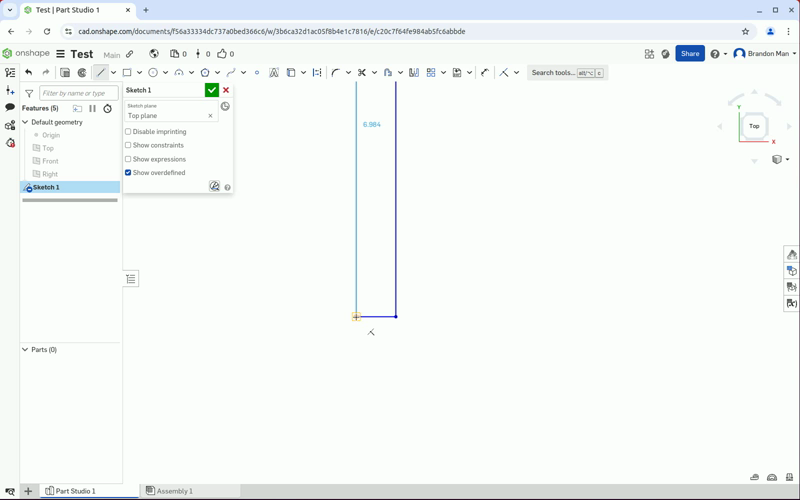
scroll(-6)
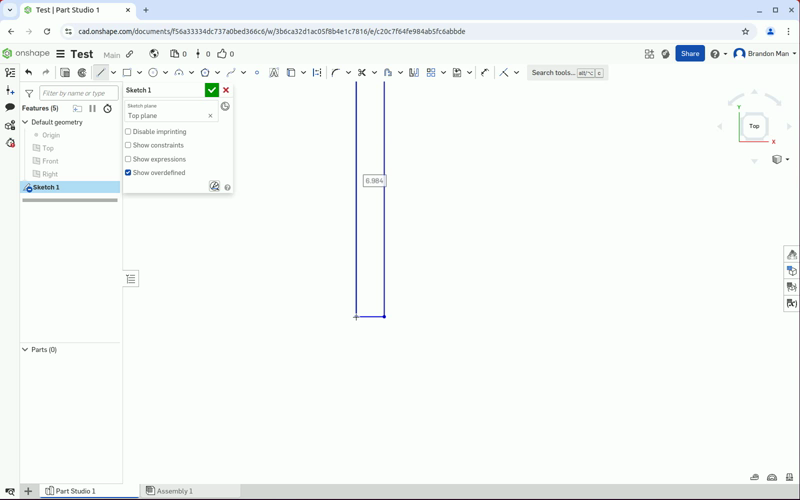
scroll(-6)
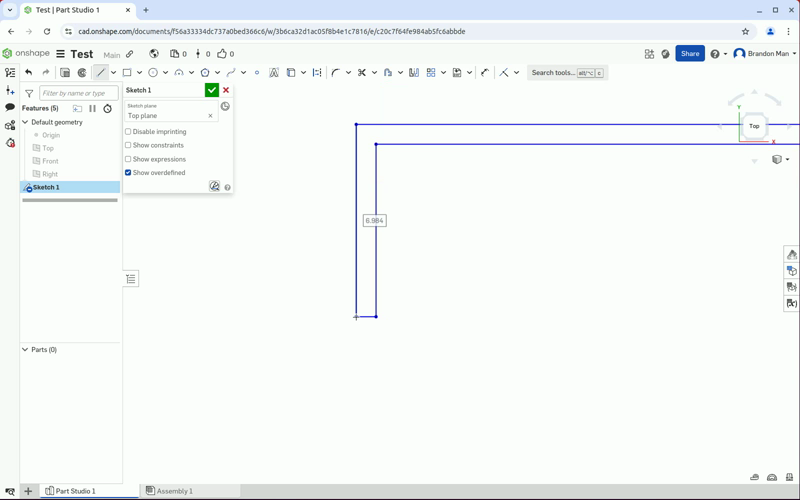
scroll(-6)
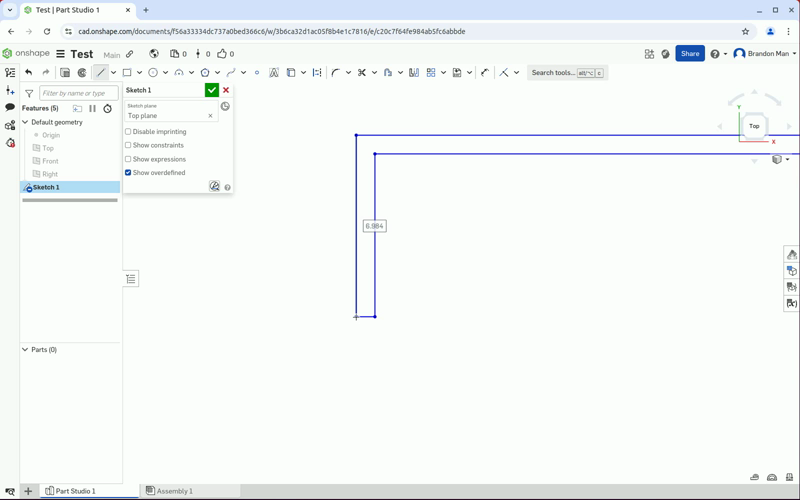
scroll(-6)
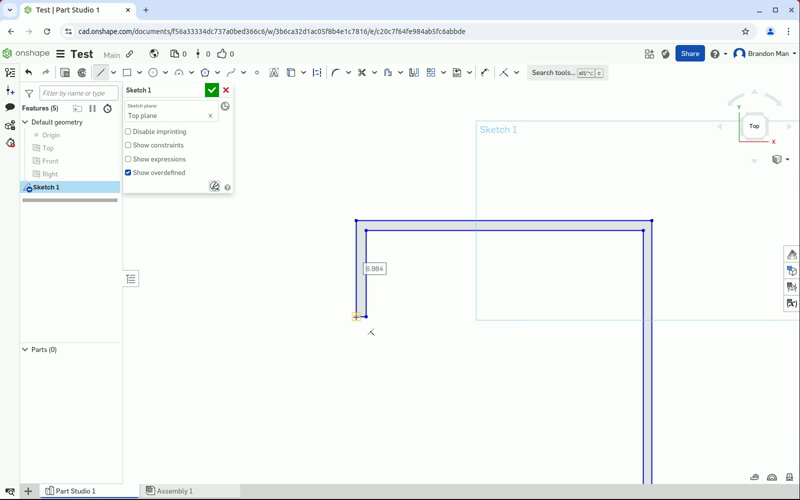
scroll(-6)
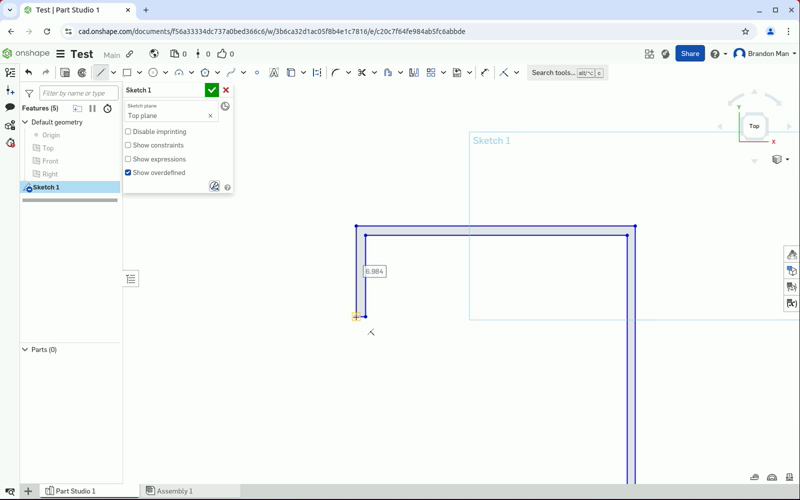
scroll(-6)
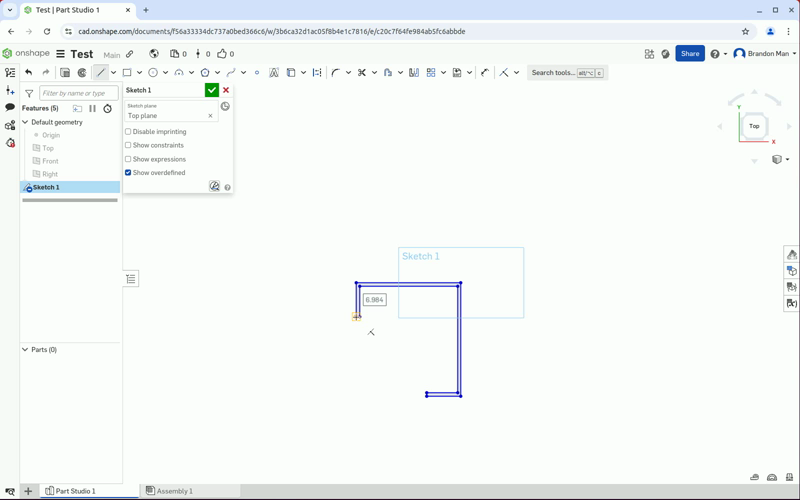
key(esc)
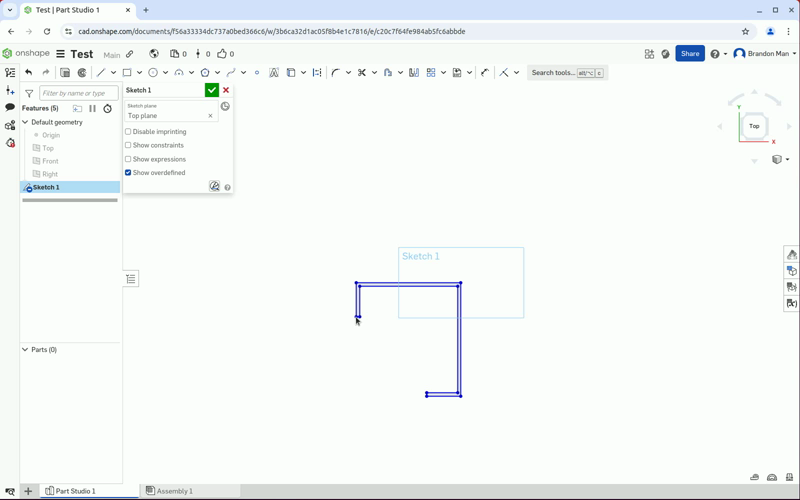
mouse_move(459, 371)
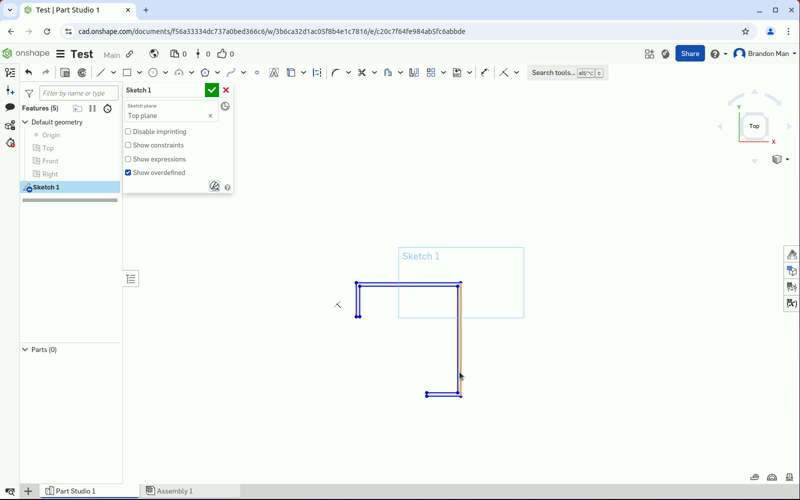
scroll(6)
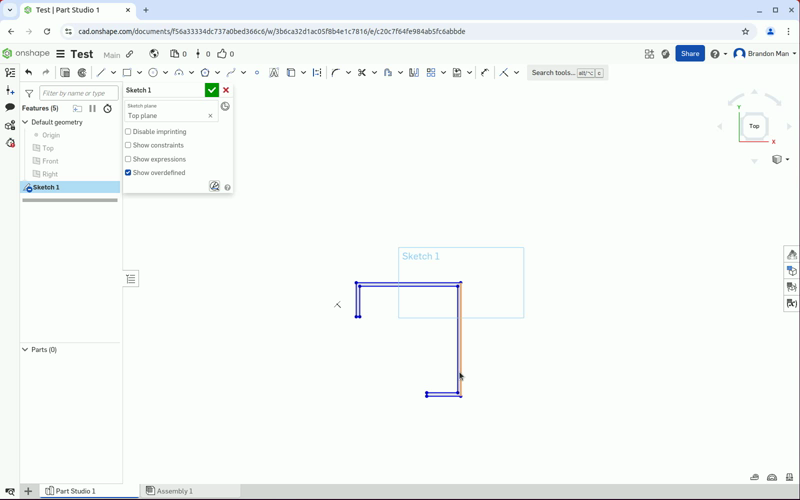
scroll(6)
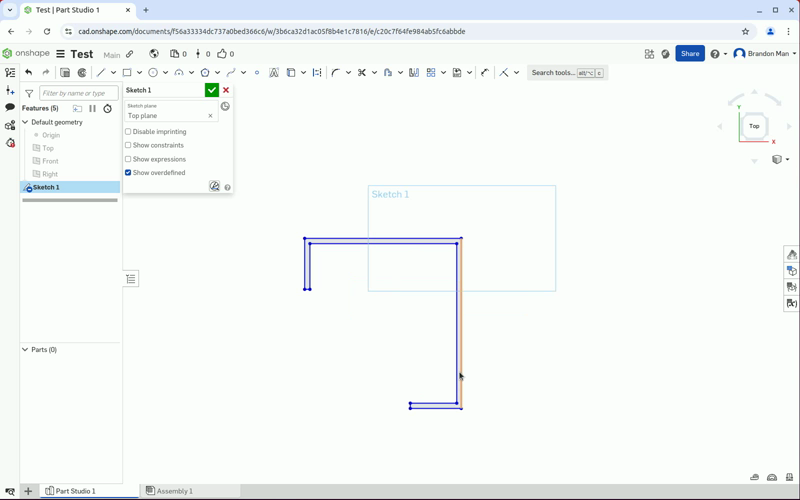
scroll(6)
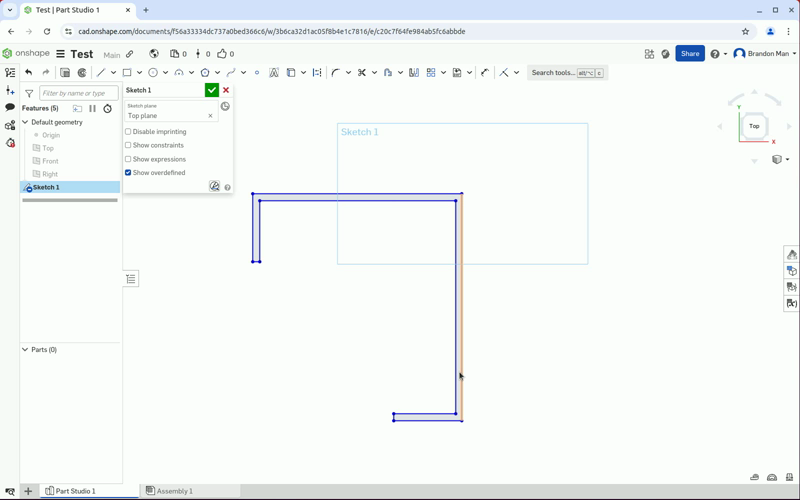
scroll(6)
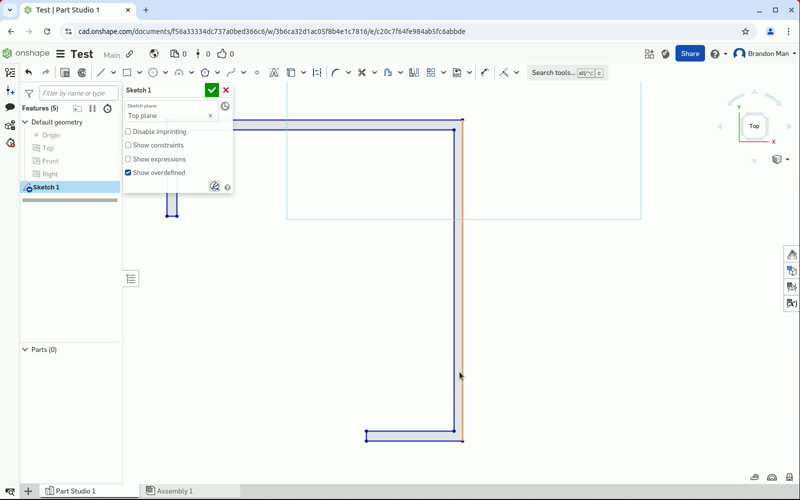
scroll(6)
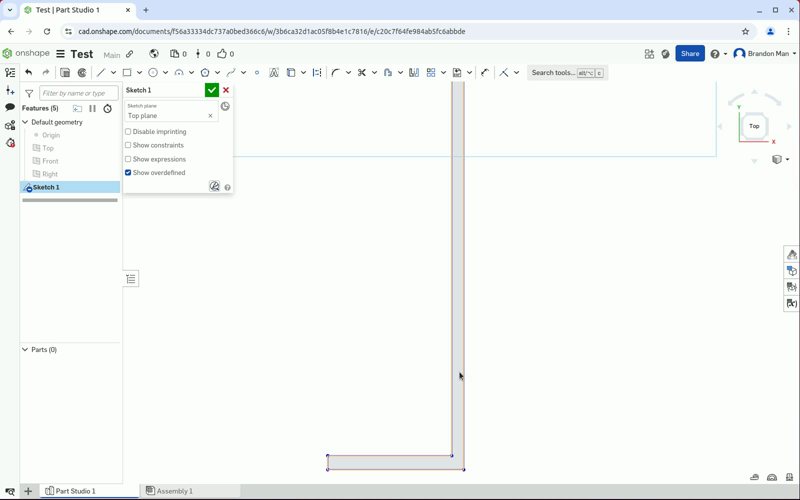
scroll(6)
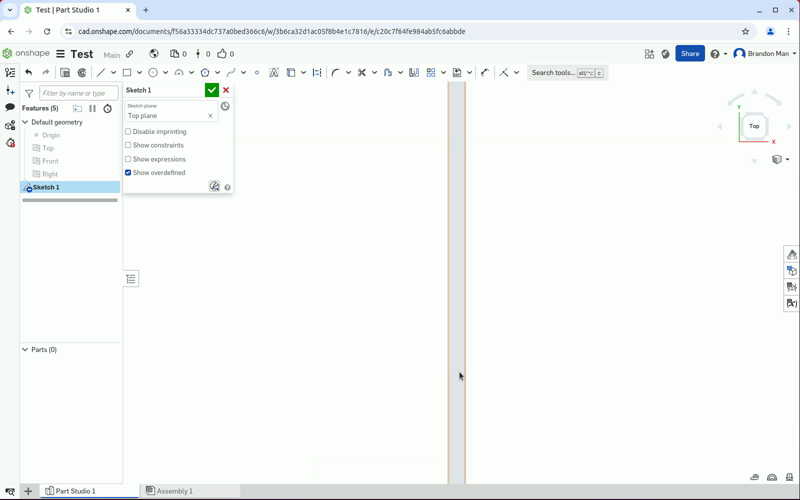
scroll(6)
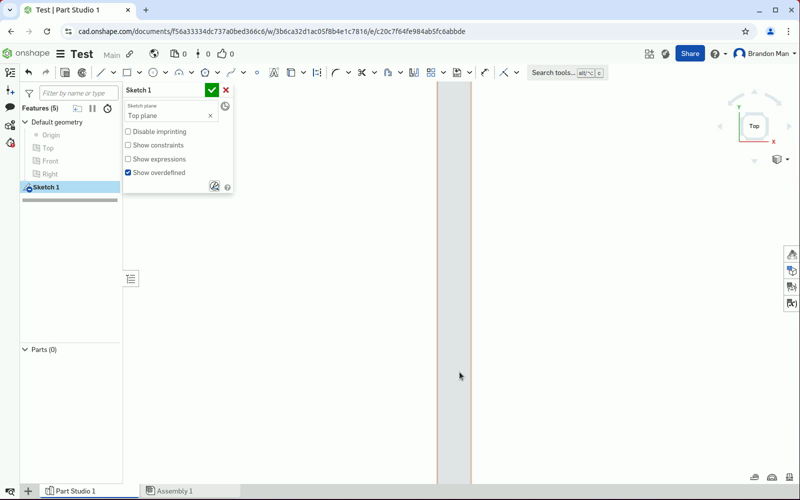
click(459, 371)
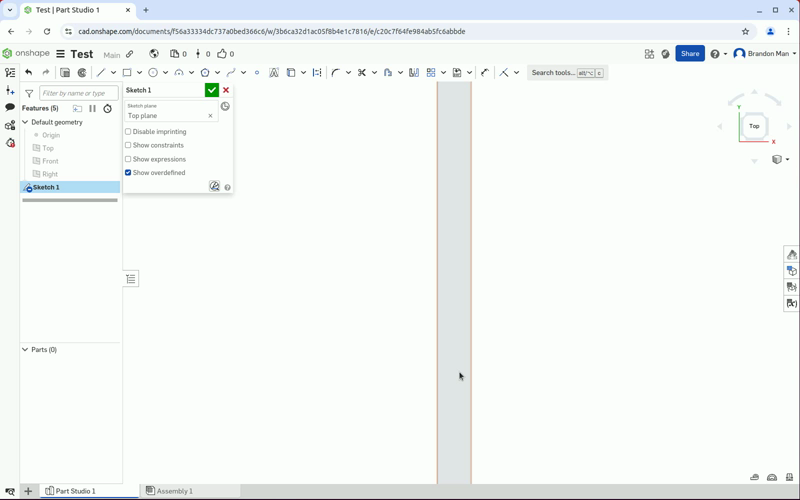
scroll(-6)
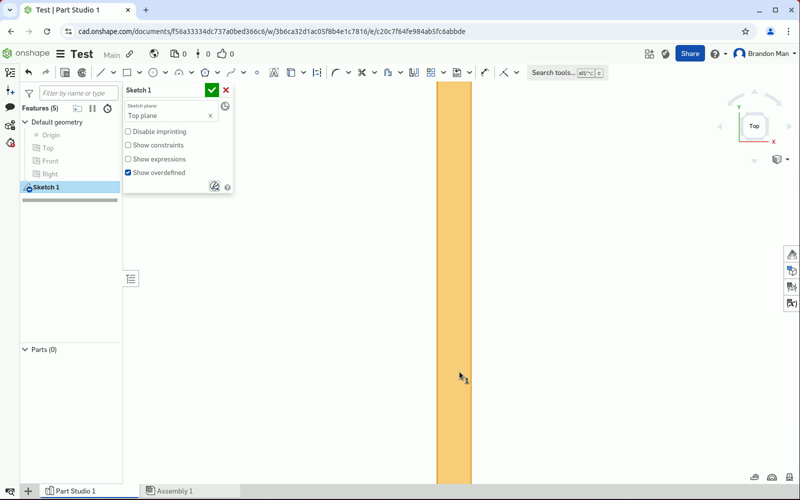
scroll(-6)
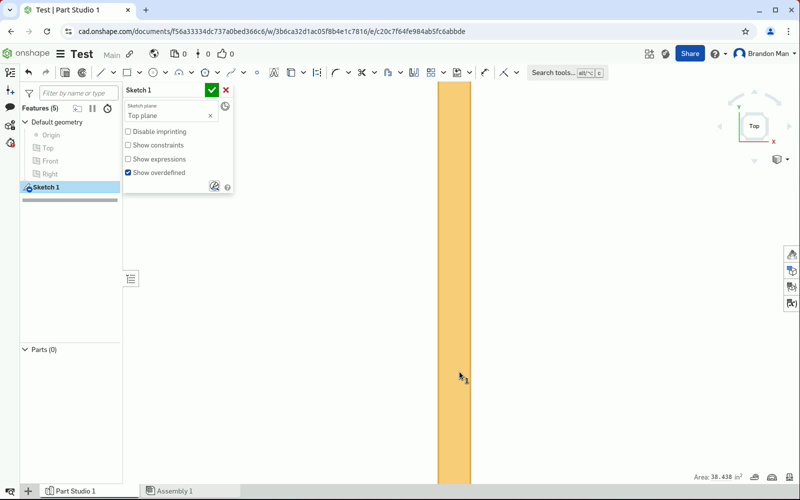
scroll(-6)
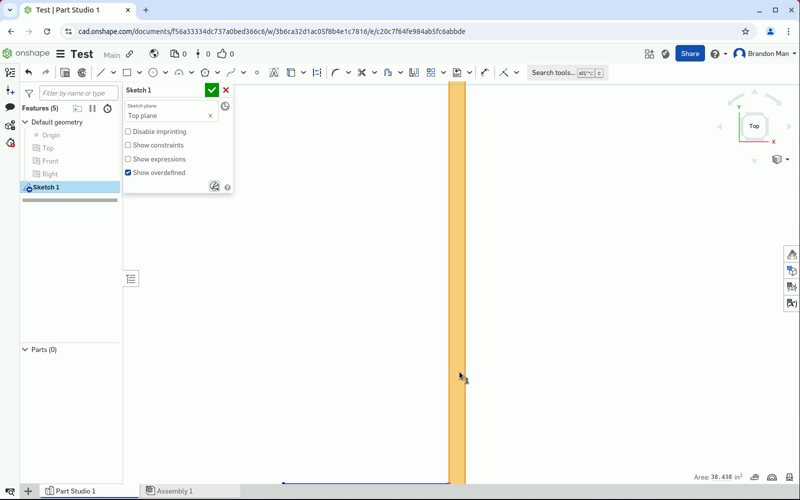
scroll(-6)
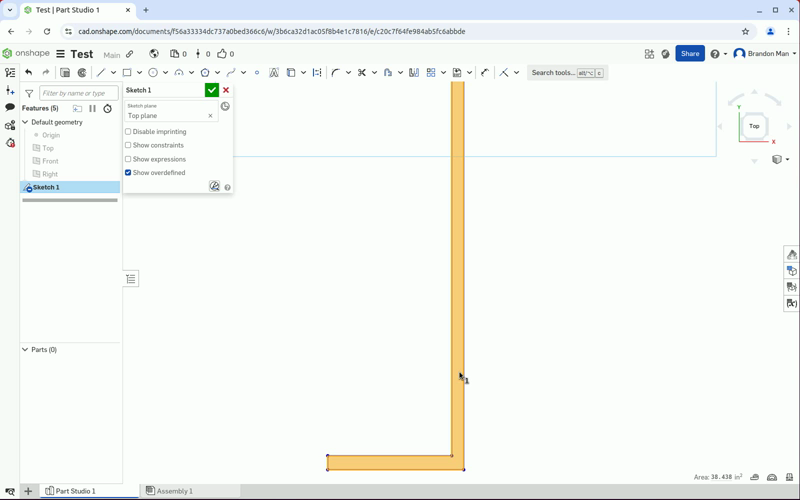
scroll(-6)
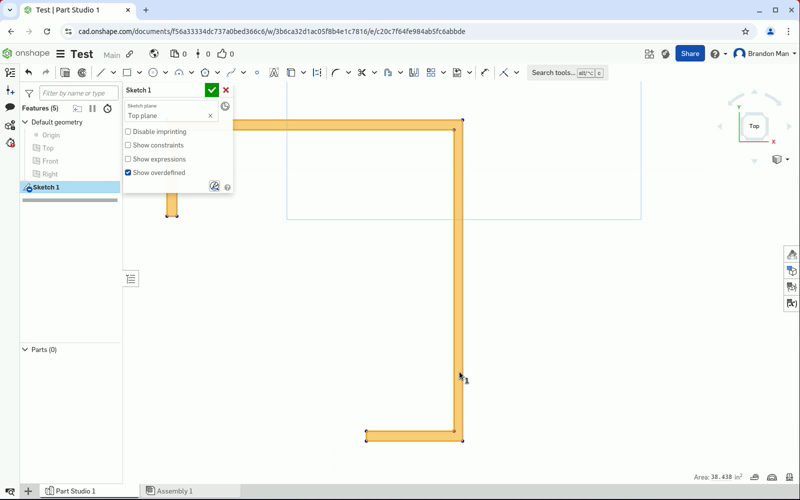
scroll(-6)
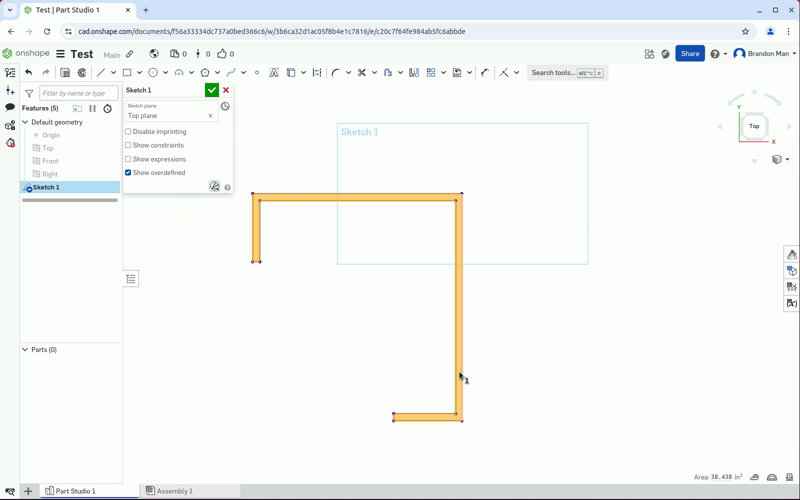
scroll(-6)
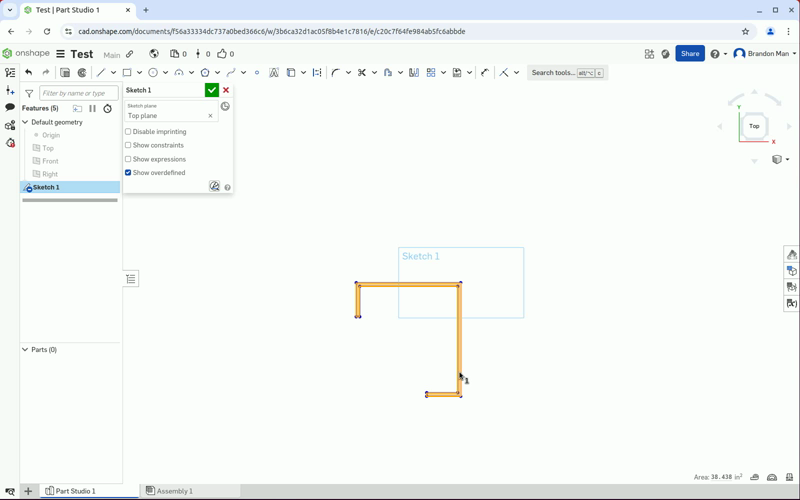
mouse_move(73, 352)
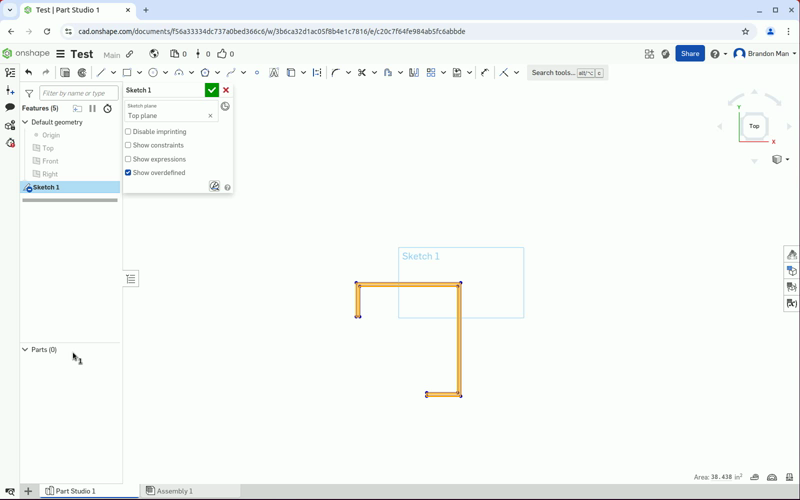
key(shift+y)
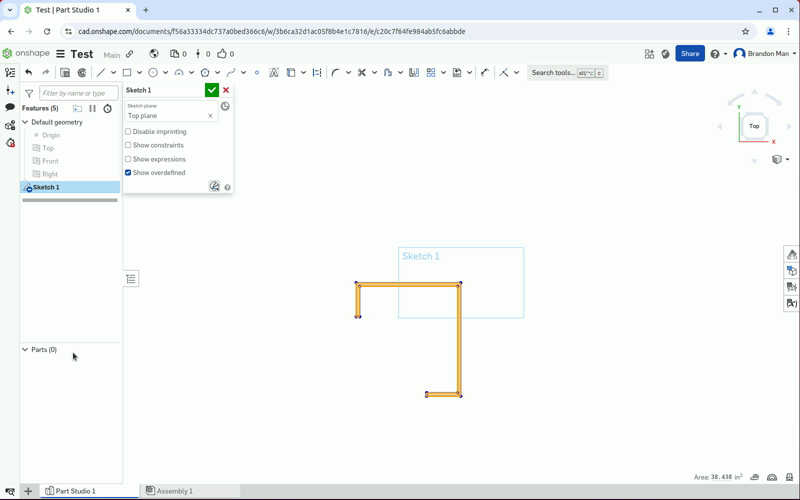
key(shift+e)
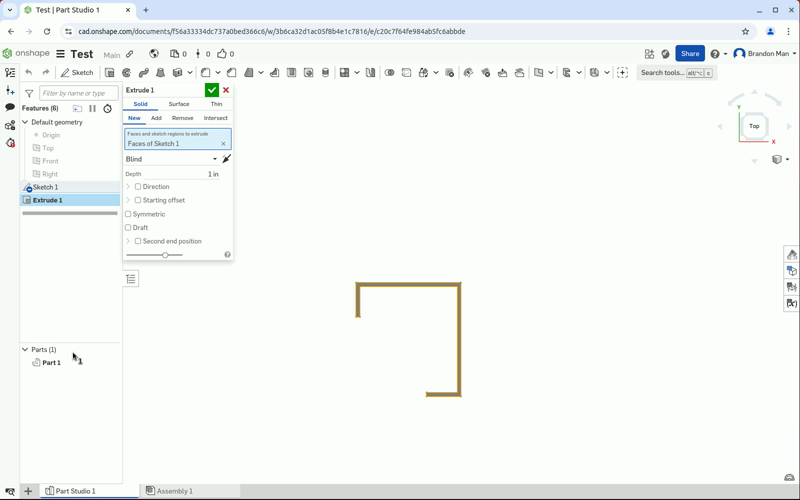
mouse_move(143, 106)
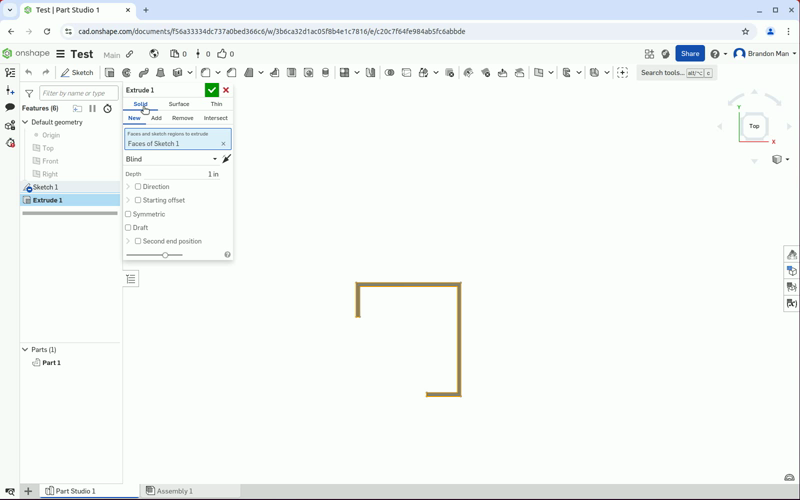
click(143, 106)
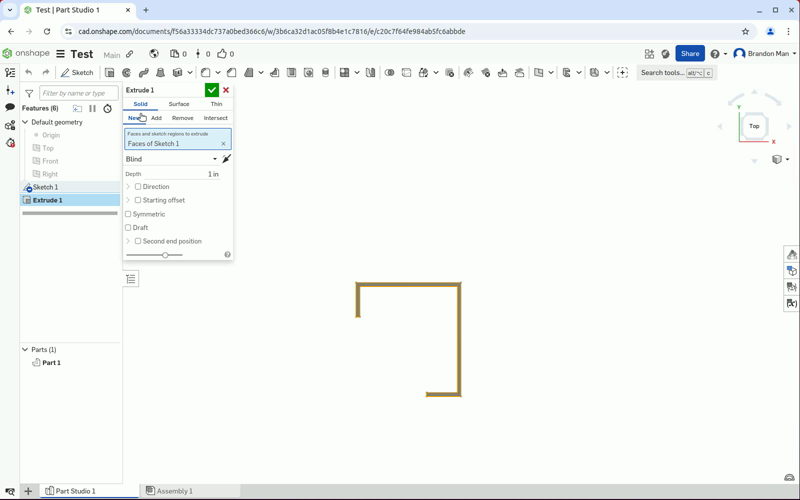
mouse_move(137, 120)
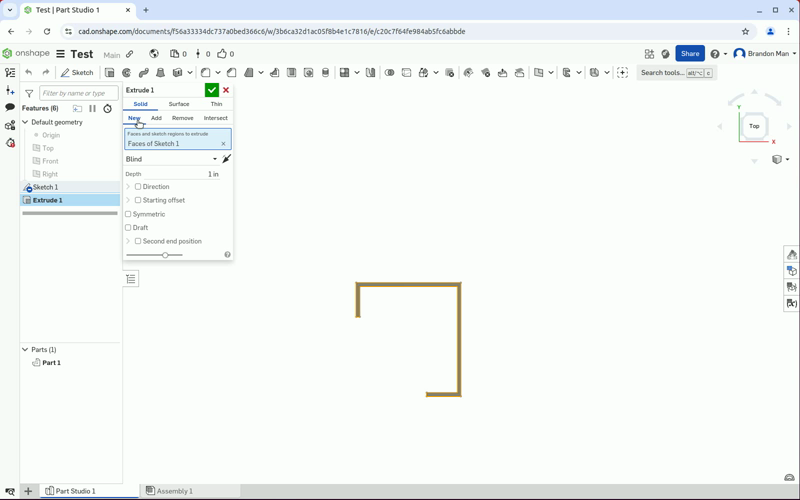
click(137, 120)
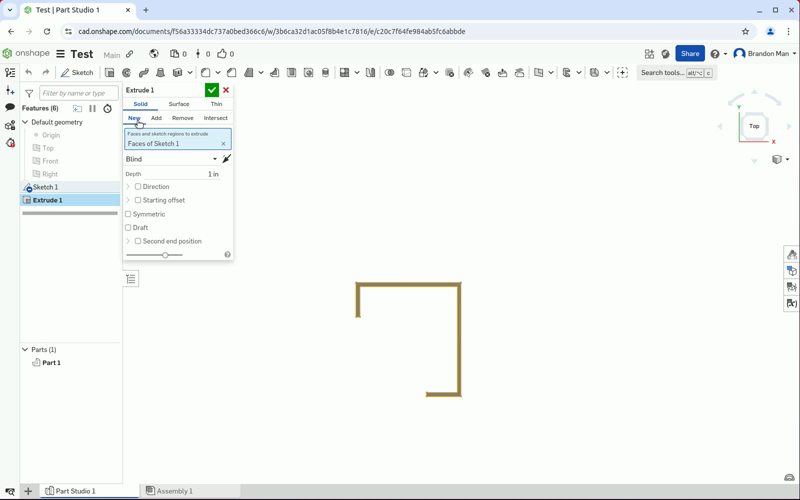
key(tab, 4)
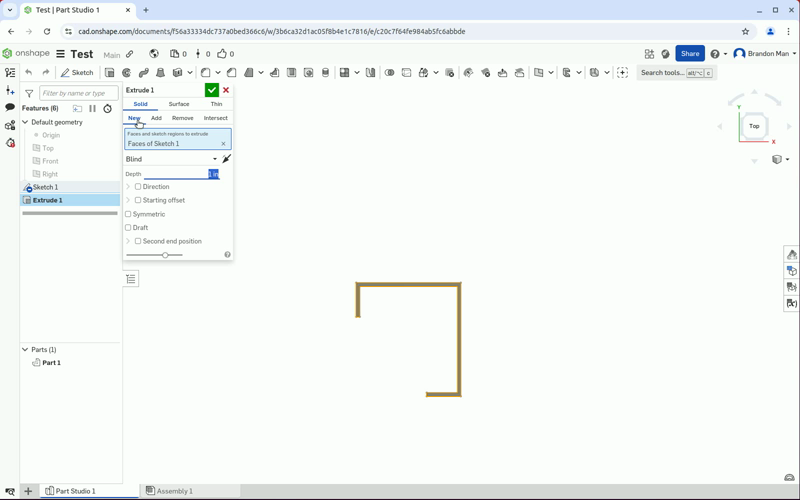
text(0.241)
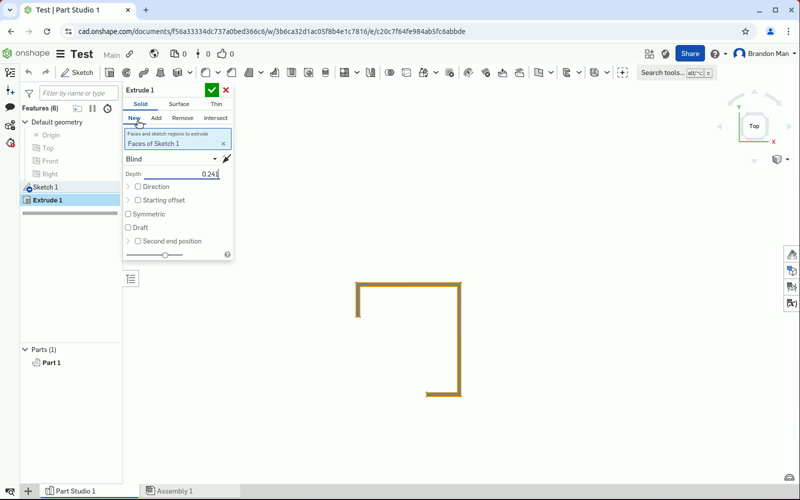
key(enter)
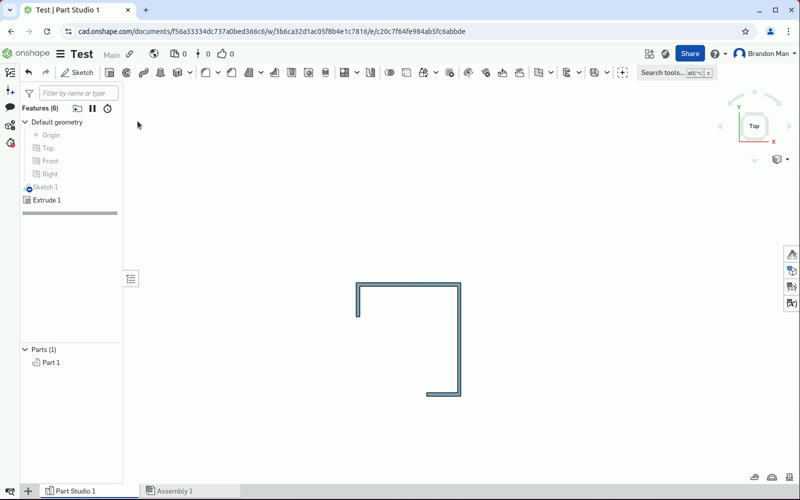
key(shift+h)
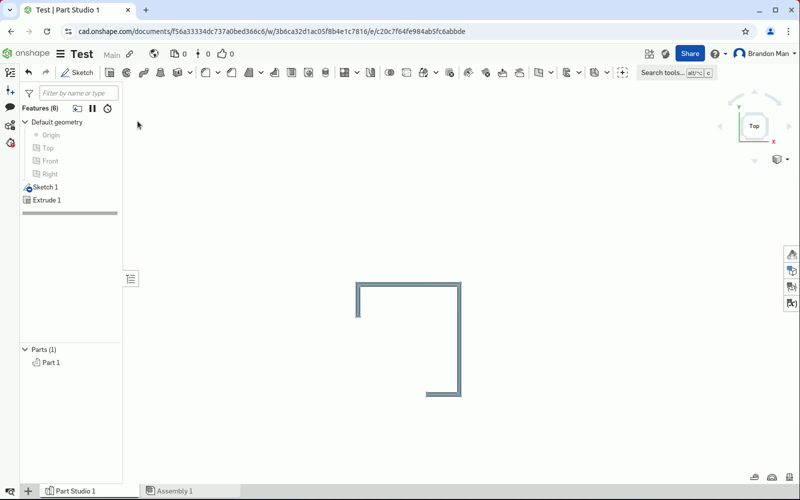
key(shift+h)
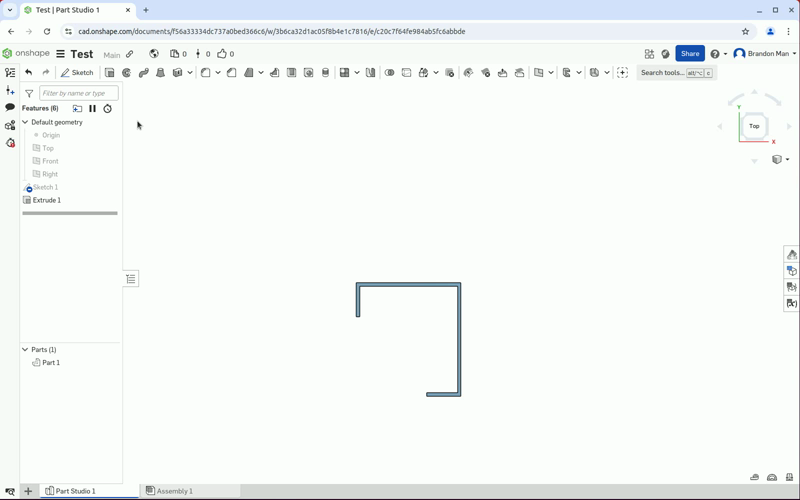
mouse_move(73, 189)
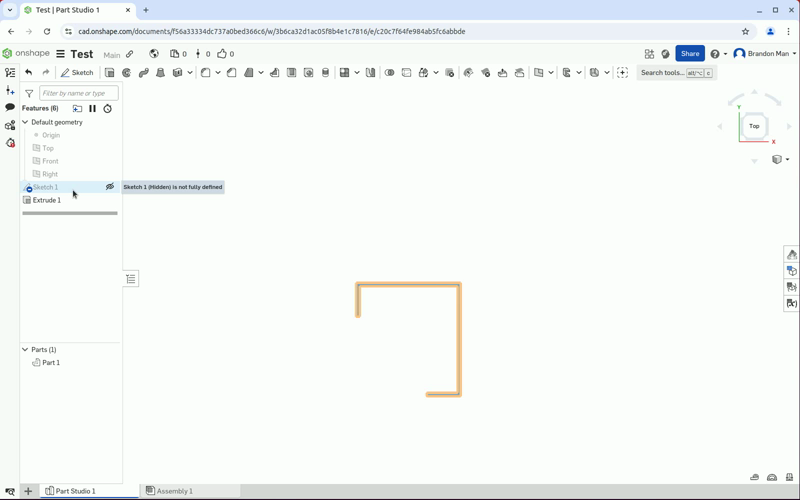
click(73, 189)
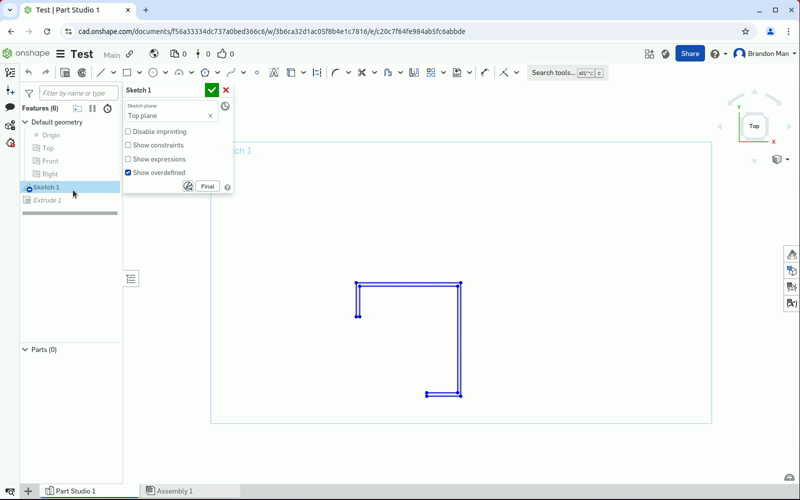
mouse_move(229, 92)
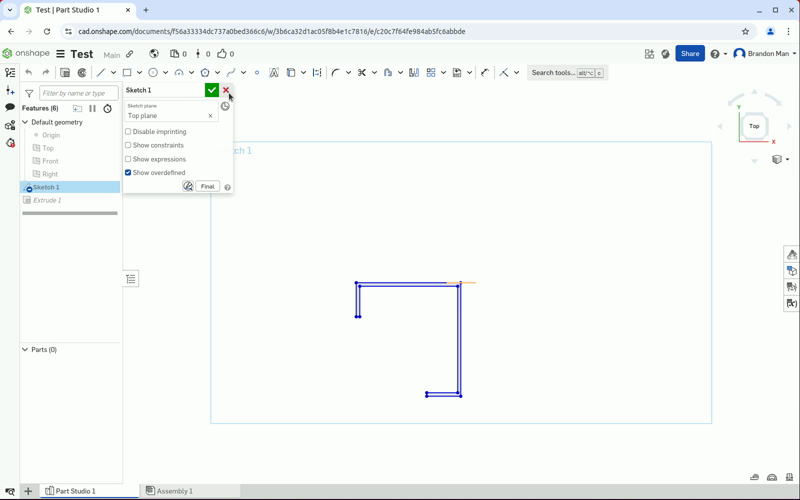
click(229, 92)
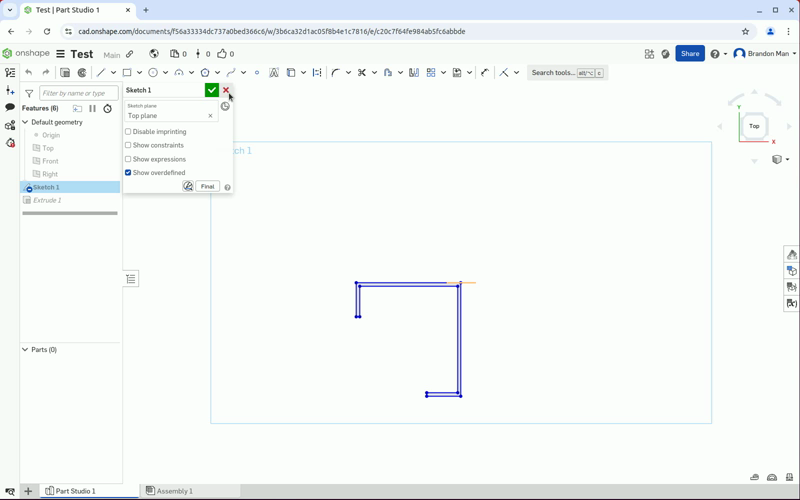
key(shift+s)
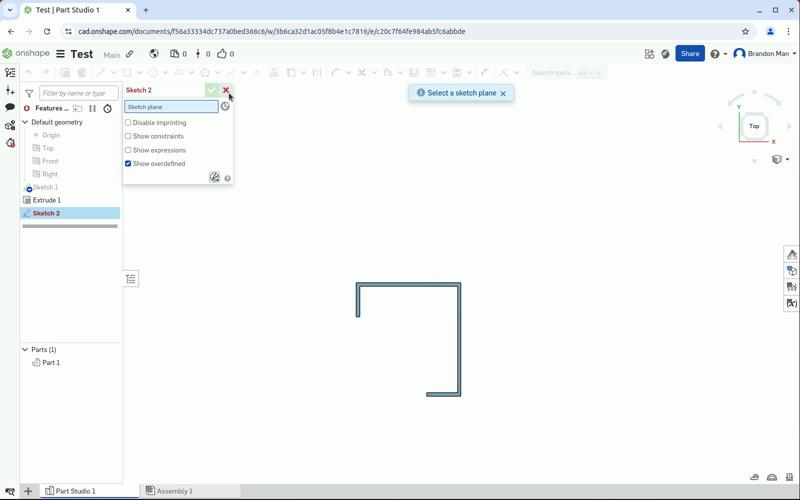
mouse_move(73, 150)
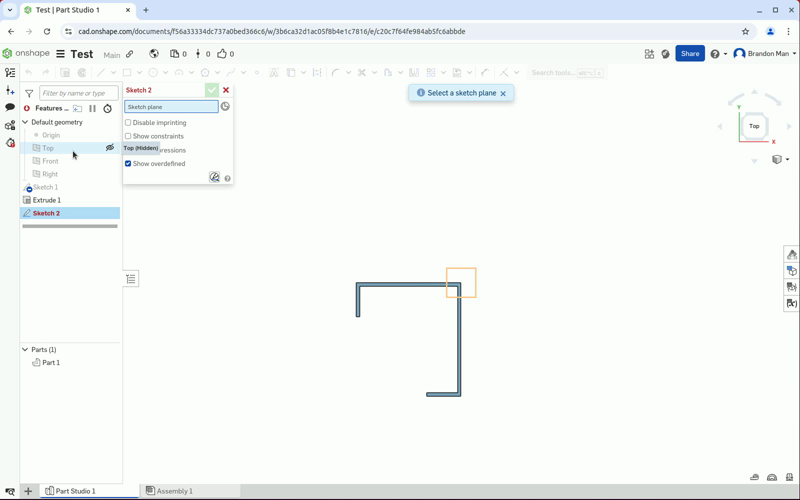
click(73, 150)
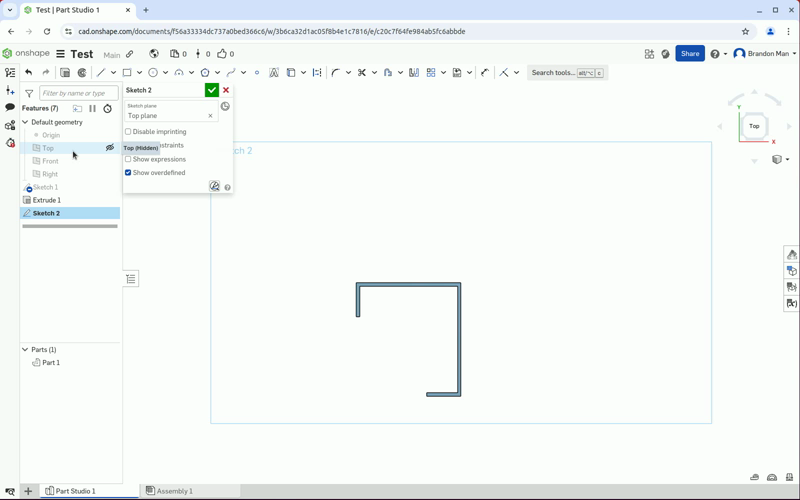
mouse_move(73, 352)
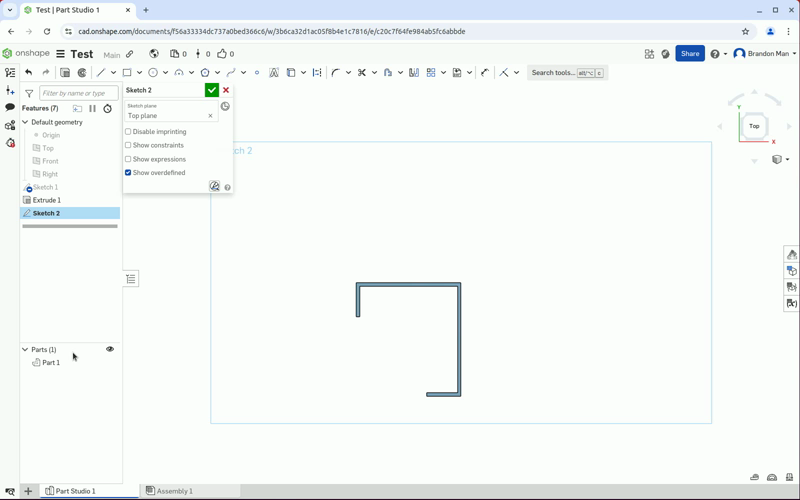
key(y)
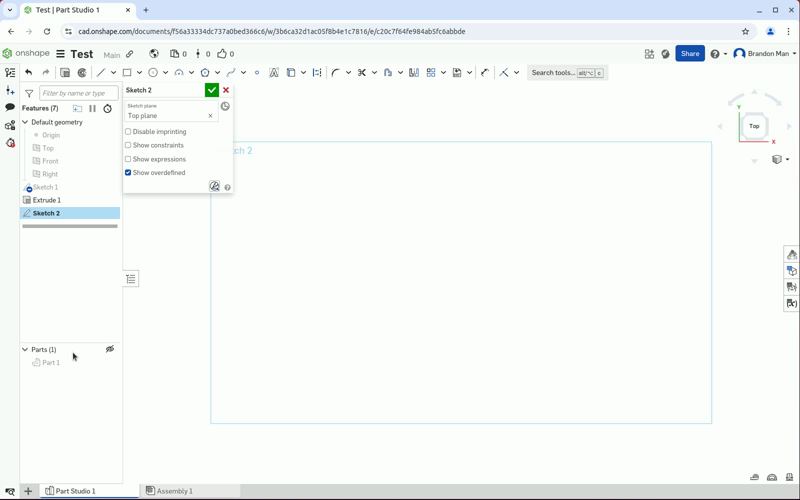
key(l)
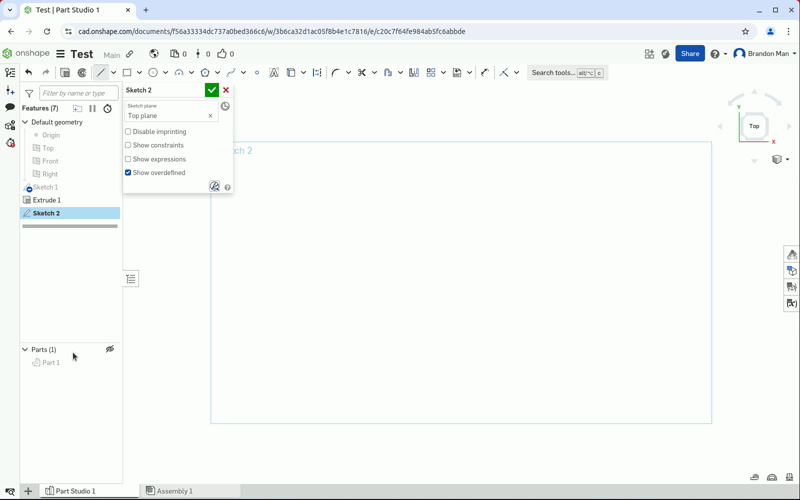
key_down(shift)
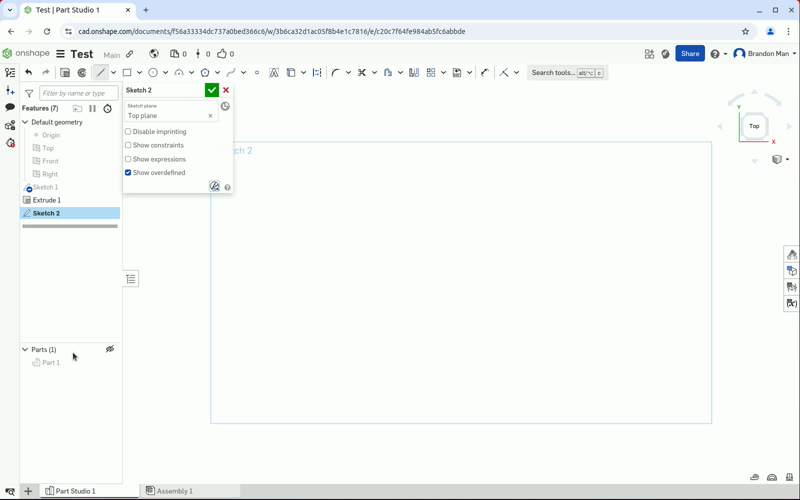
mouse_move(358, 316)
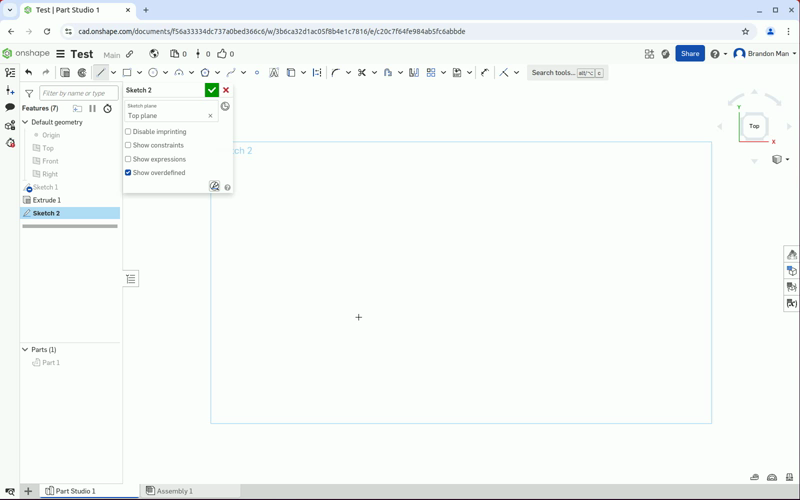
click(358, 316)
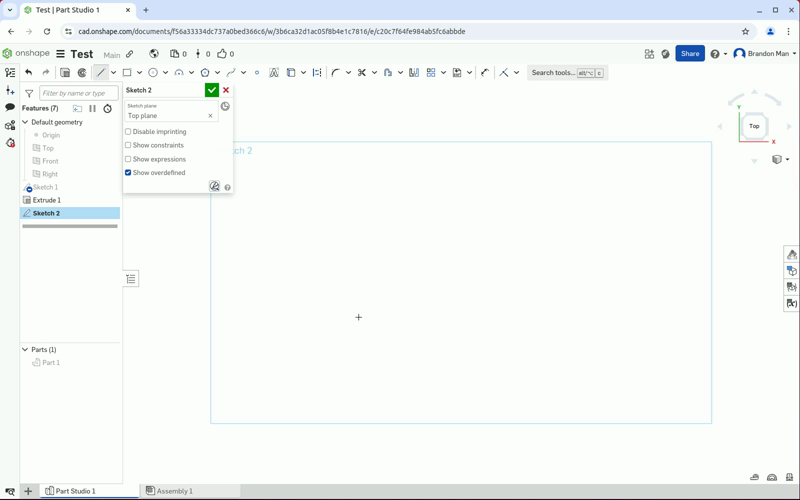
key_up(shift)
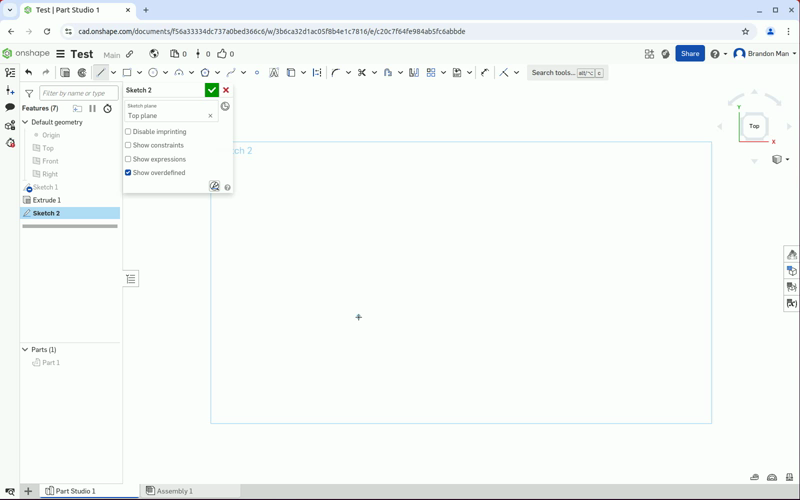
key_down(shift)
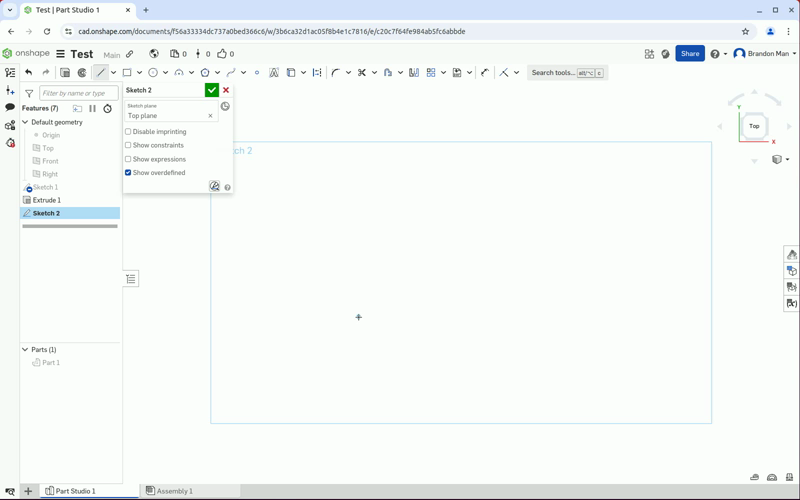
mouse_move(427, 316)
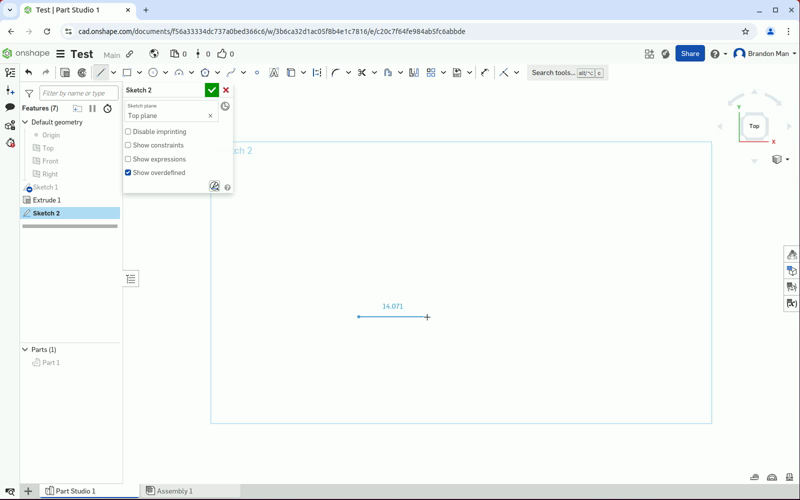
click(427, 316)
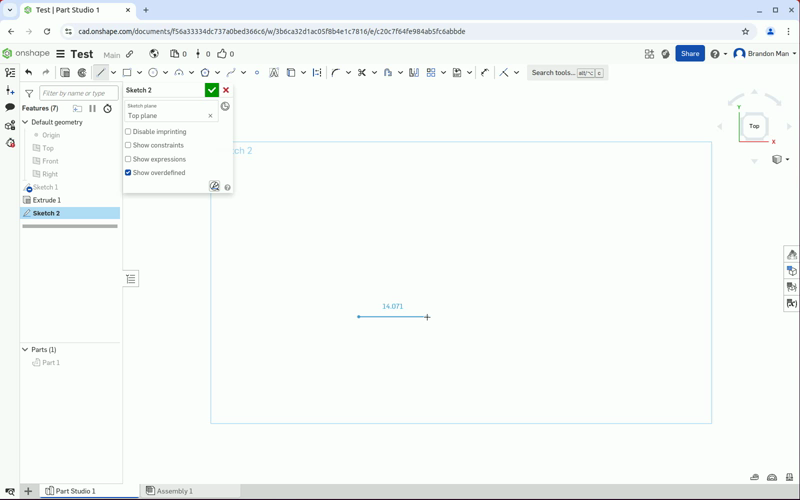
key_up(shift)
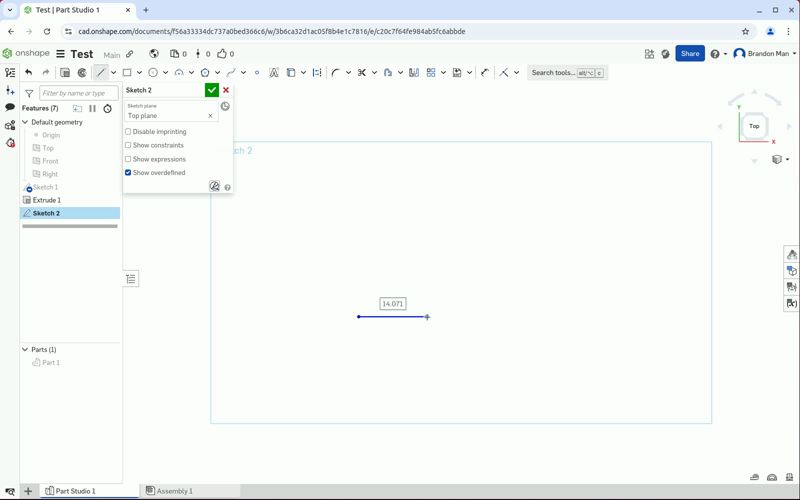
key_down(shift)
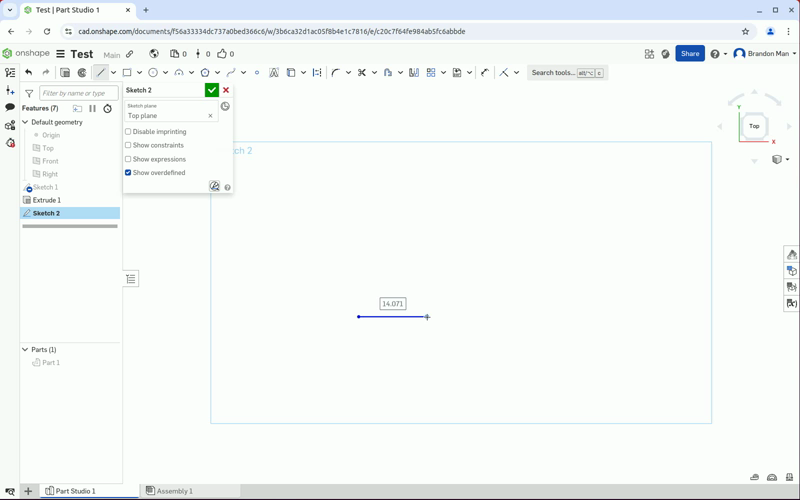
mouse_move(427, 392)
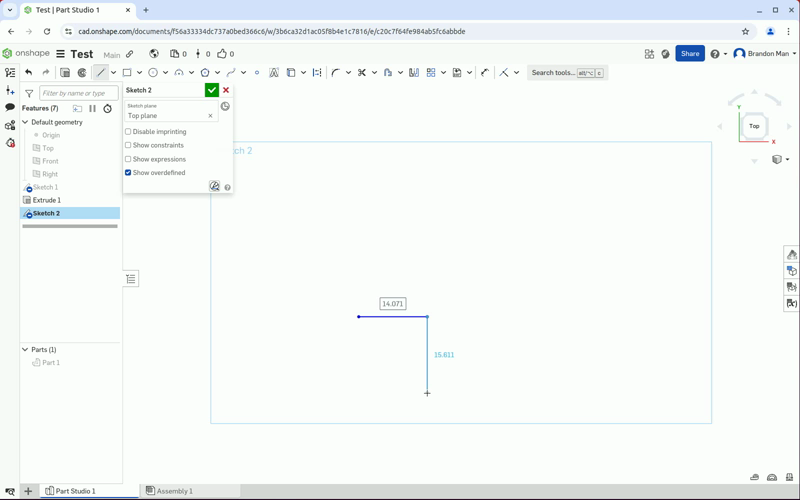
click(427, 392)
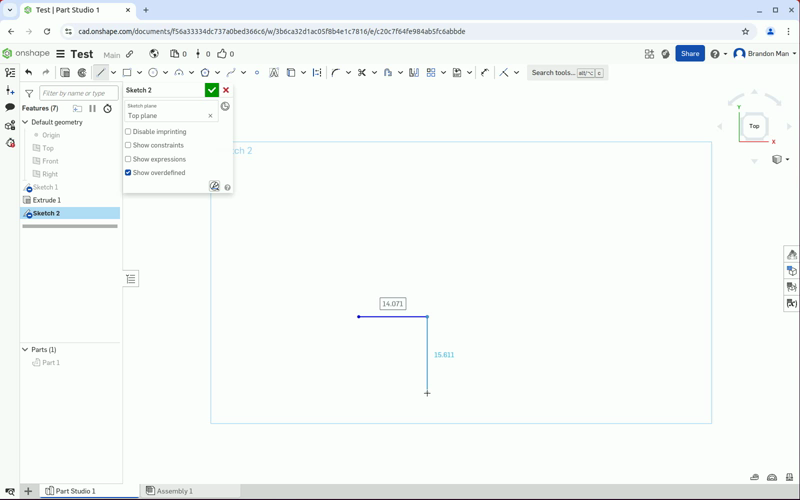
key_up(shift)
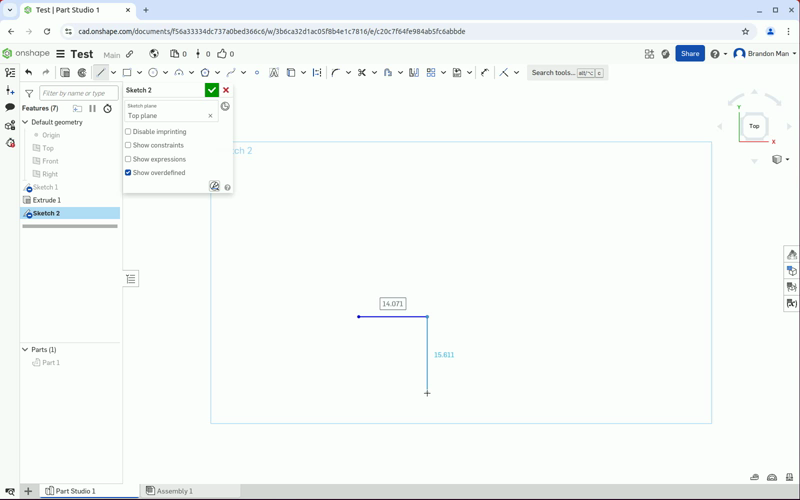
key_down(shift)
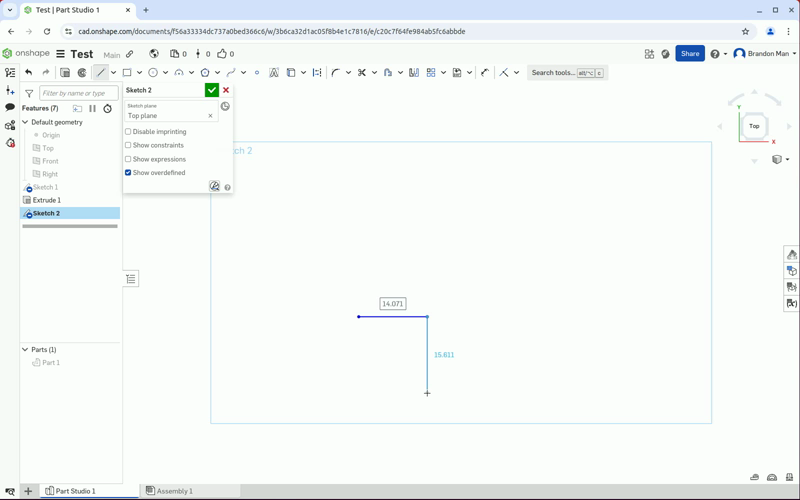
mouse_move(457, 392)
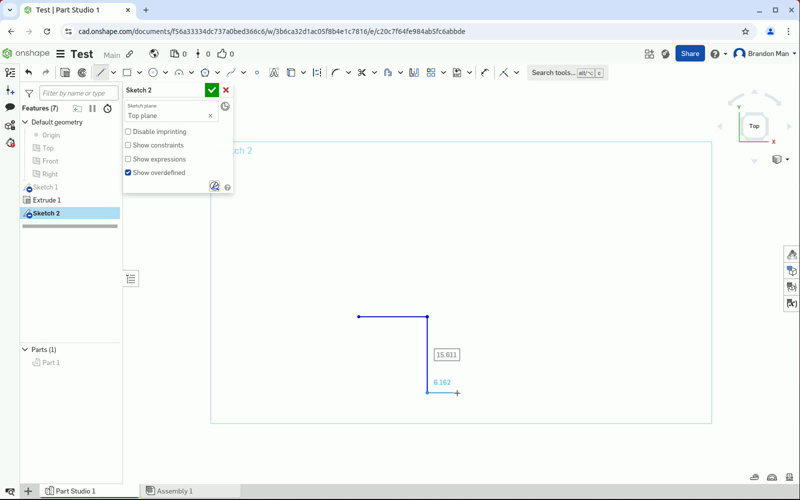
mouse_move(457, 392)
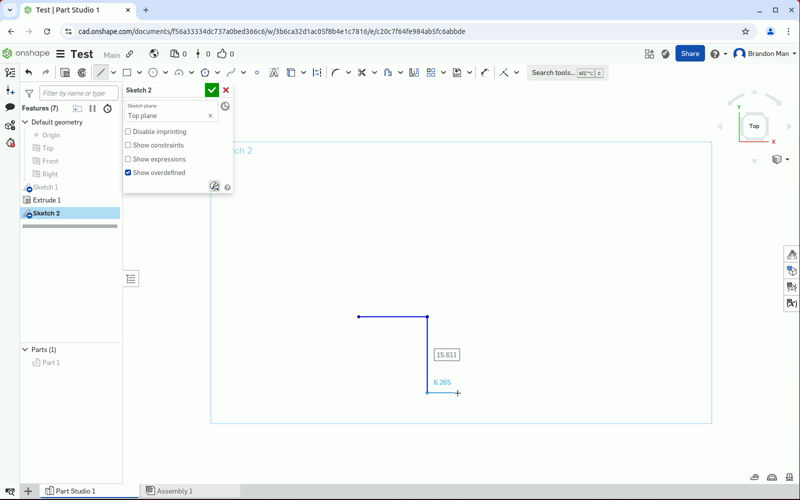
click(457, 392)
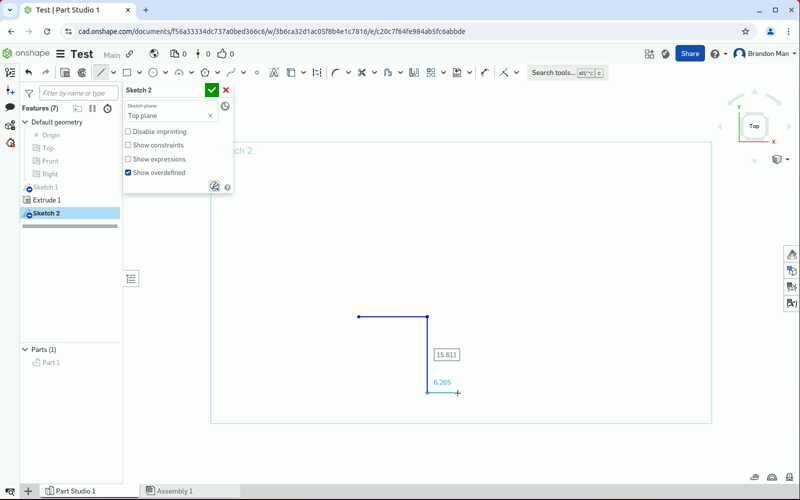
key_up(shift)
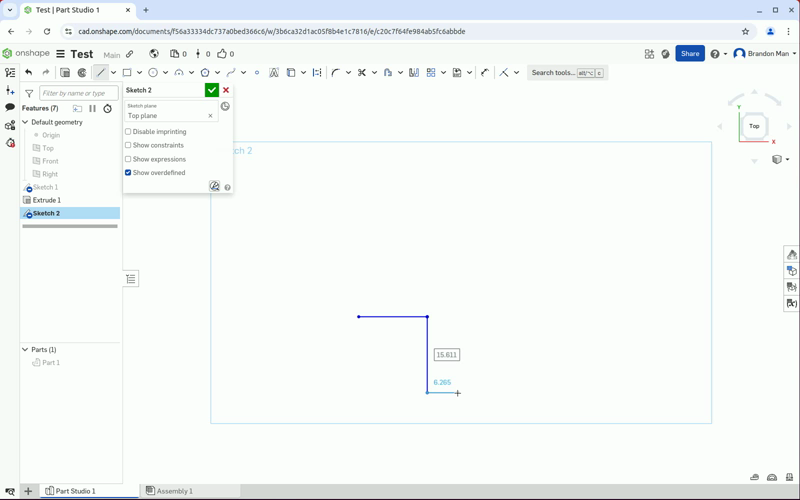
key_down(shift)
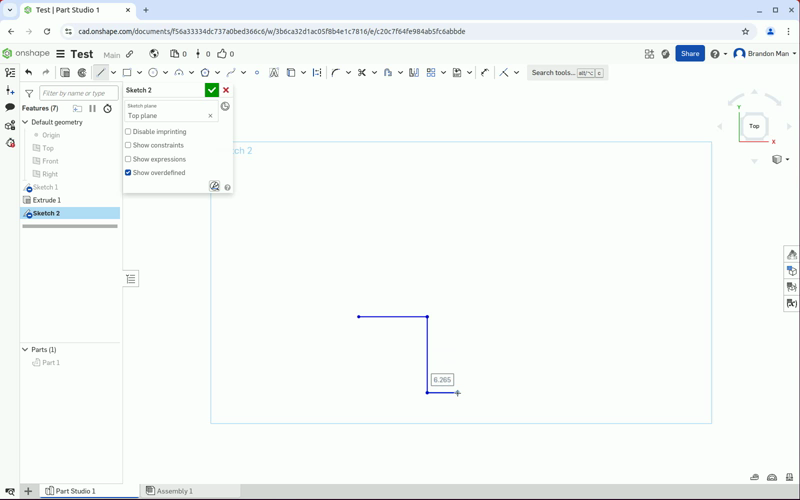
mouse_move(457, 286)
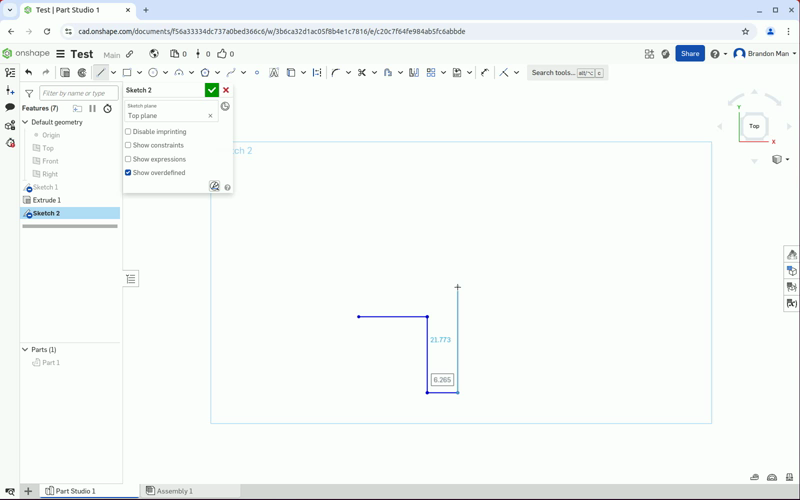
click(457, 286)
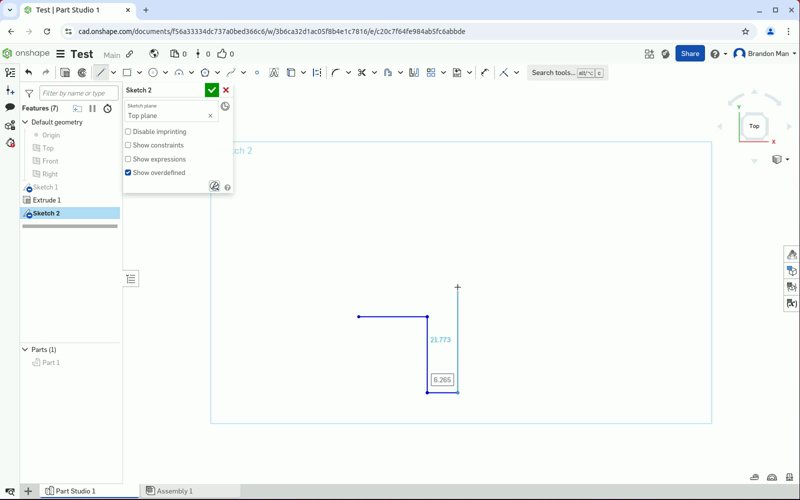
key_up(shift)
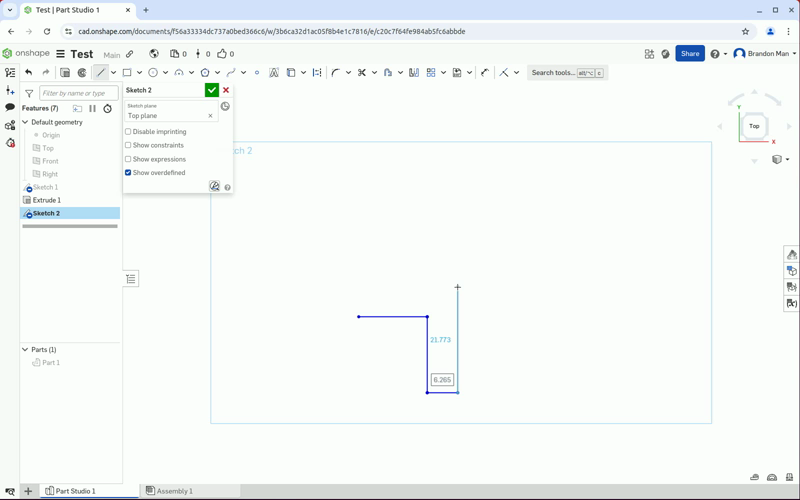
key_down(shift)
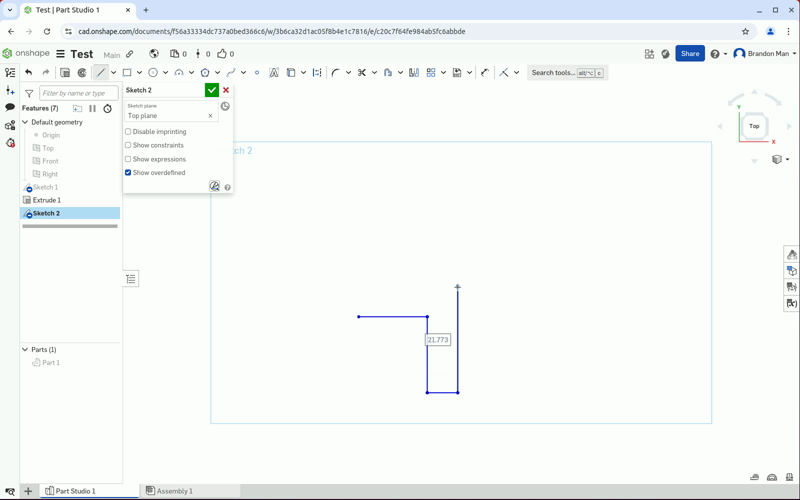
mouse_move(358, 286)
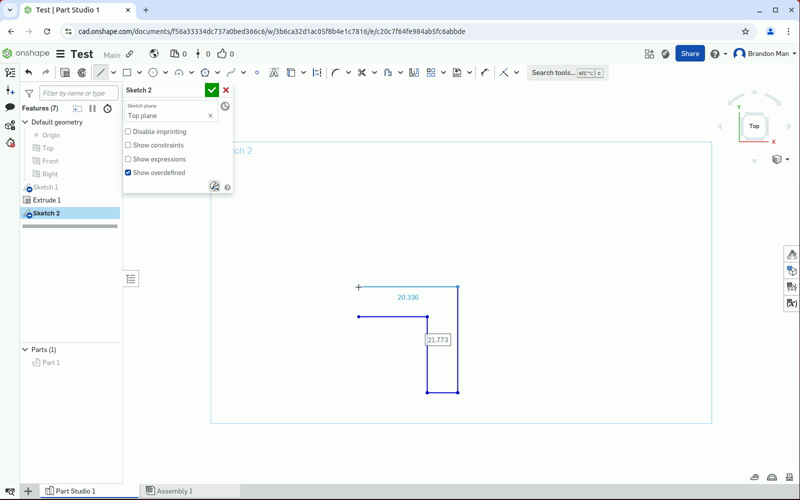
click(358, 286)
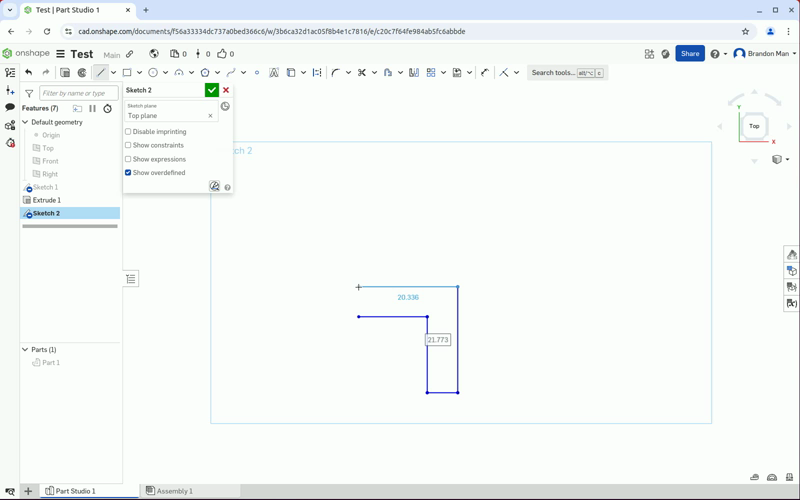
key_up(shift)
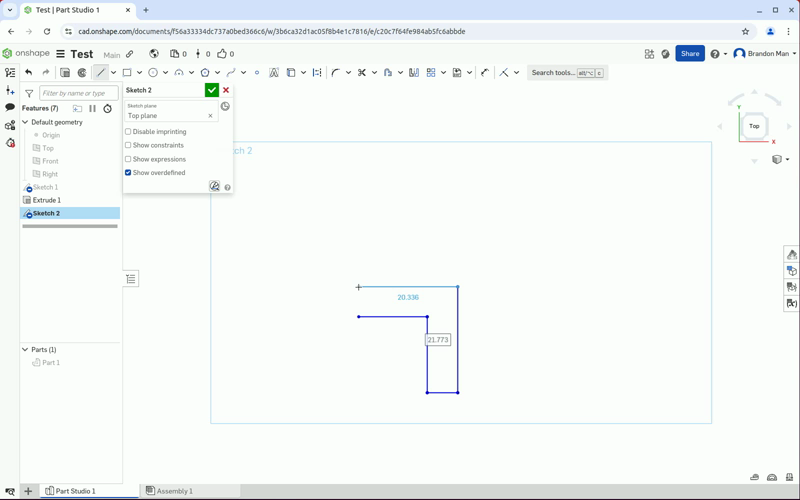
mouse_move(388, 286)
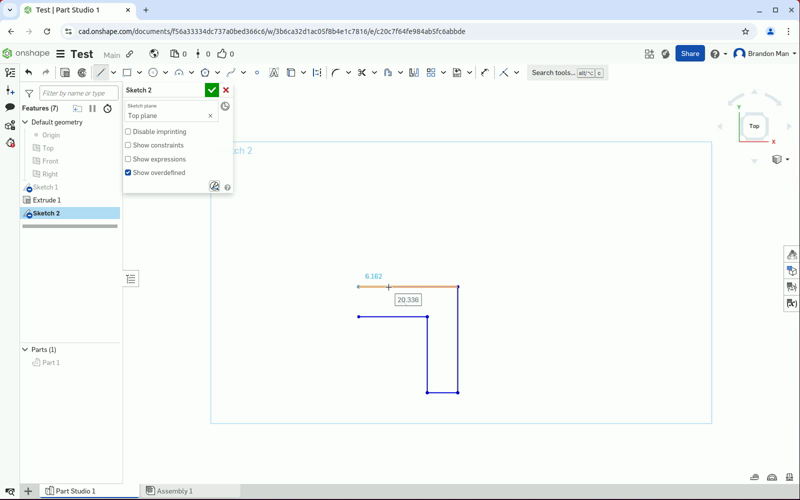
key_down(shift)
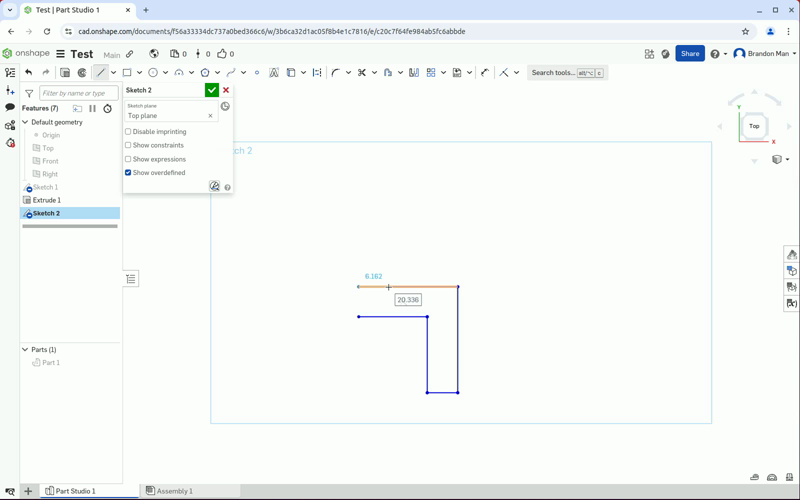
mouse_move(358, 316)
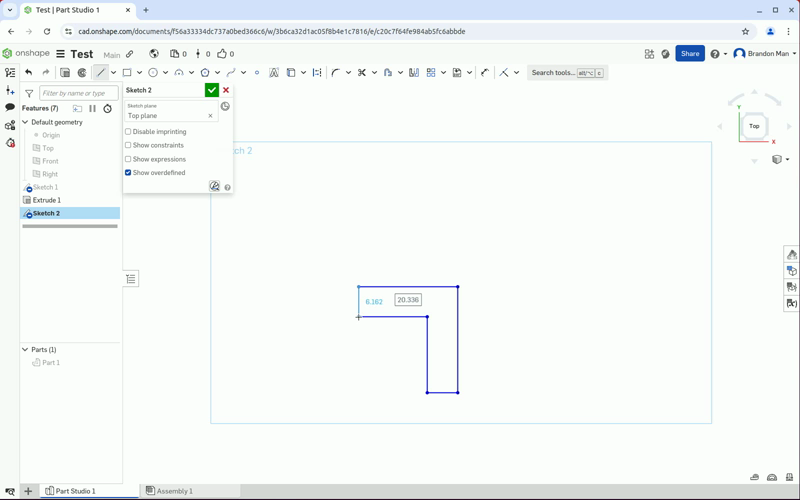
key_up(shift)
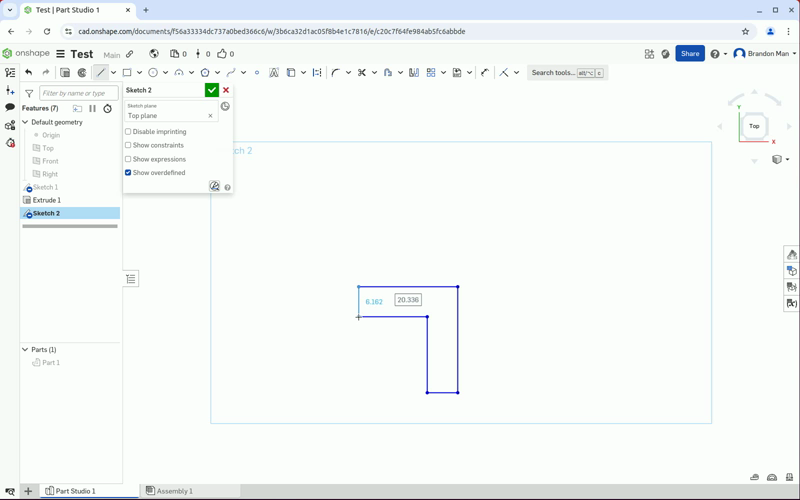
click(358, 316)
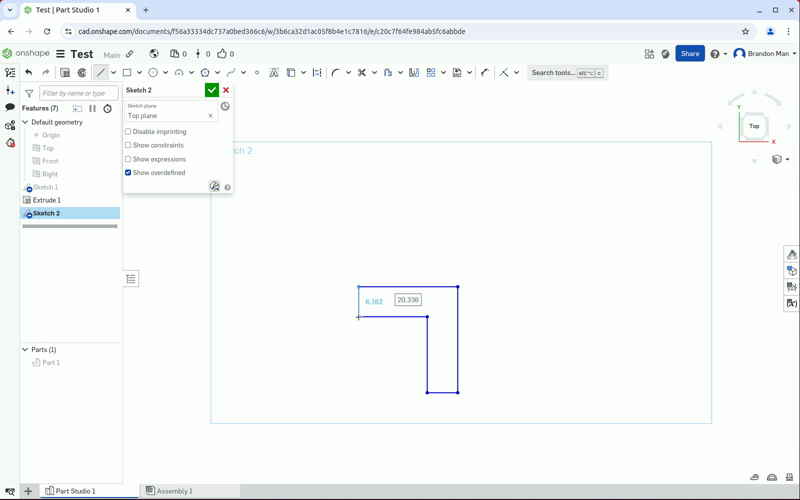
key(esc)
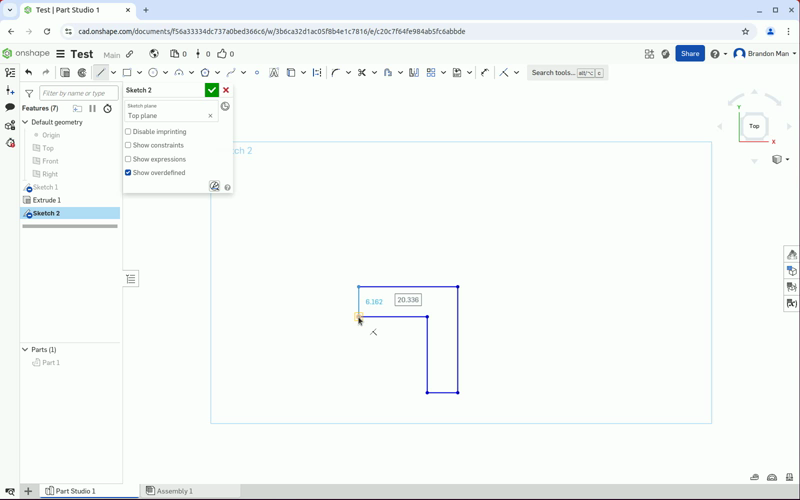
mouse_move(395, 306)
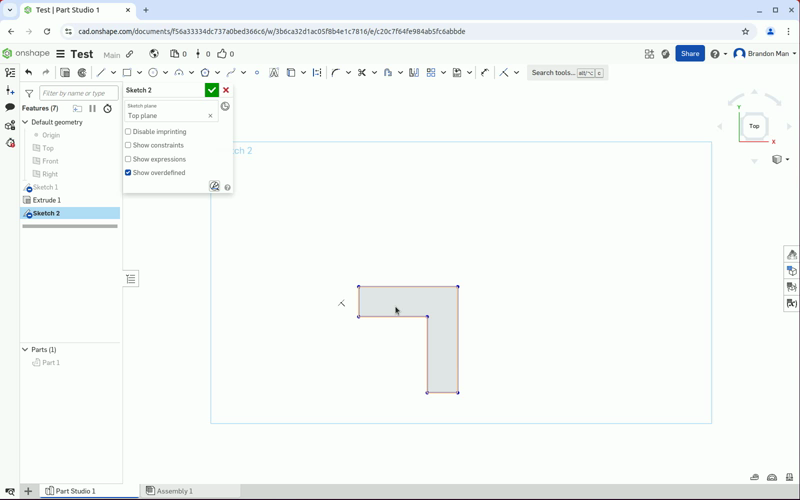
click(395, 306)
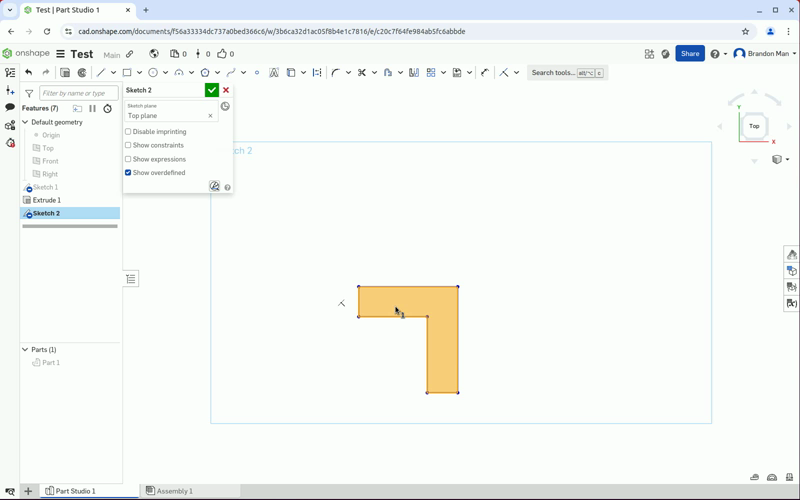
mouse_move(73, 352)
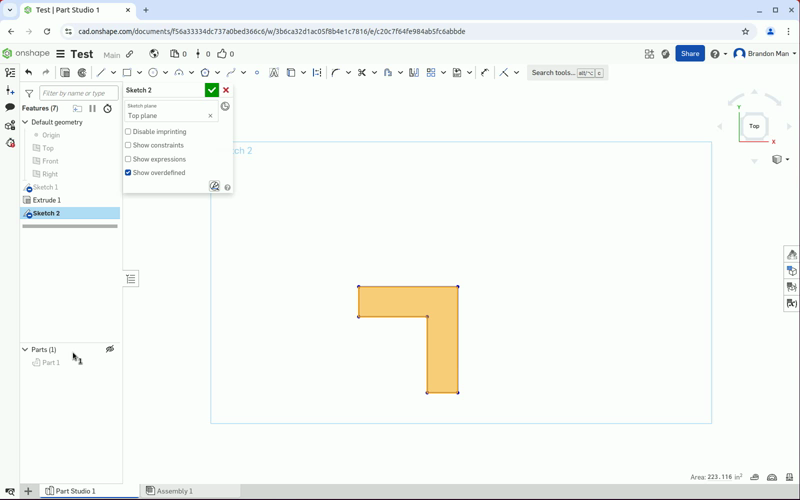
key(shift+y)
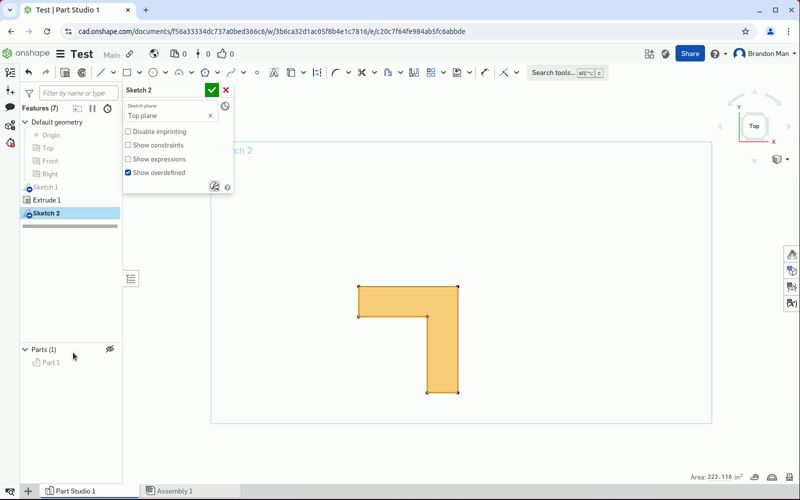
key(shift+e)
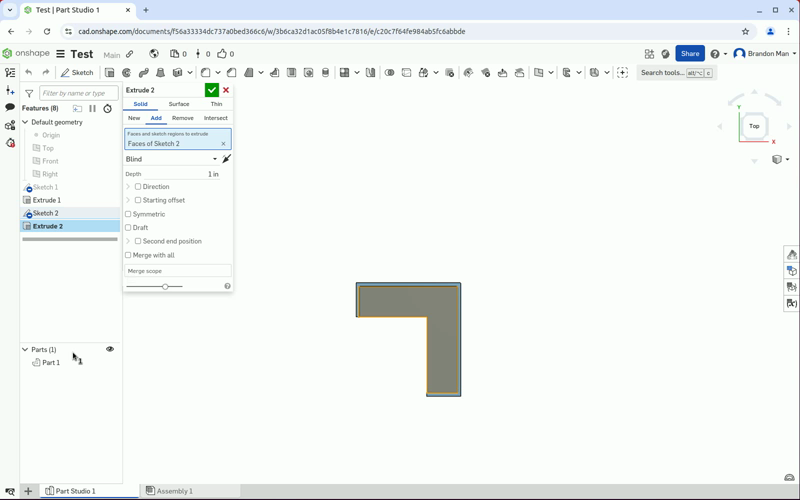
mouse_move(143, 106)
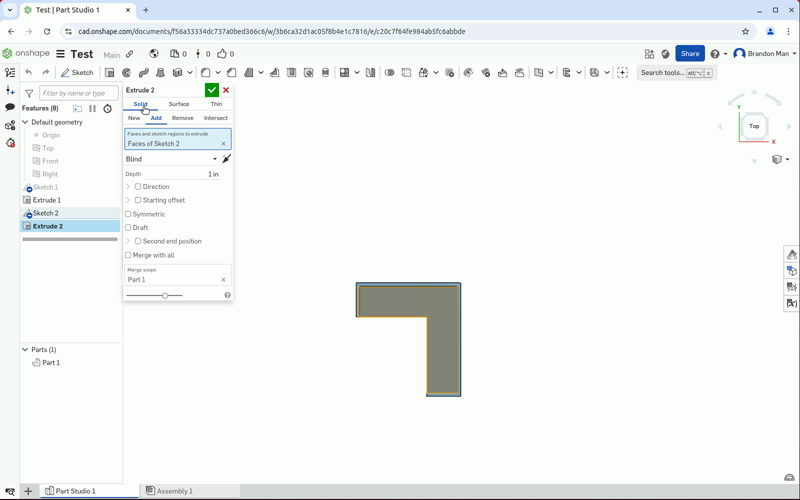
click(143, 106)
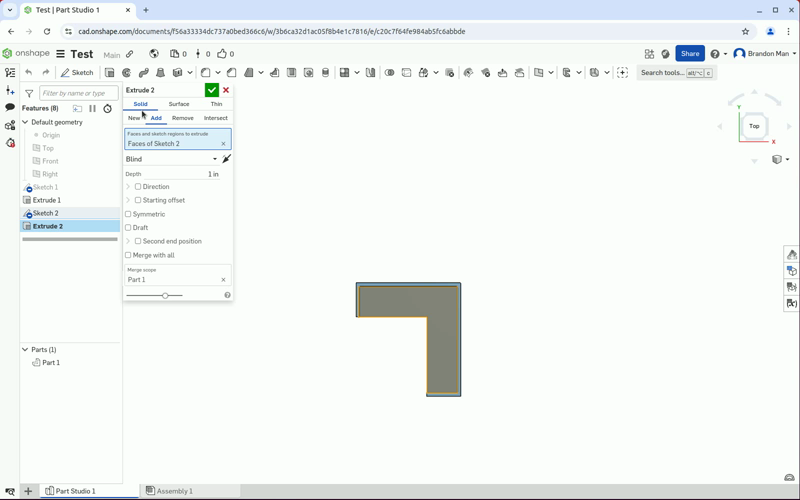
mouse_move(137, 120)
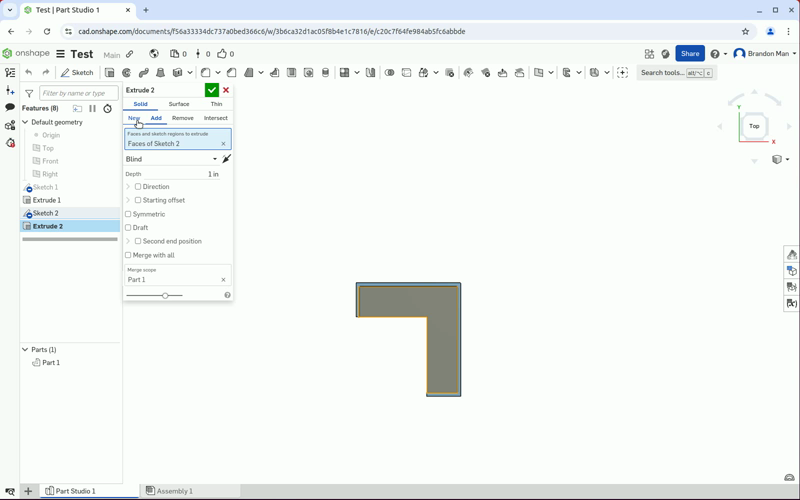
click(137, 120)
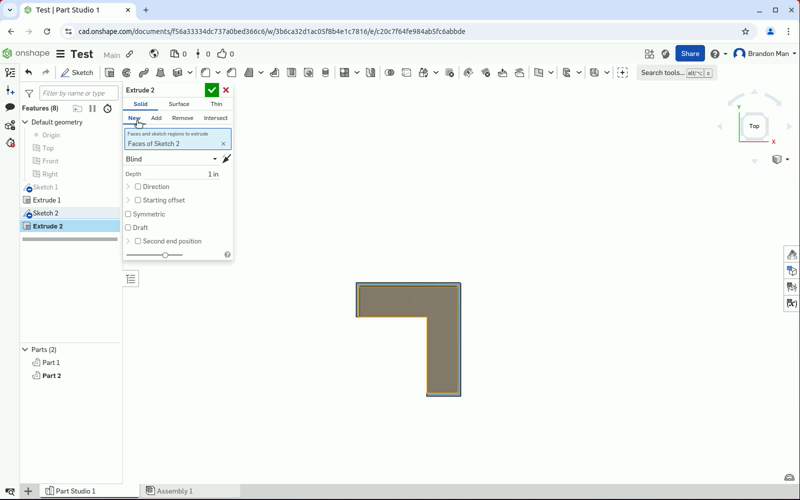
key(tab, 4)
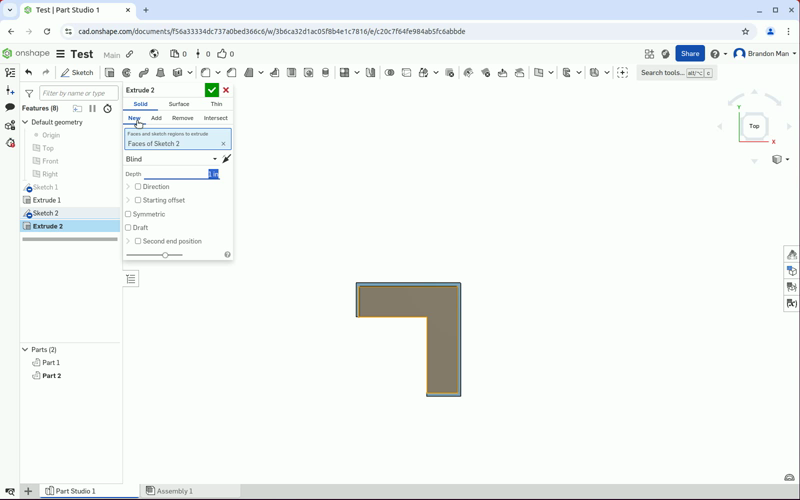
text(0.241)
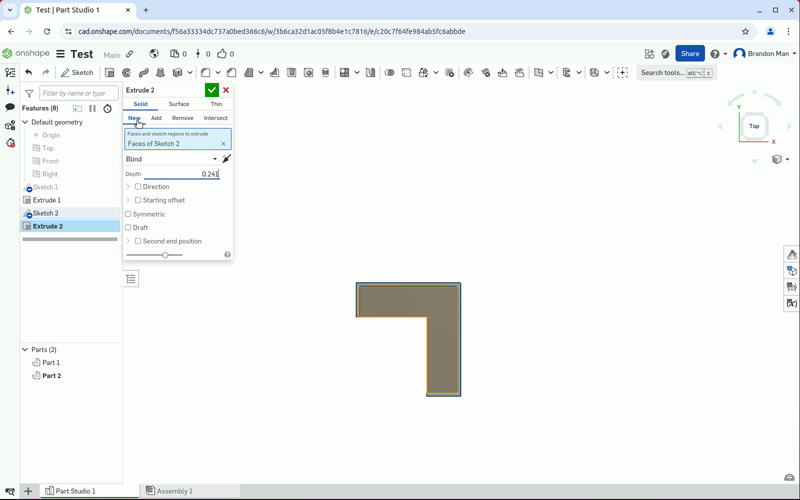
key(enter)
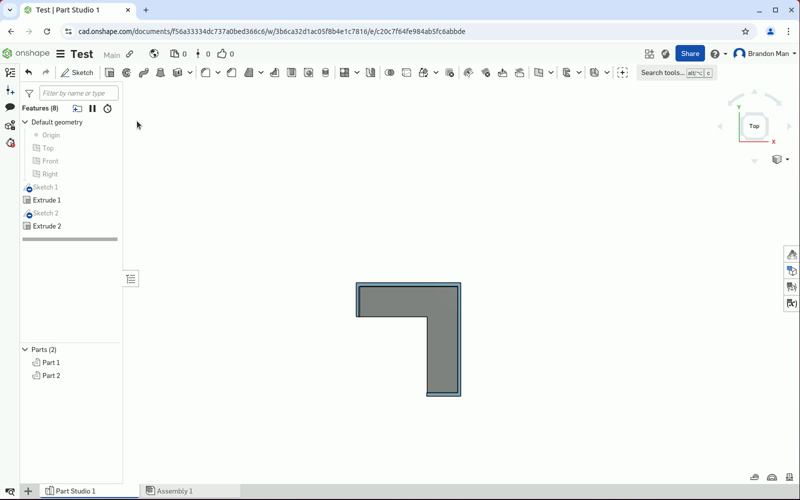
key(shift+h)
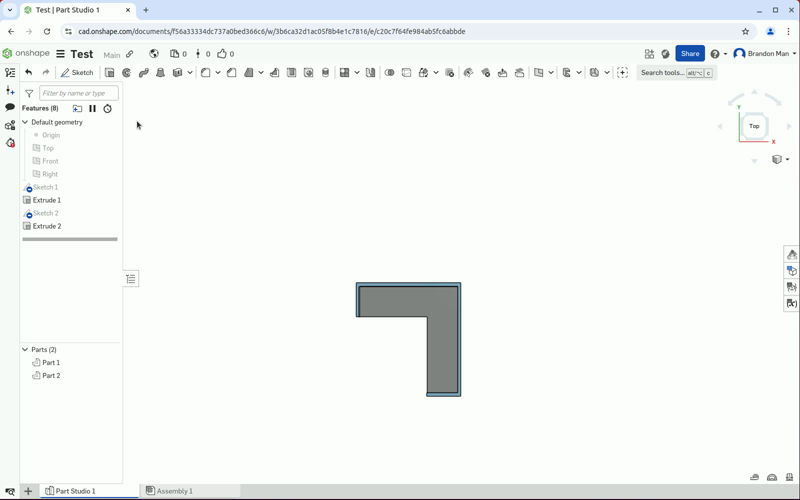
key(shift+h)
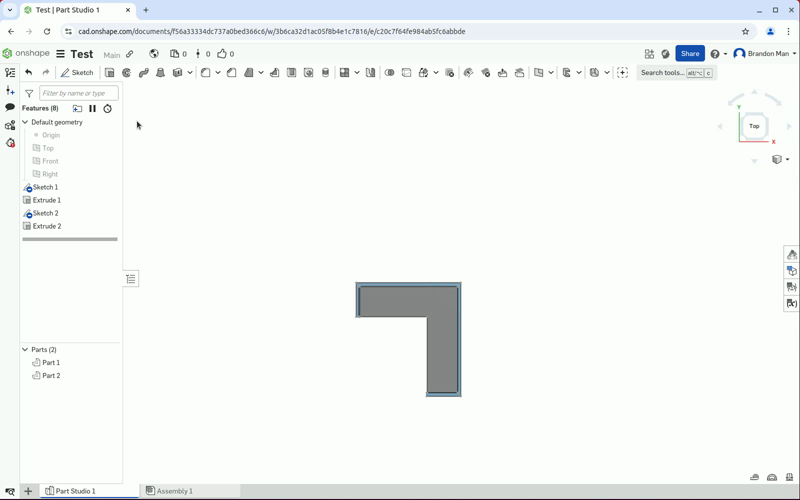
key(shift+7)
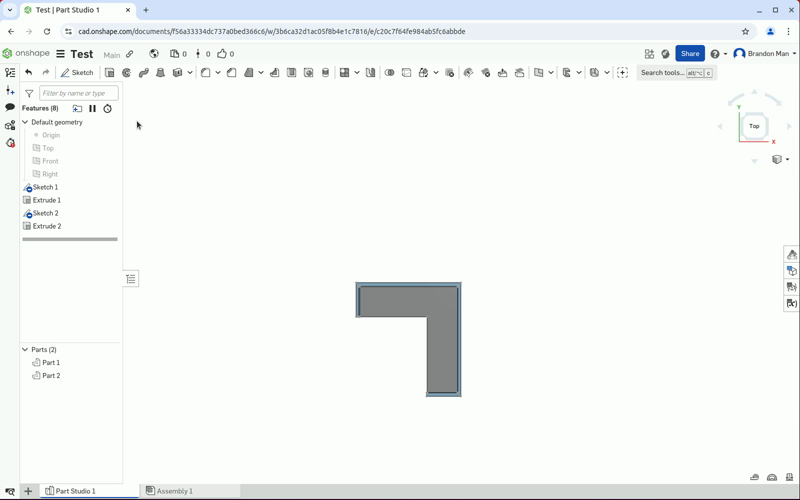
key(up, 3)
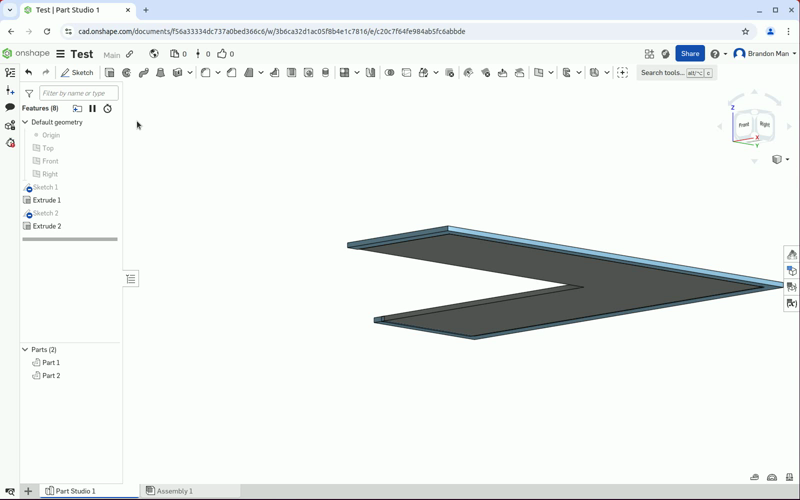
key(left, 3)
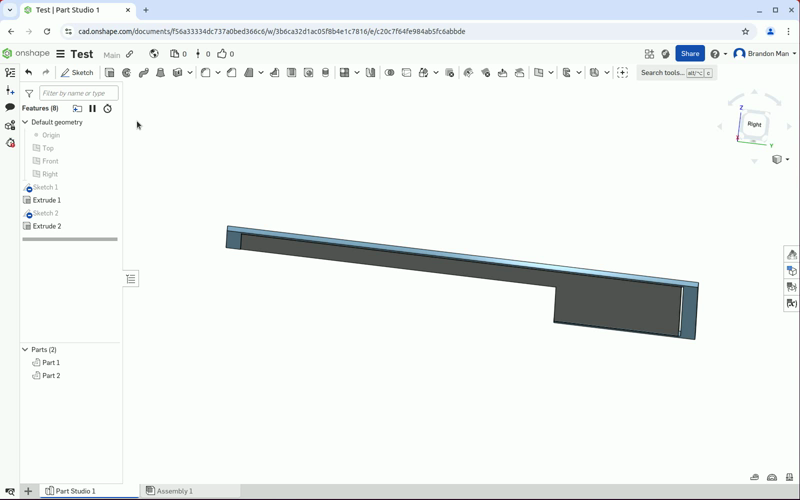
key(right, 3)
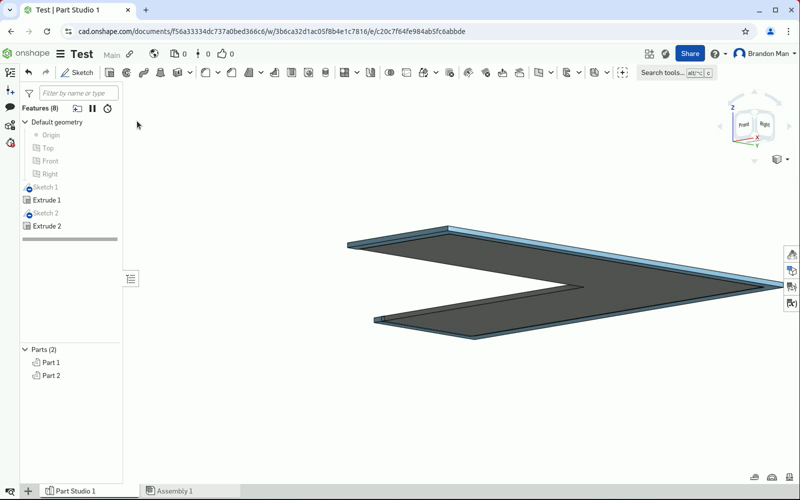
key(down, 3)
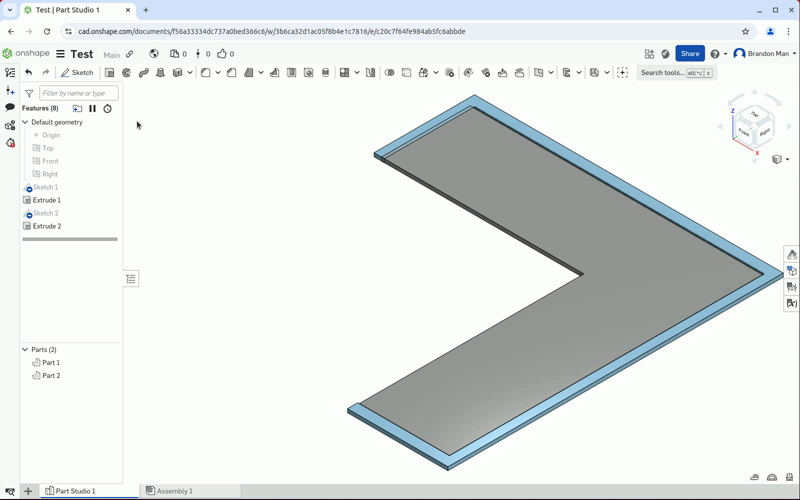
mouse_move(73, 189)
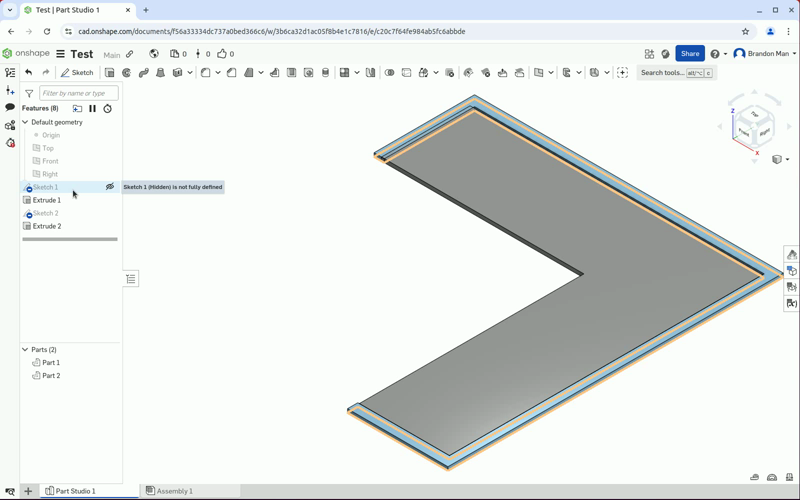
click(73, 189)